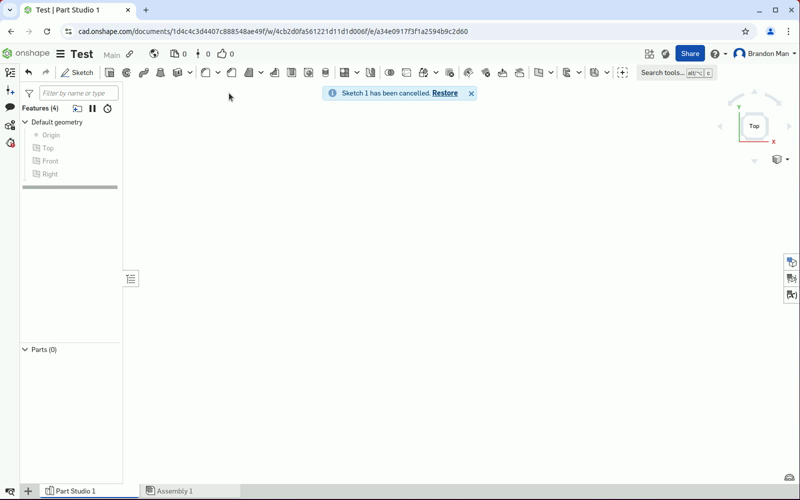
key(shift+h)
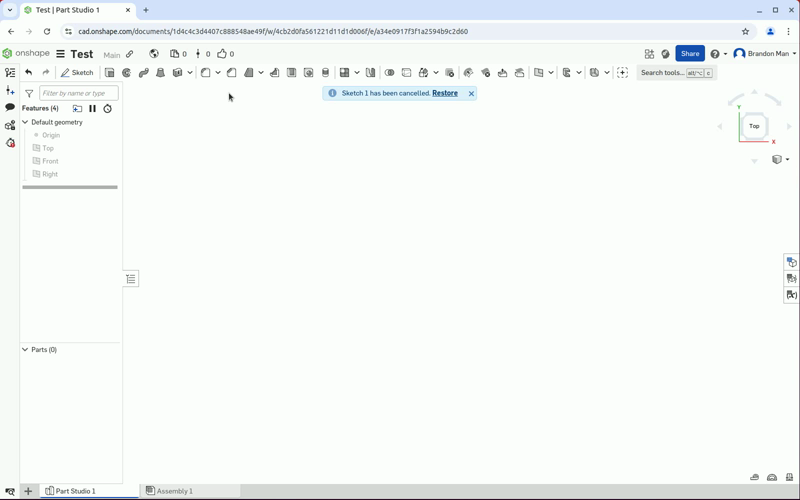
mouse_move(73, 352)
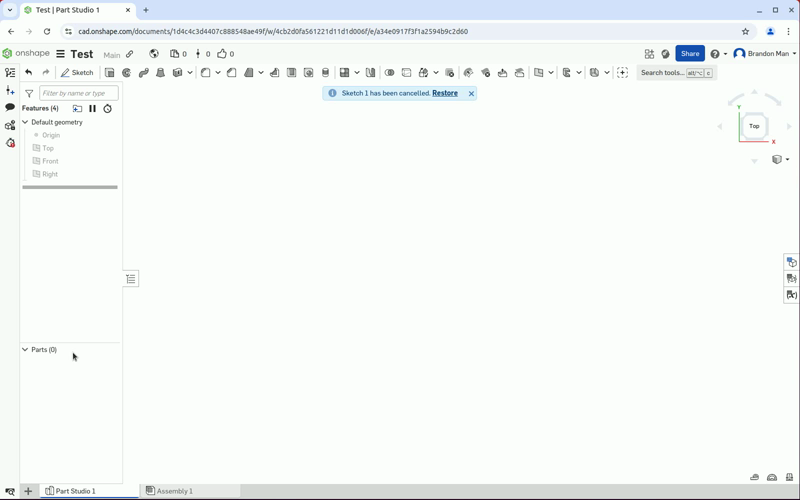
key(y)
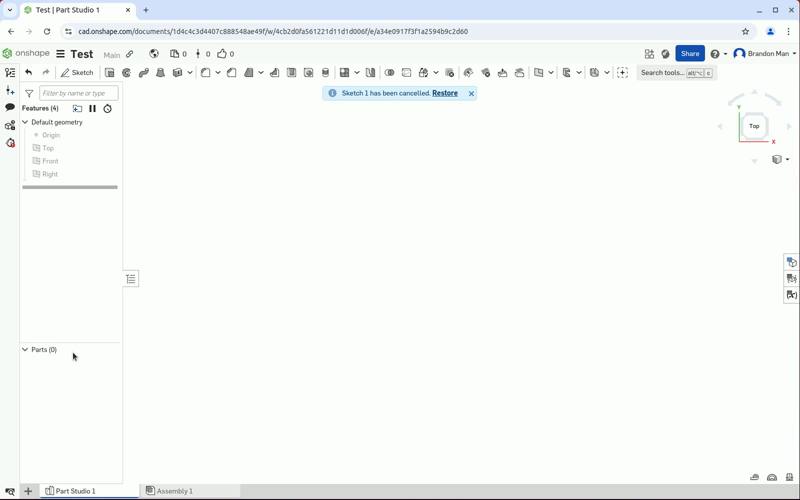
key(shift+p)
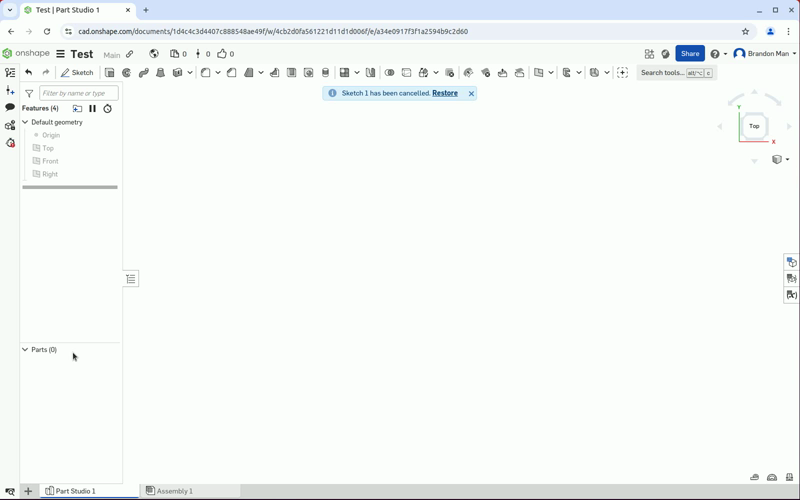
key(space)
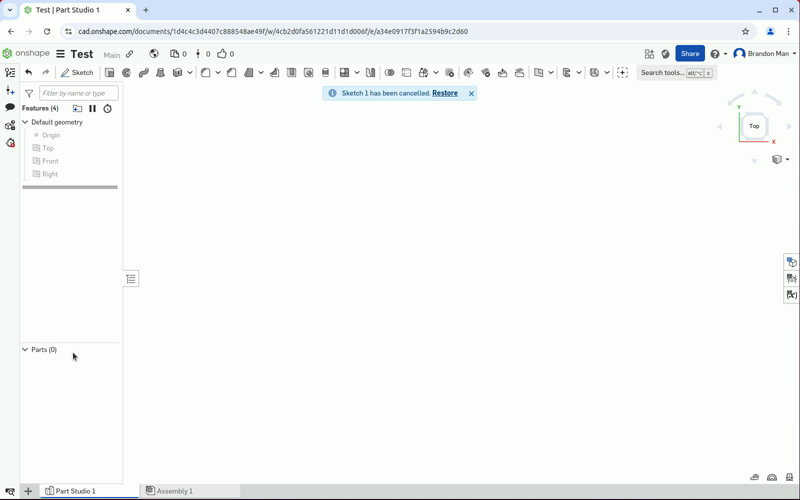
key_down(shift)
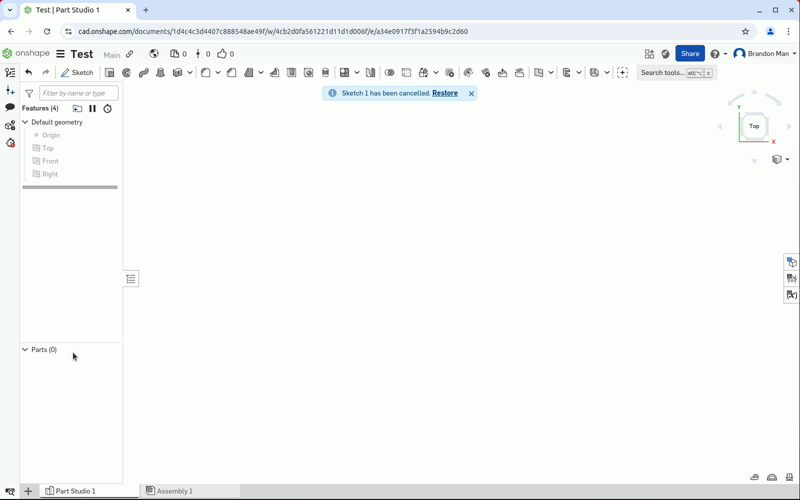
key(up)
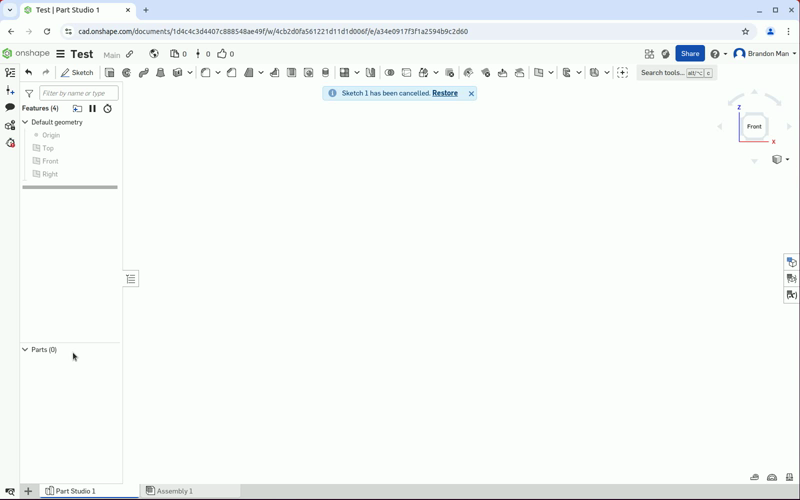
key_up(shift)
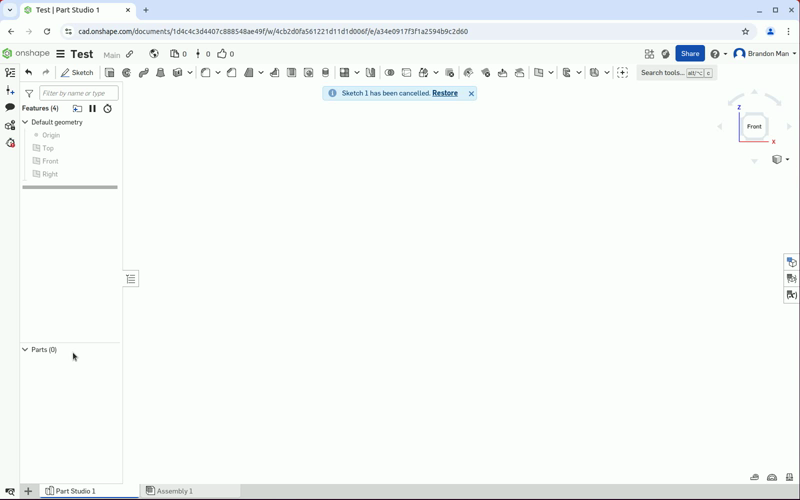
key(space)
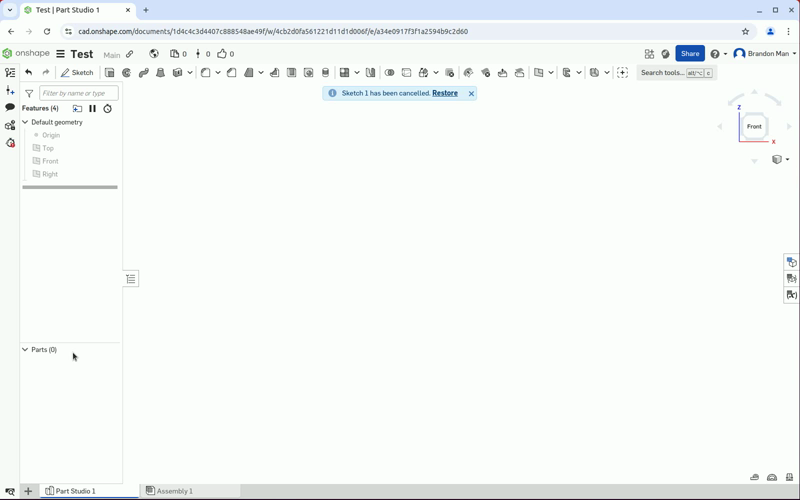
key_down(shift)
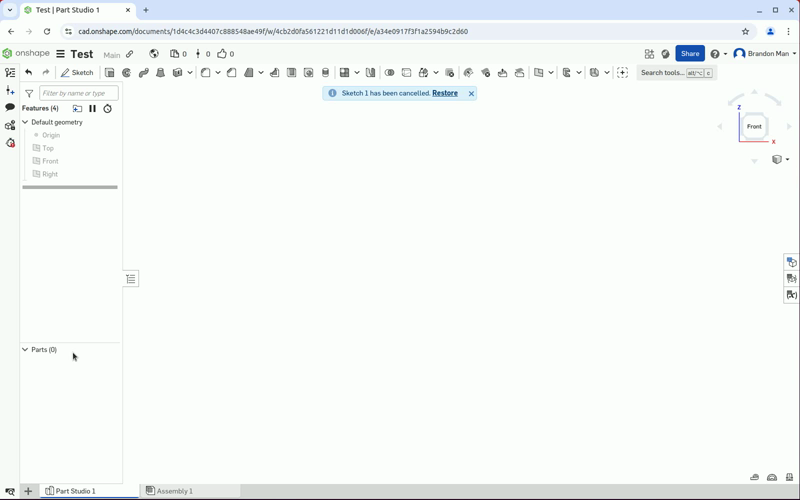
key(left)
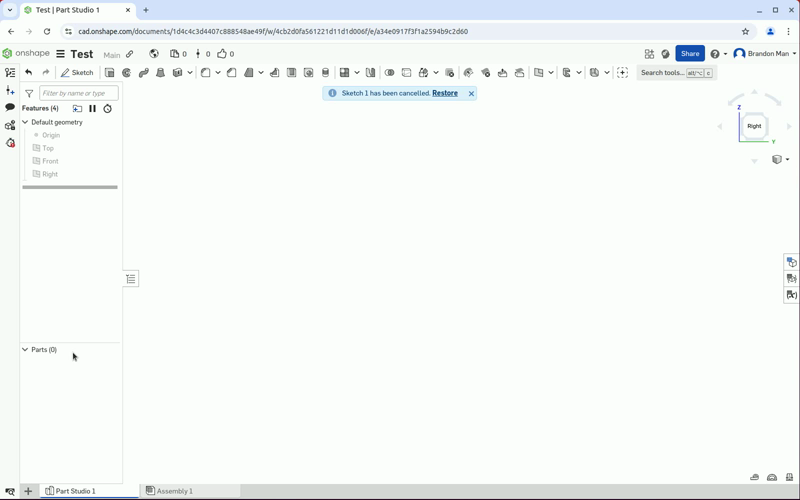
key_up(shift)
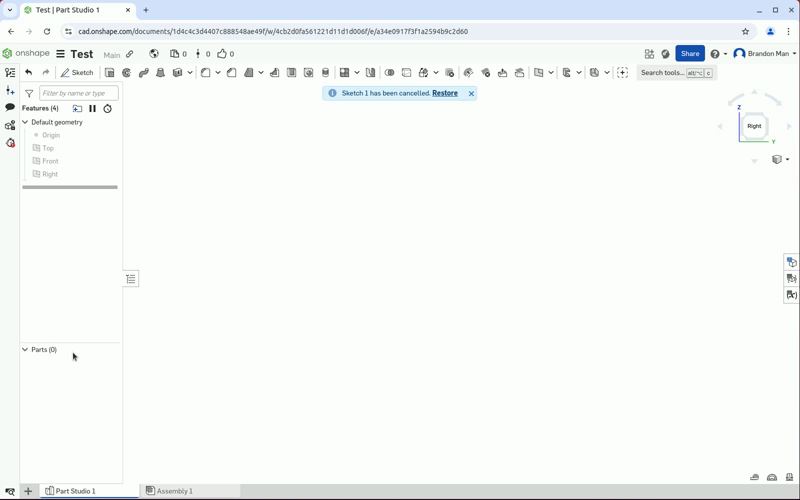
mouse_move(73, 352)
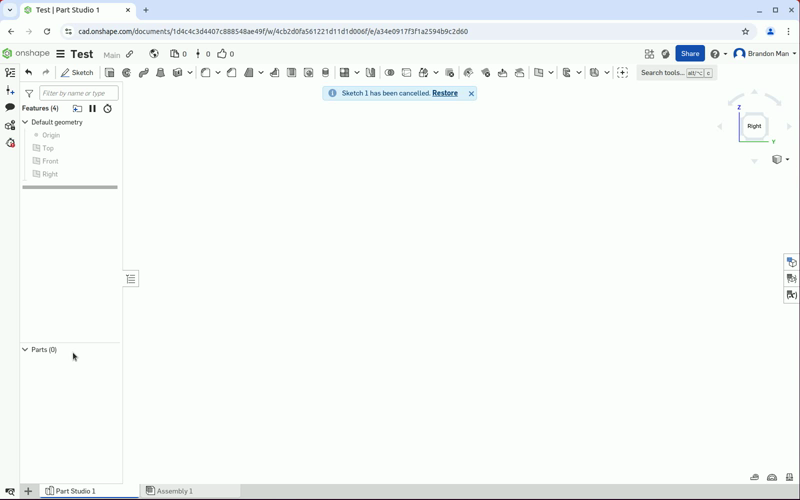
key(shift+y)
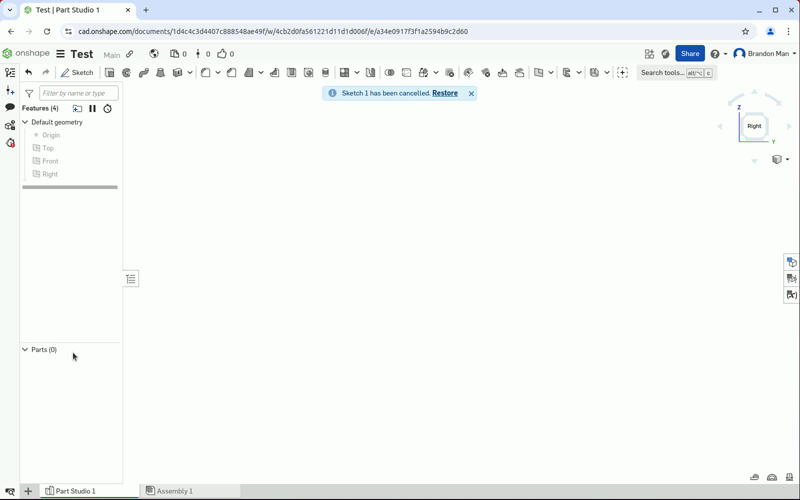
key(shift+s)
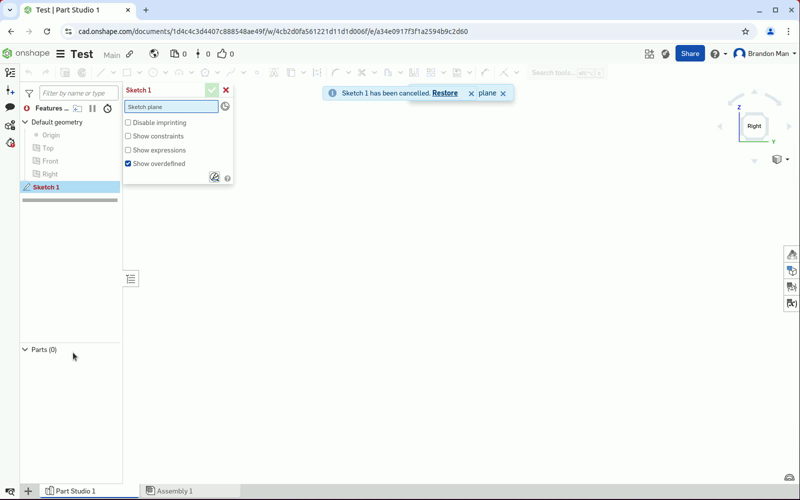
mouse_move(73, 176)
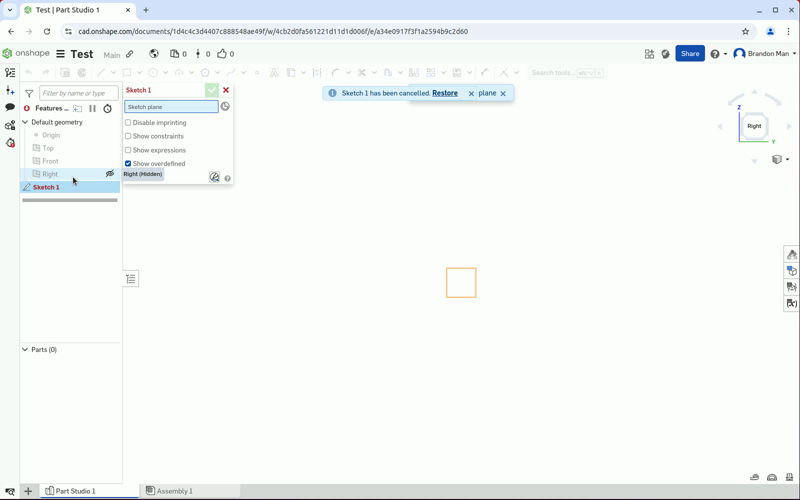
click(73, 176)
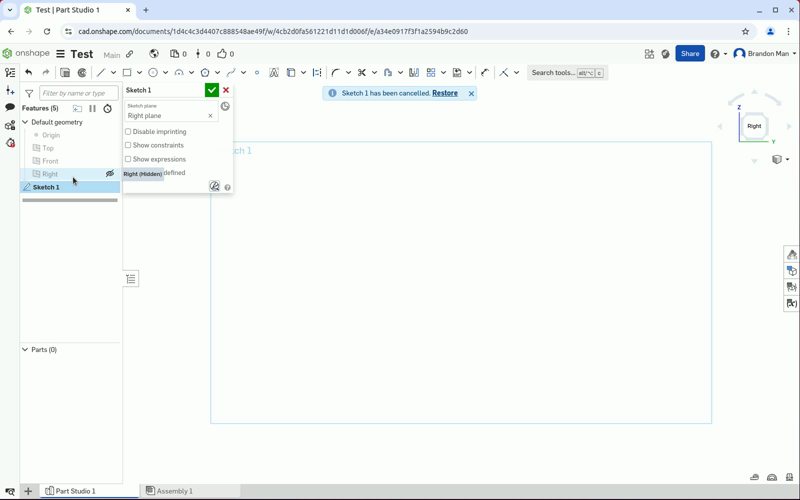
mouse_move(73, 352)
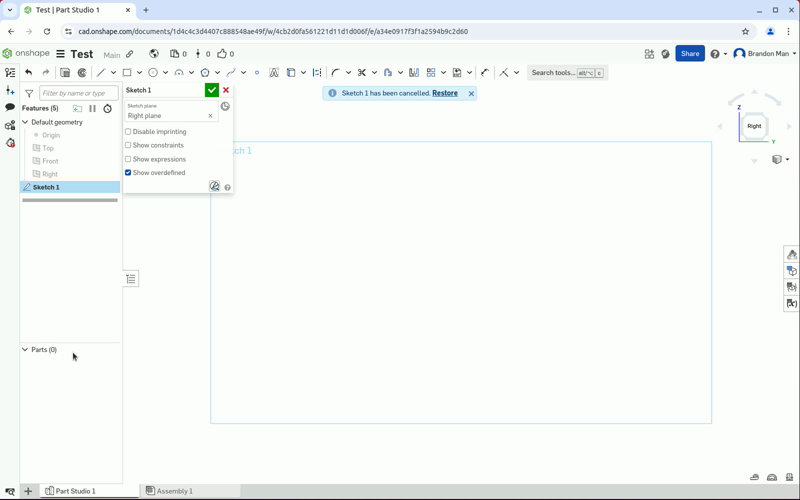
key(y)
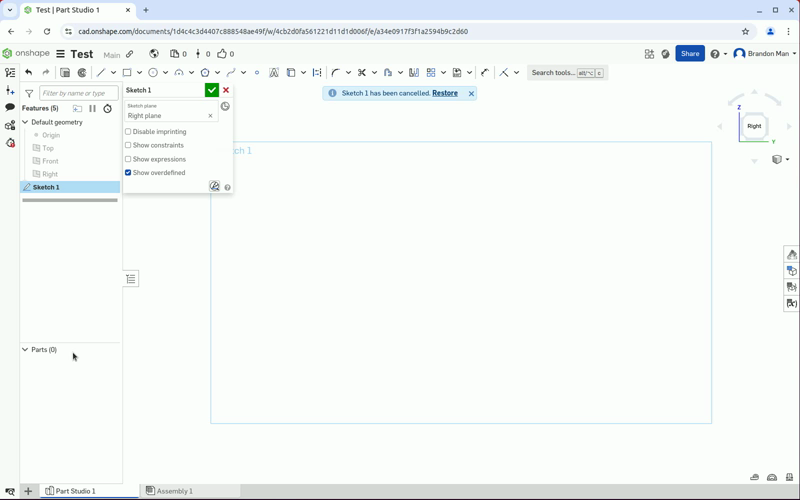
key(l)
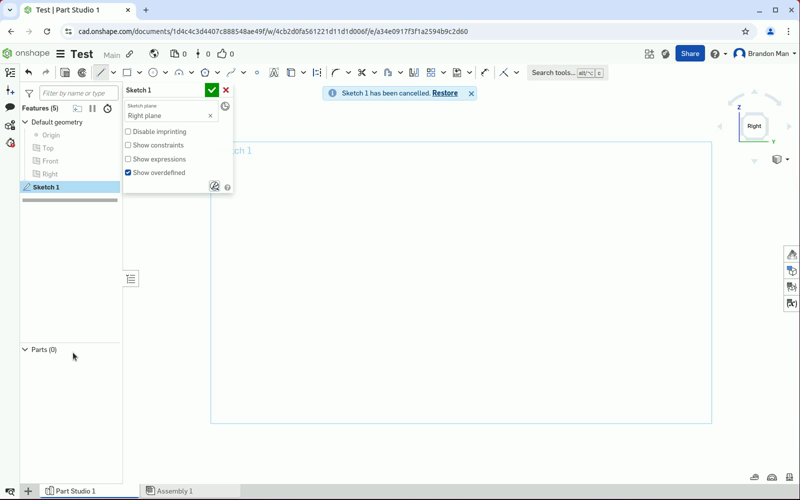
key_down(shift)
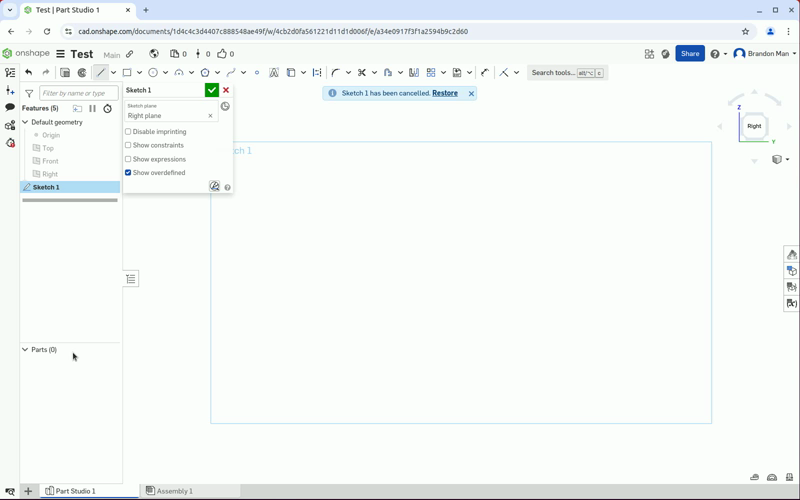
mouse_move(439, 304)
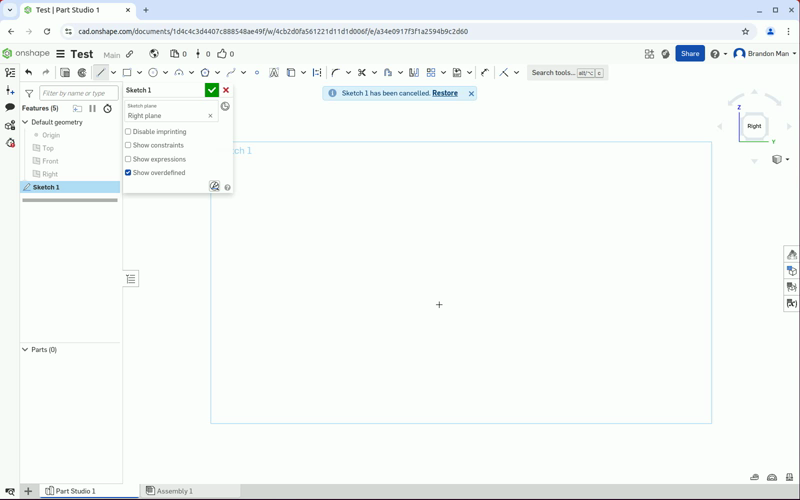
click(439, 304)
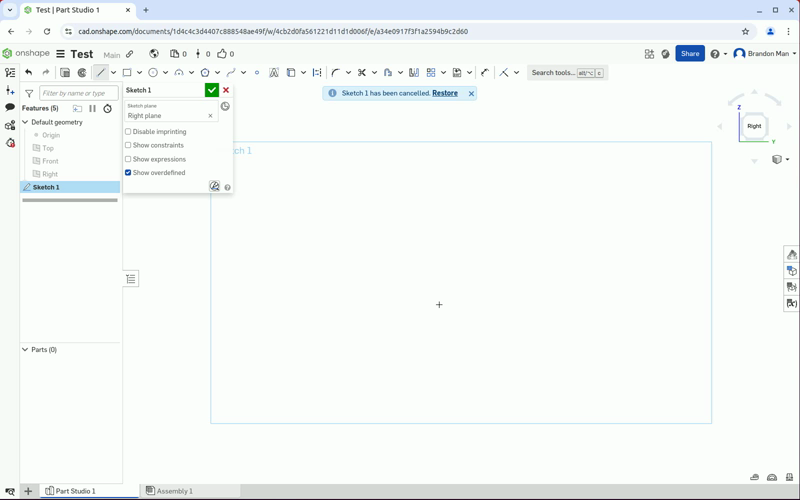
key_up(shift)
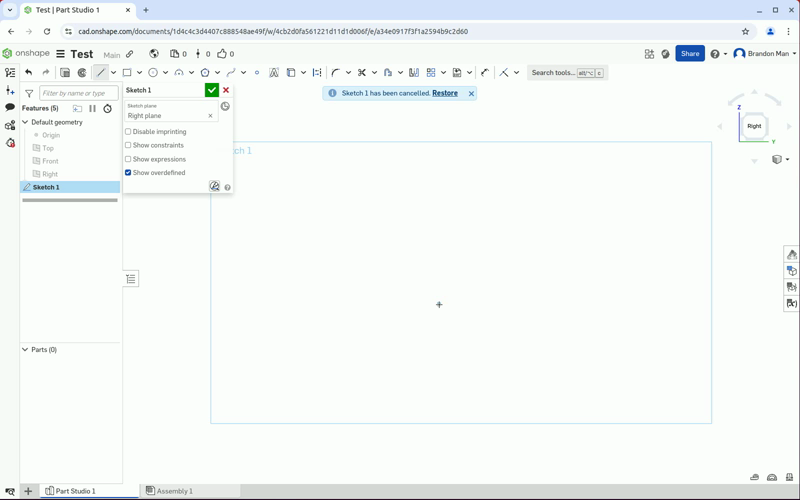
key_down(shift)
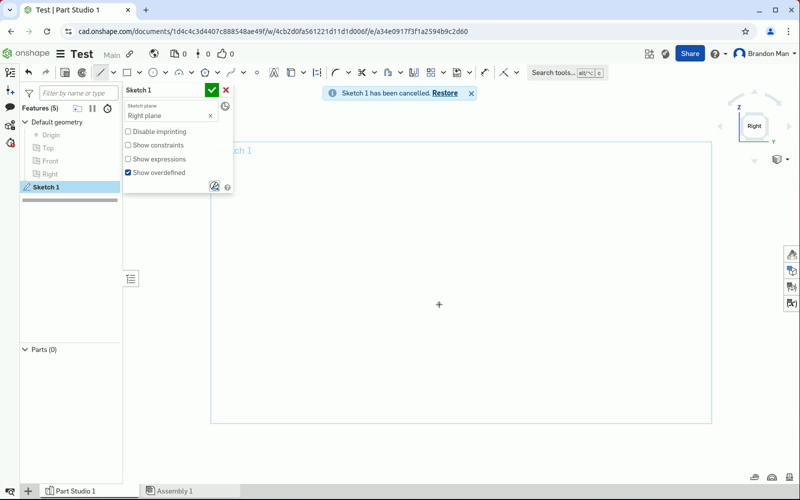
mouse_move(469, 304)
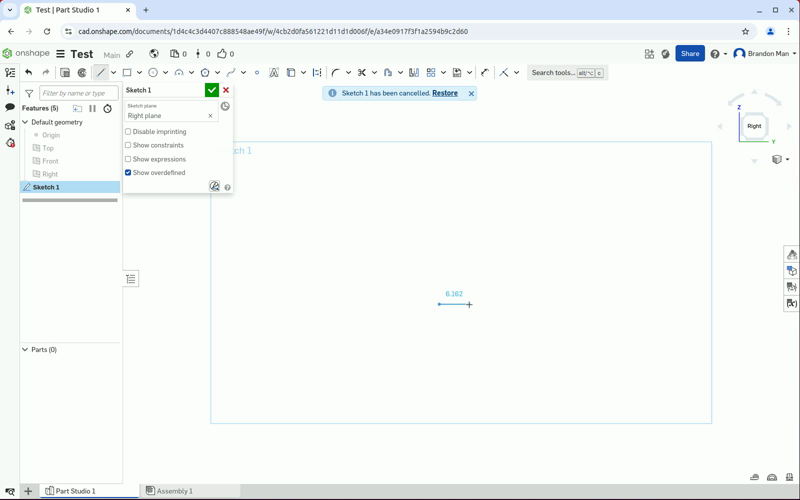
mouse_move(482, 304)
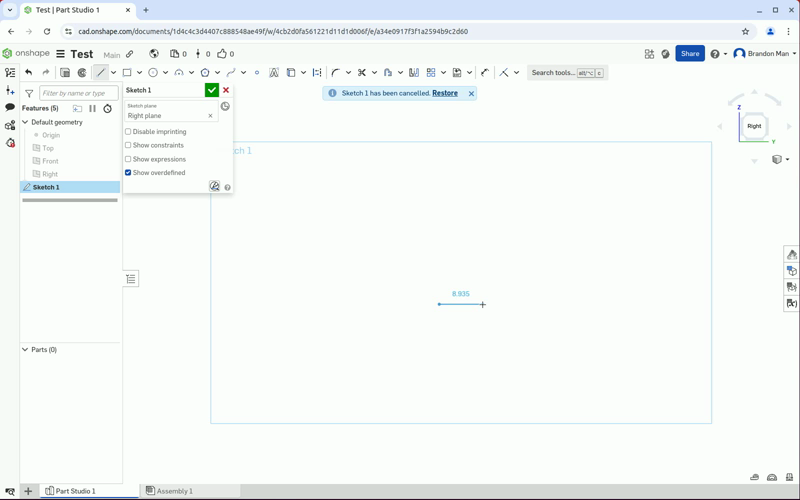
click(482, 304)
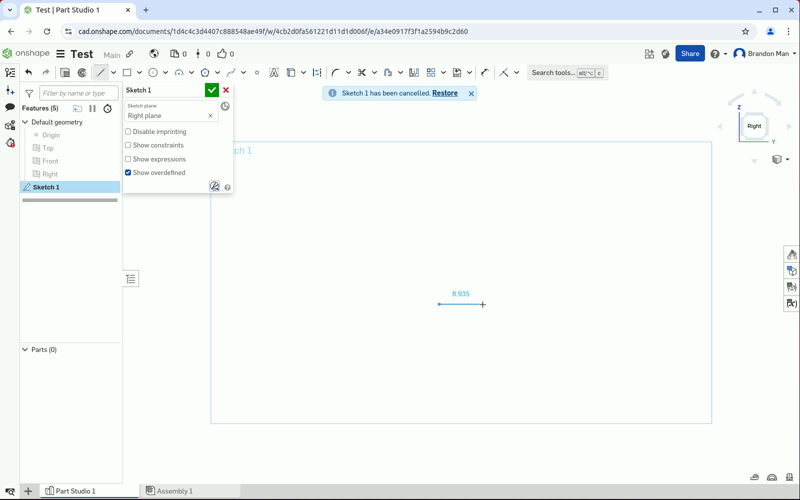
key_up(shift)
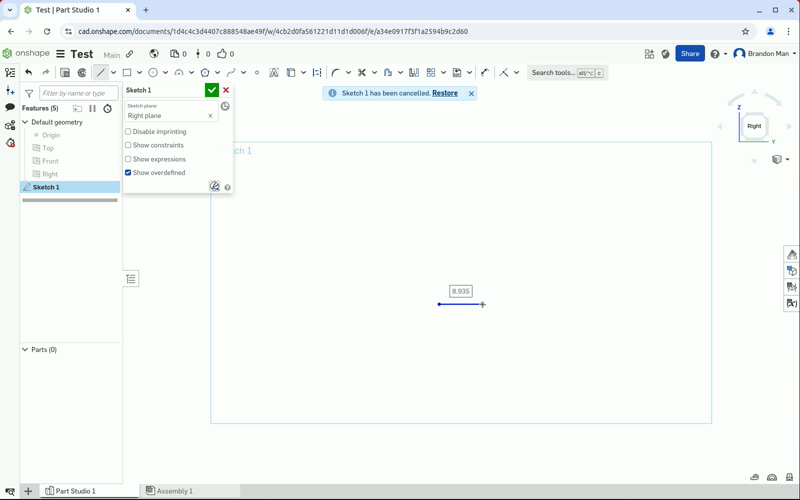
key_down(shift)
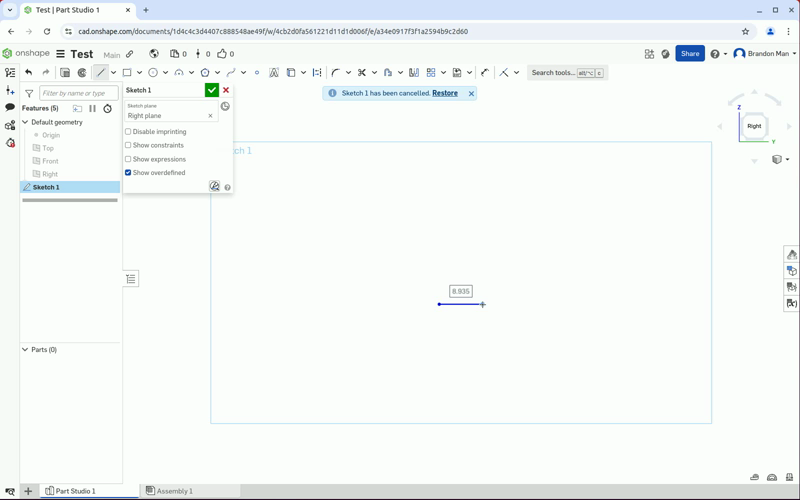
mouse_move(512, 304)
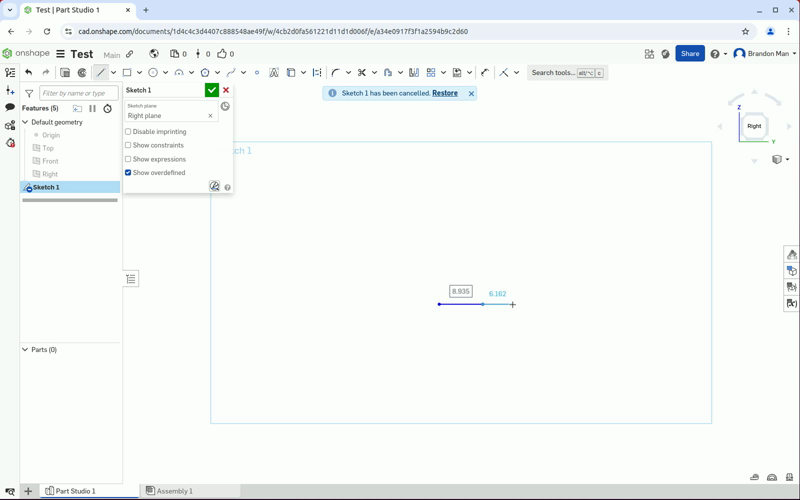
mouse_move(482, 261)
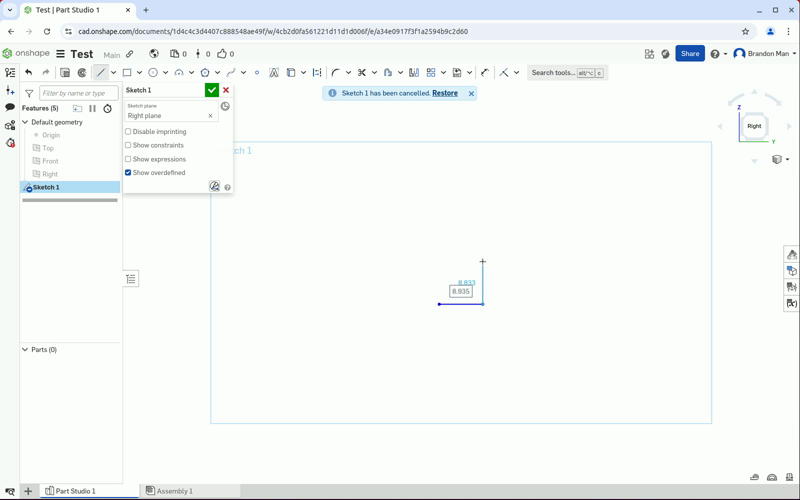
click(482, 261)
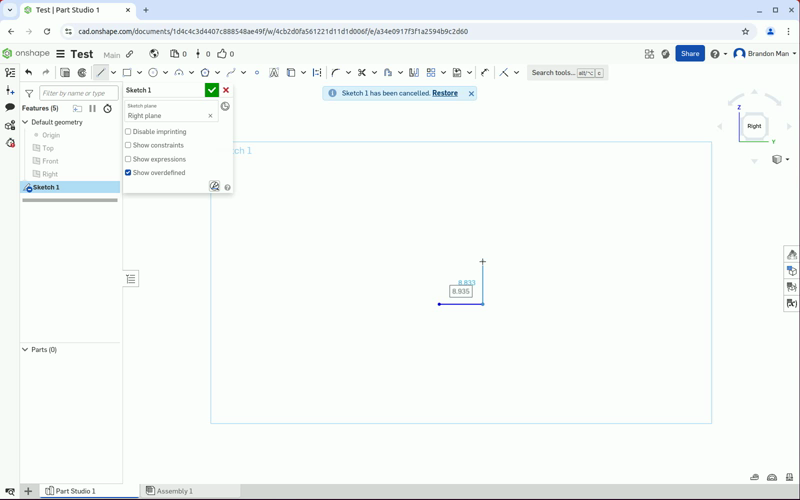
key_up(shift)
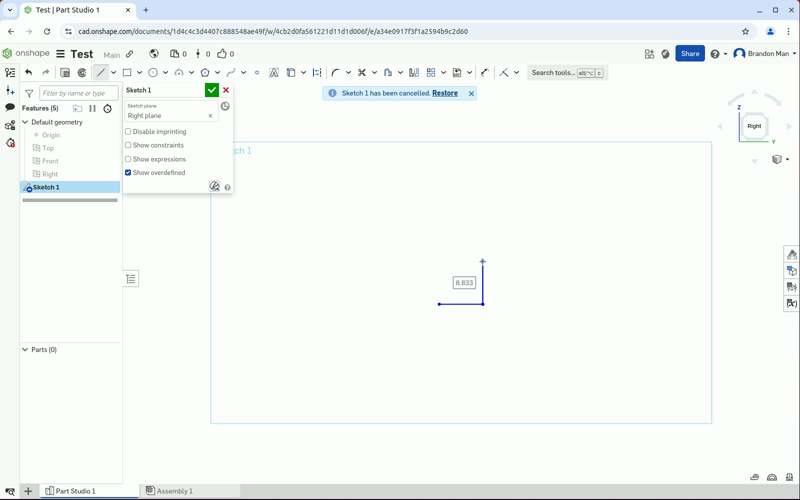
key_down(shift)
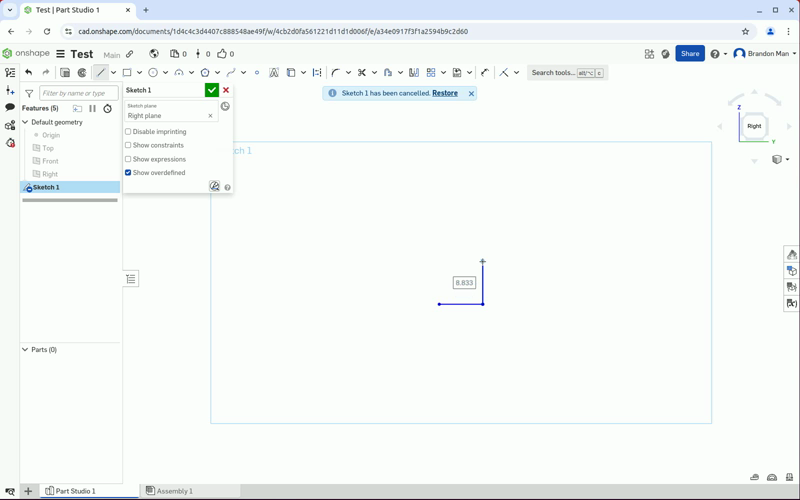
mouse_move(512, 261)
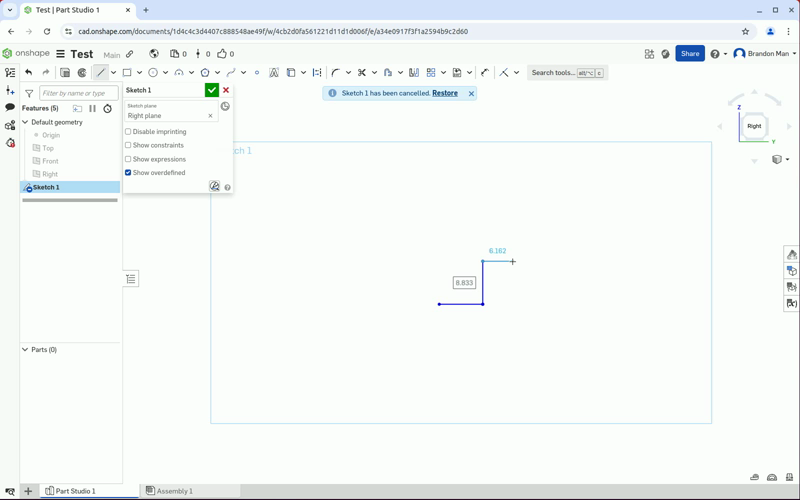
mouse_move(439, 261)
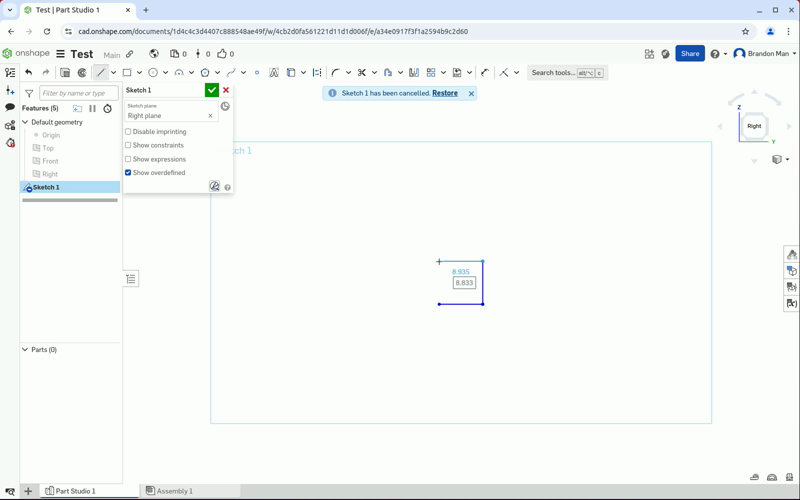
click(439, 261)
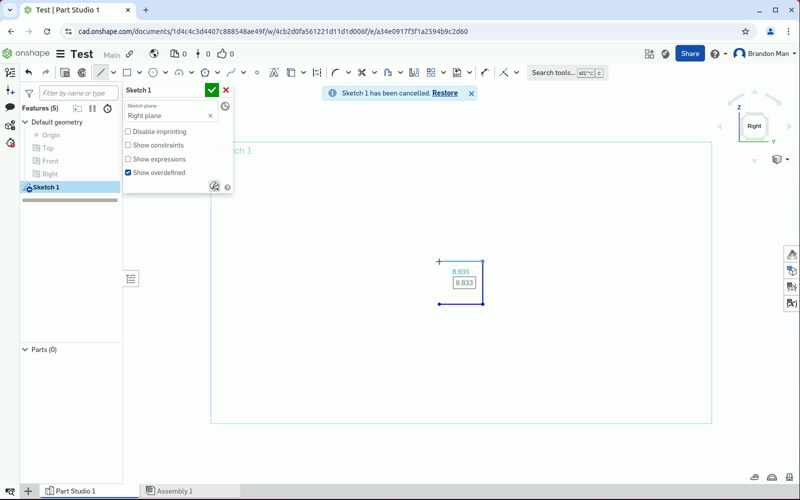
key_up(shift)
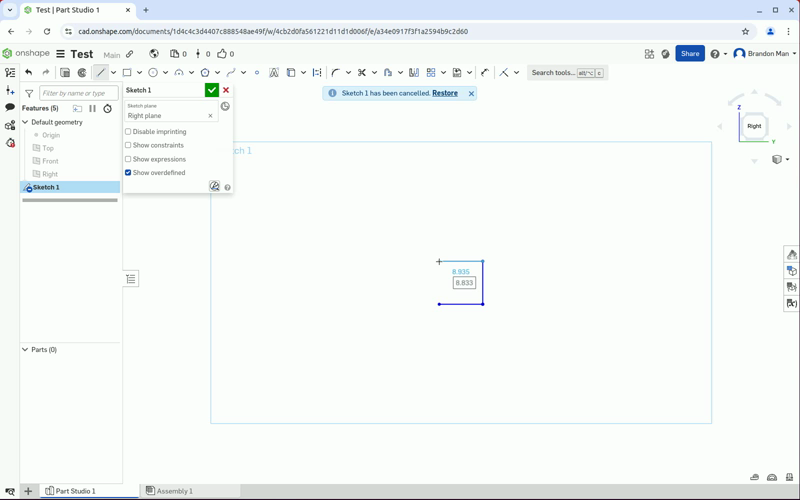
mouse_move(469, 261)
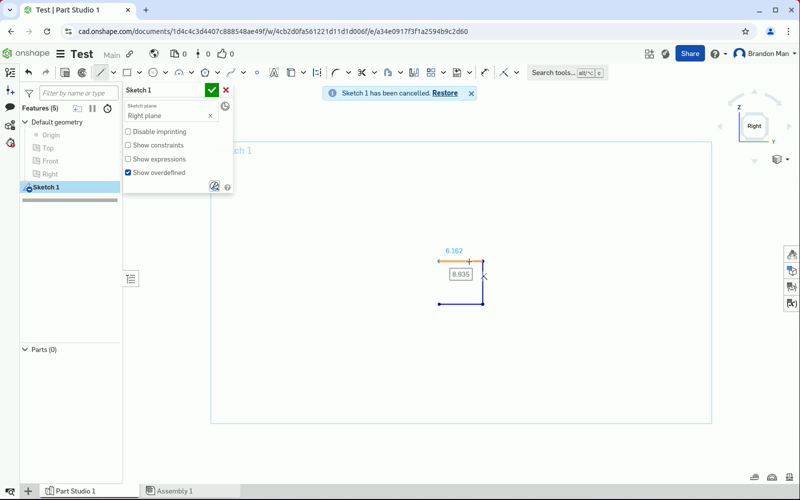
key_down(shift)
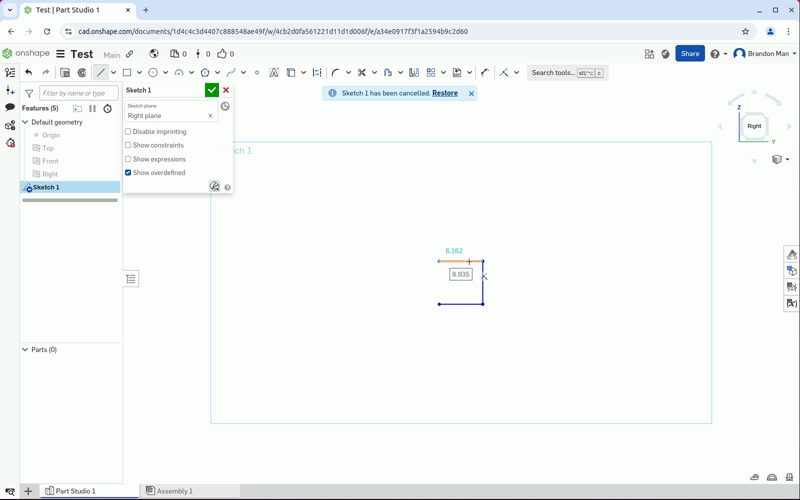
mouse_move(439, 304)
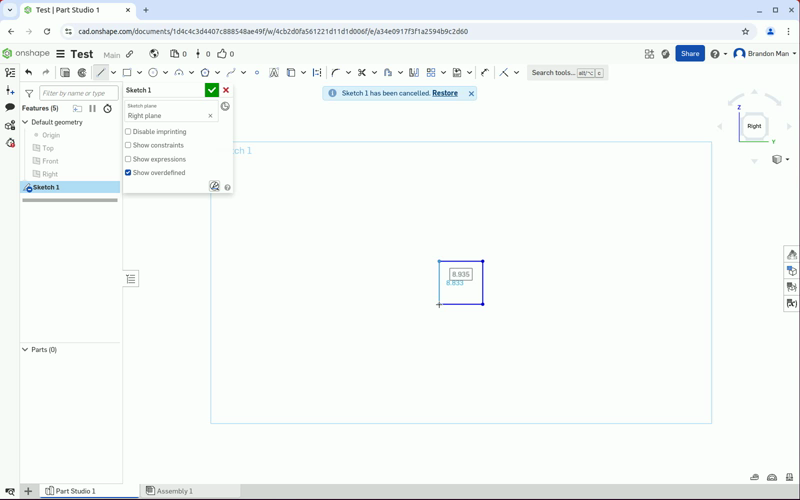
key_up(shift)
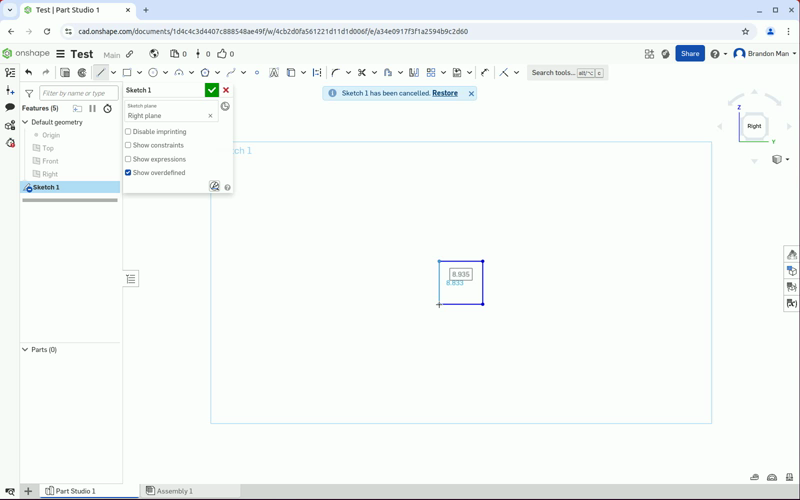
click(439, 304)
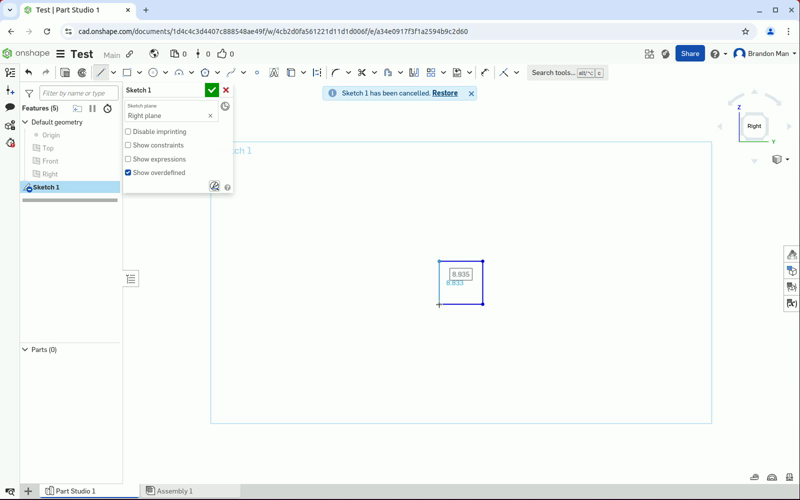
key(esc)
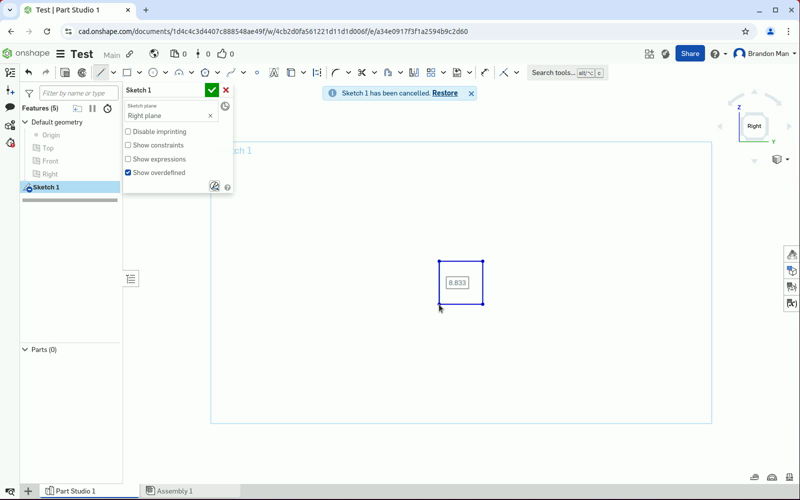
key(c)
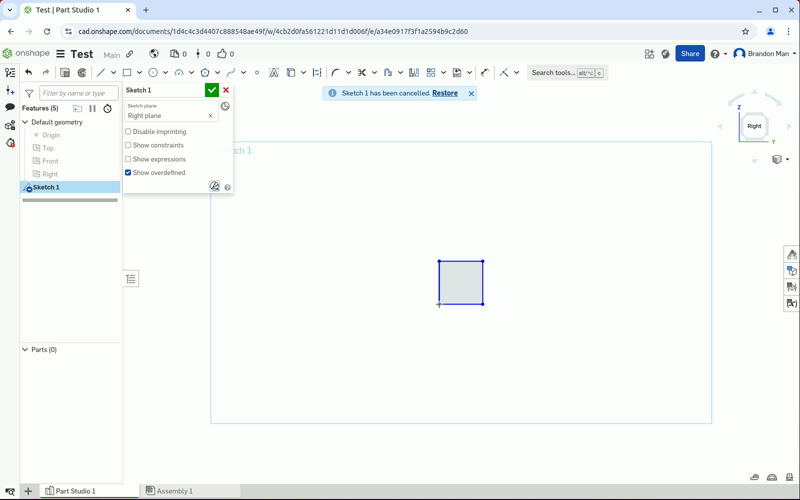
key_down(shift)
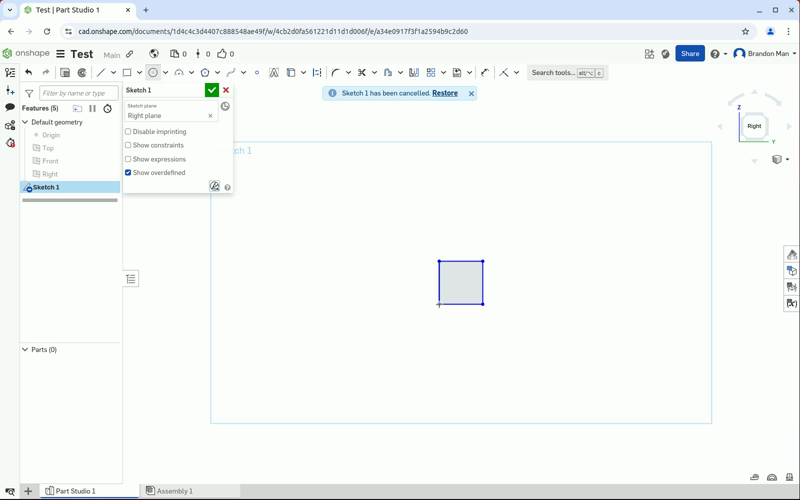
mouse_move(461, 282)
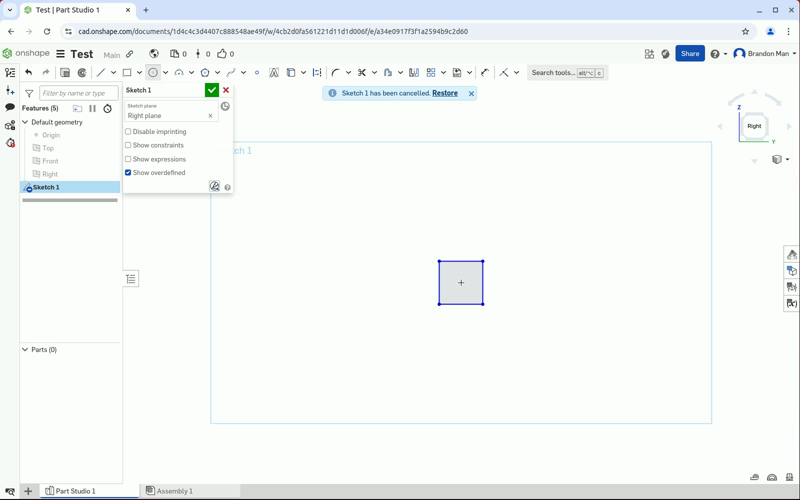
click(461, 282)
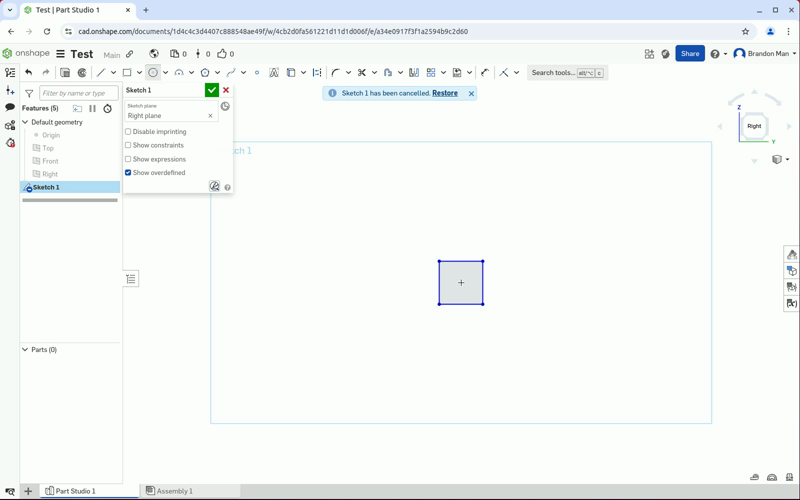
key_up(shift)
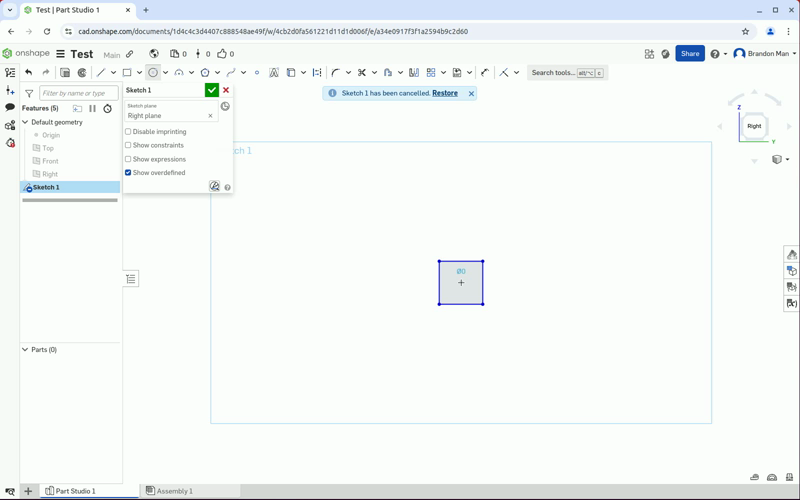
mouse_move(482, 282)
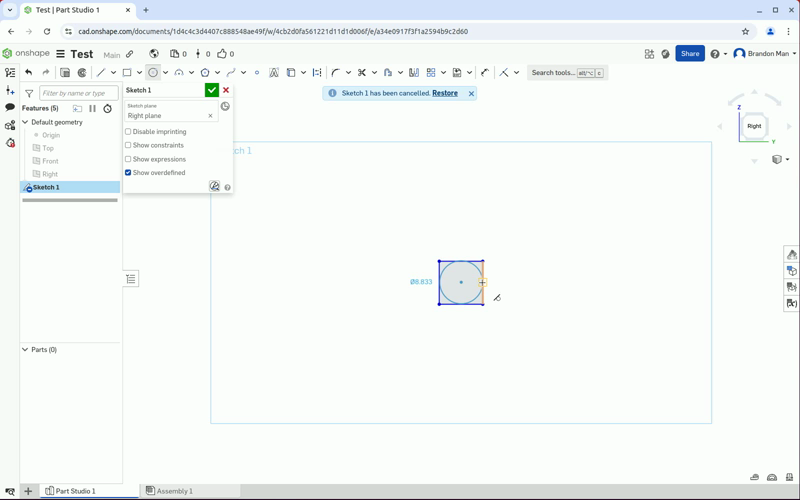
click(482, 282)
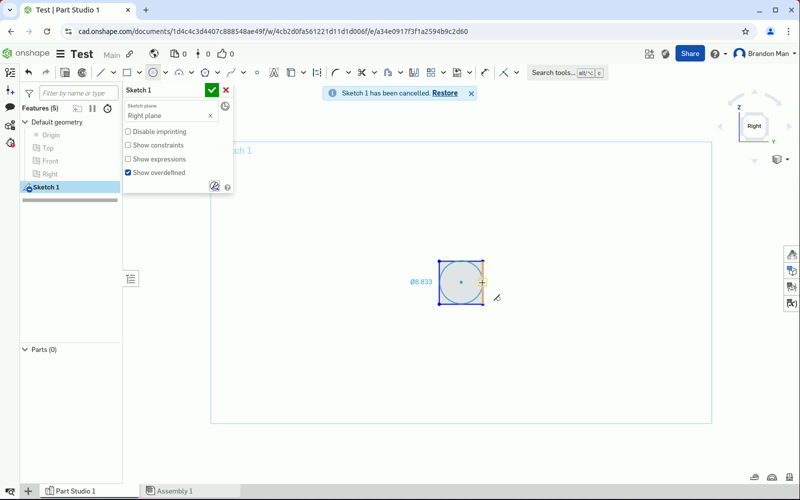
key(esc)
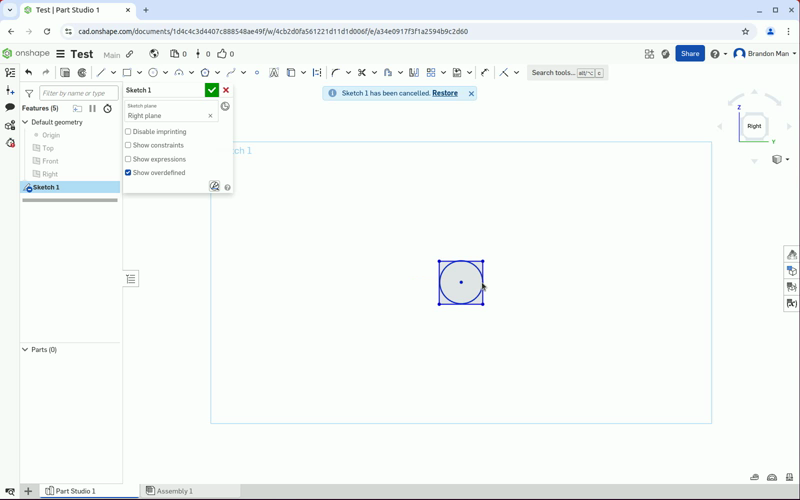
mouse_move(441, 272)
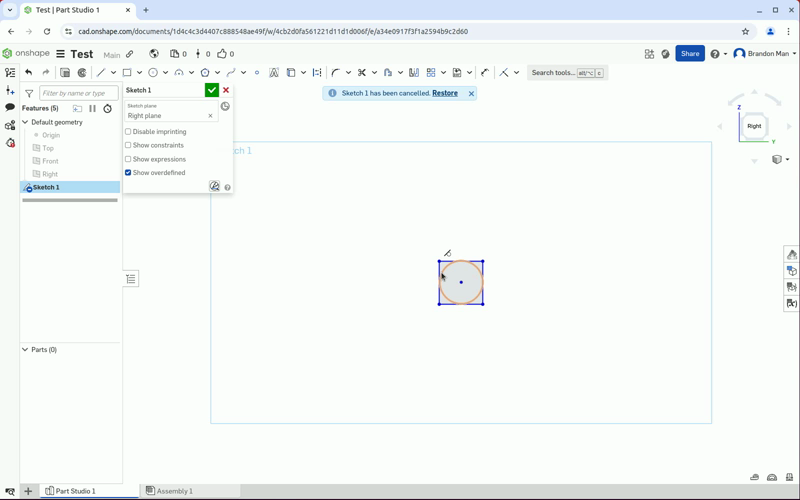
scroll(6)
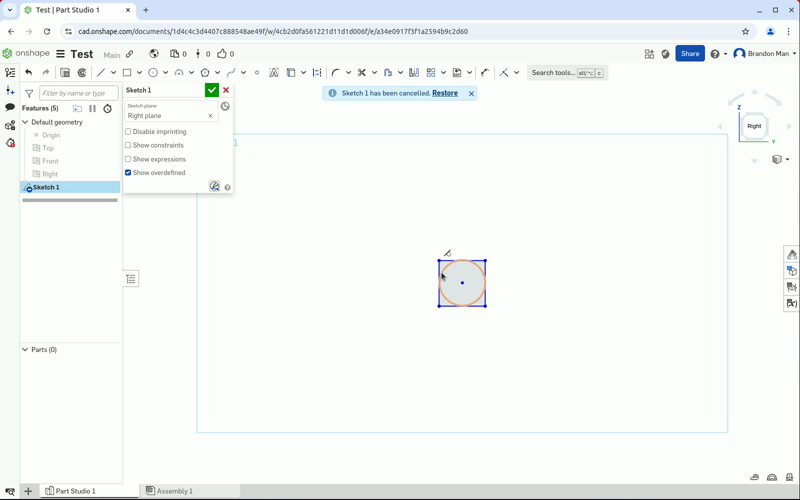
scroll(6)
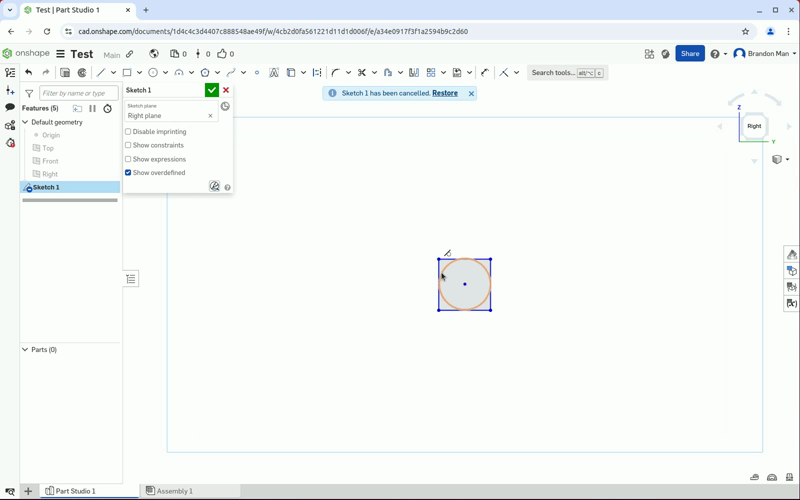
scroll(6)
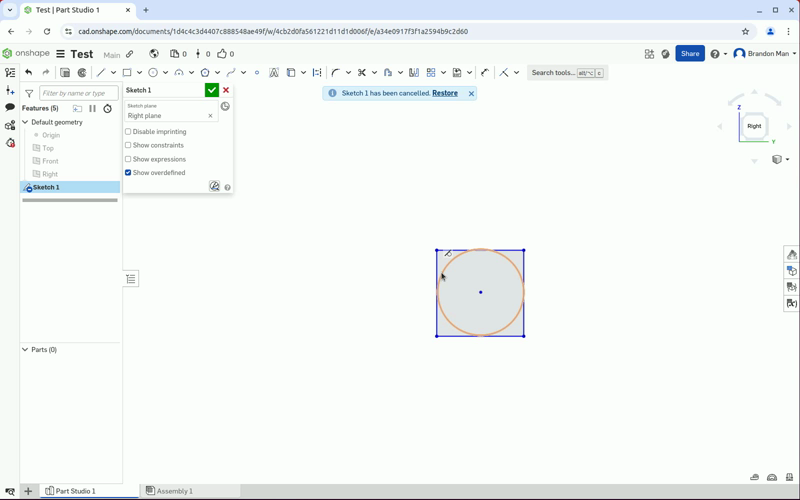
scroll(6)
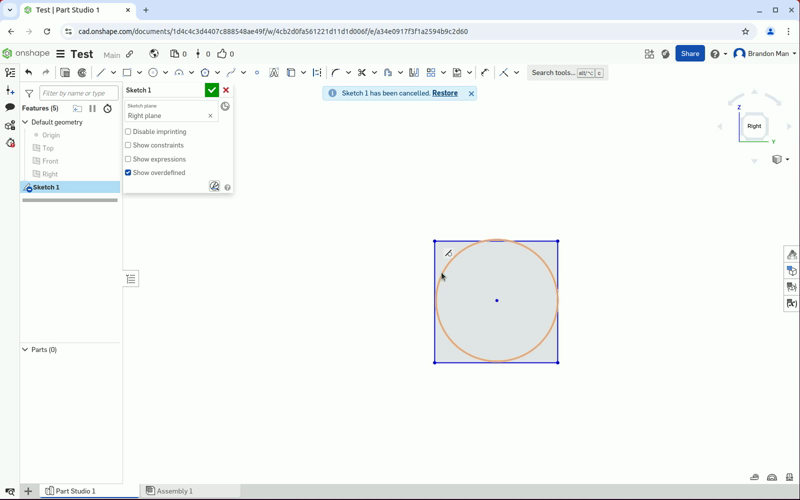
scroll(6)
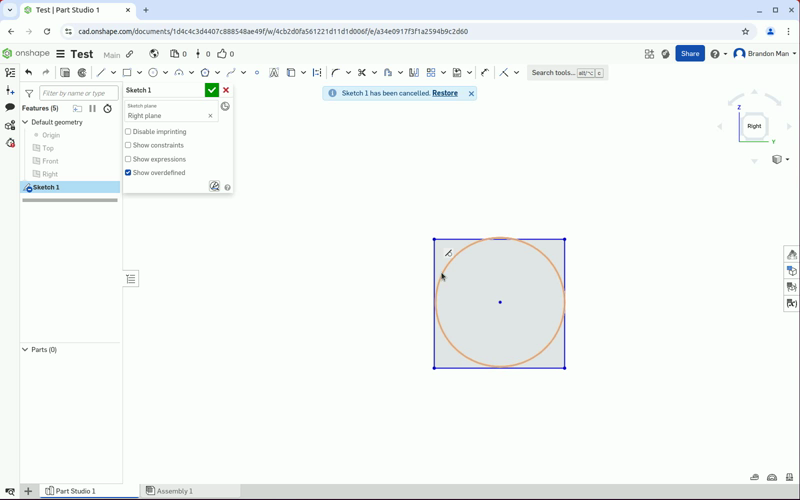
scroll(6)
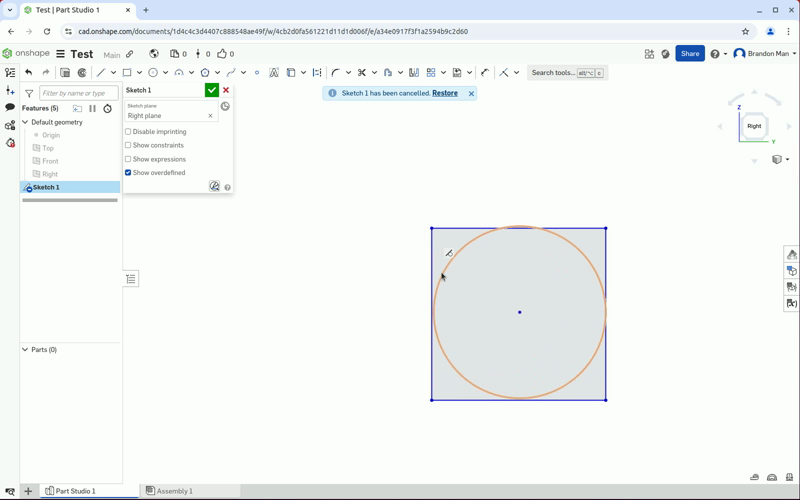
scroll(6)
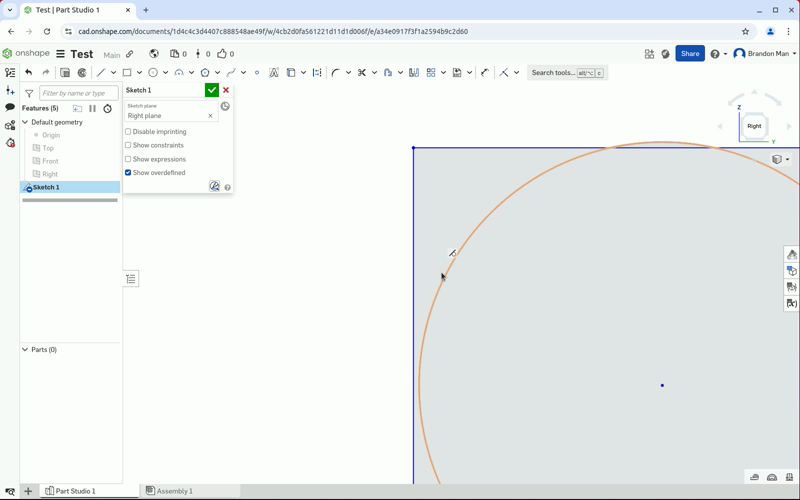
click(441, 272)
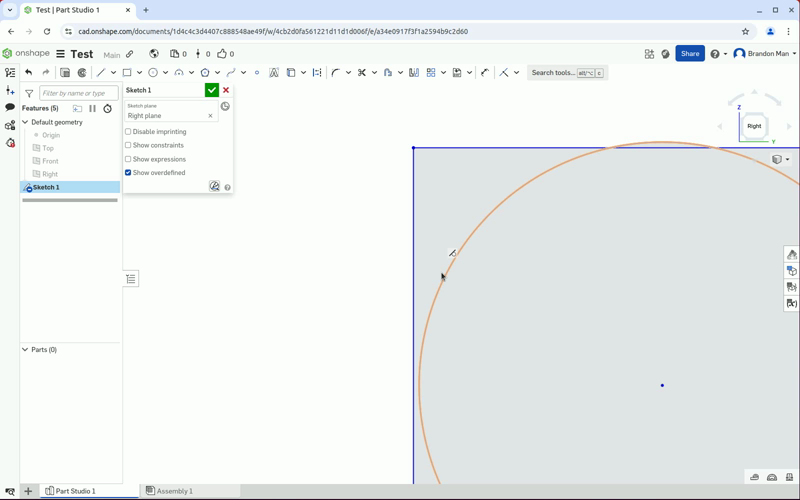
scroll(-6)
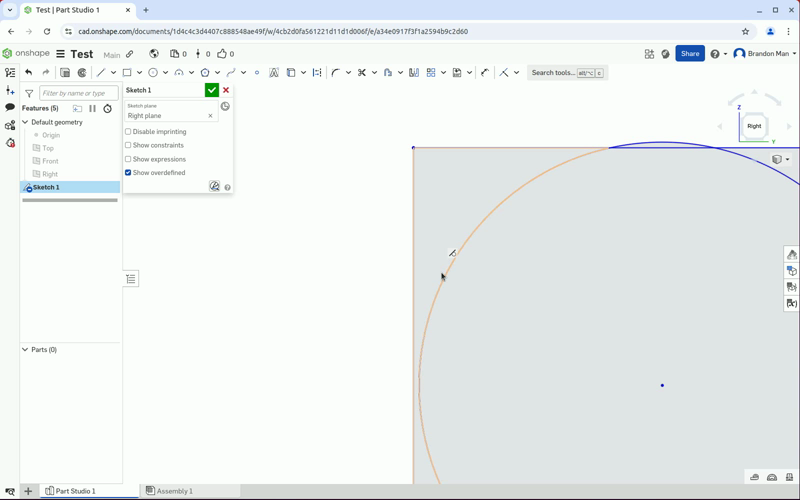
scroll(-6)
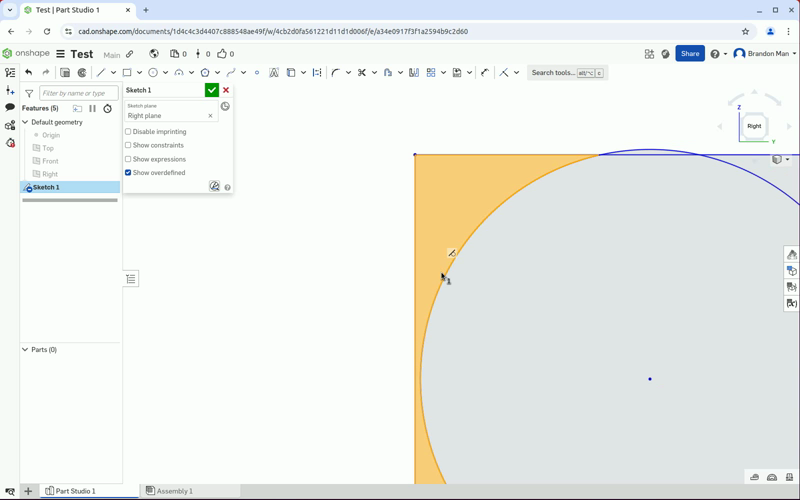
scroll(-6)
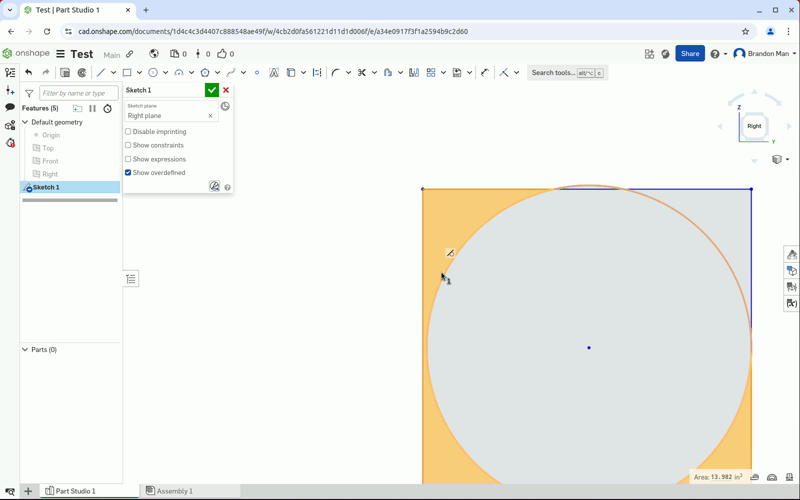
scroll(-6)
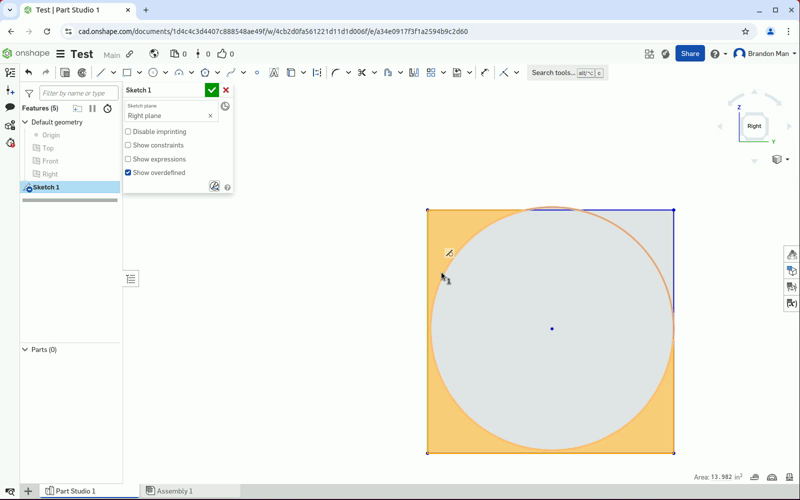
scroll(-6)
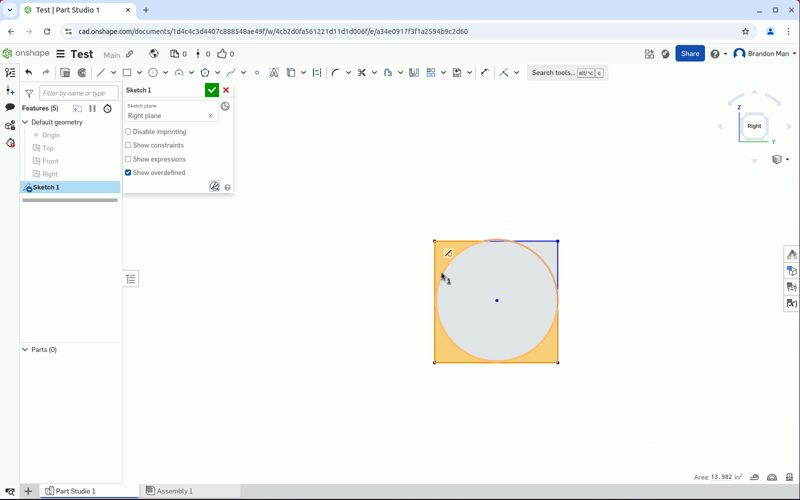
scroll(-6)
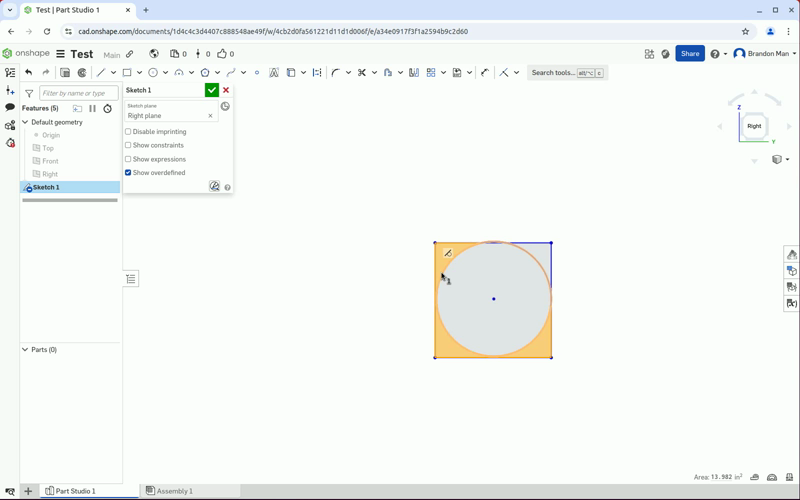
scroll(-6)
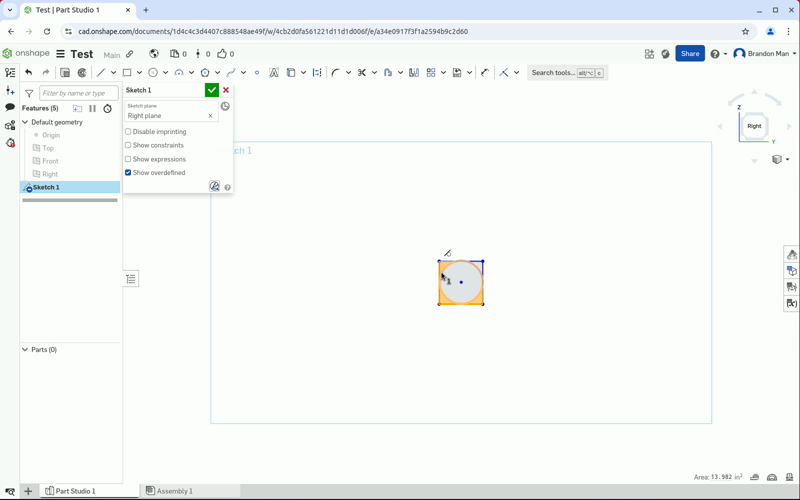
mouse_move(73, 352)
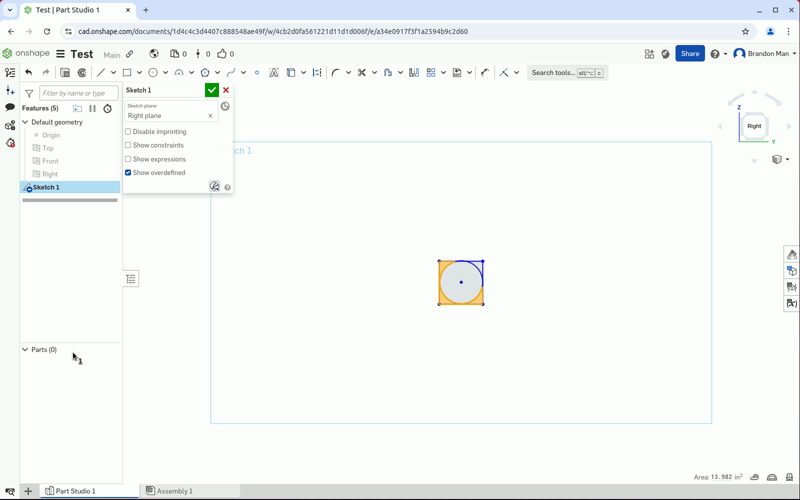
key(shift+y)
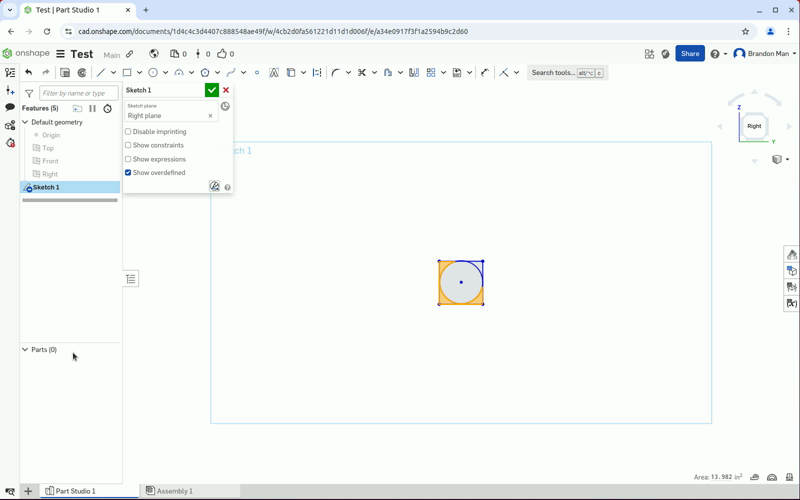
key(shift+e)
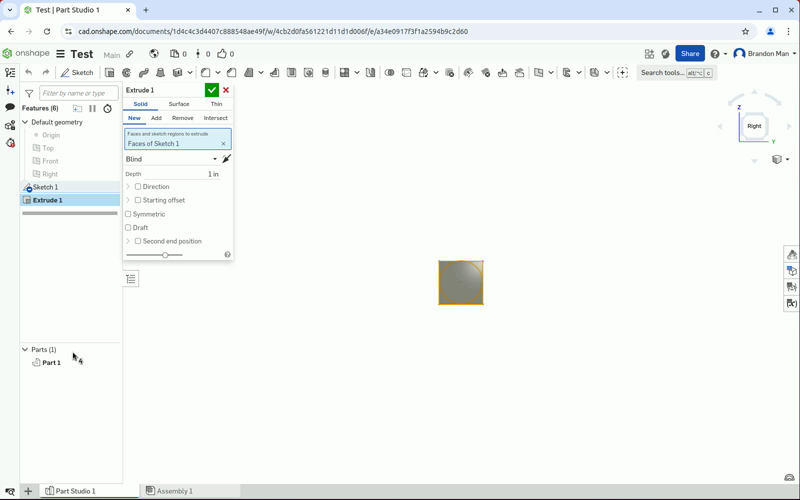
mouse_move(143, 106)
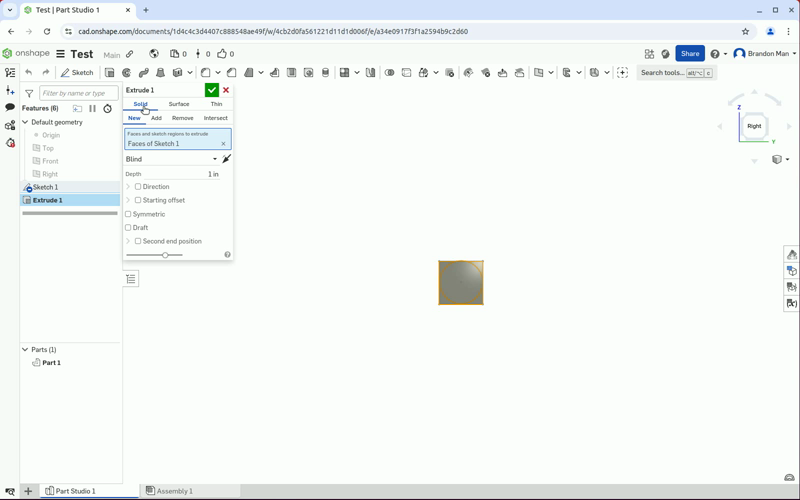
click(143, 106)
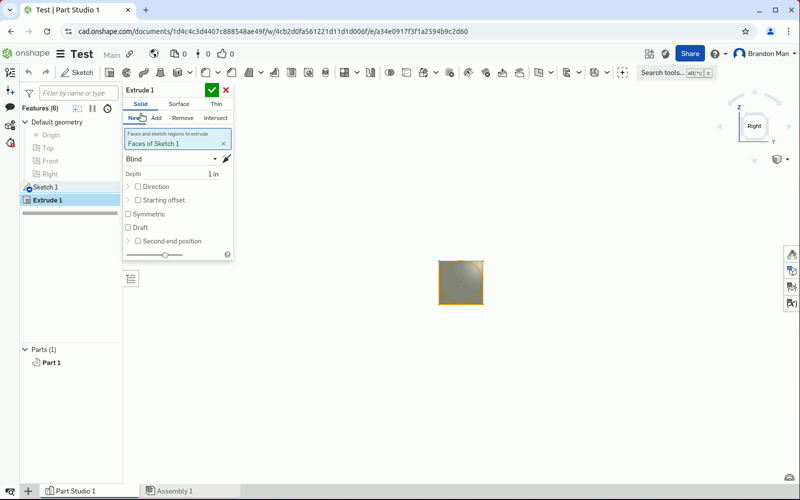
mouse_move(137, 120)
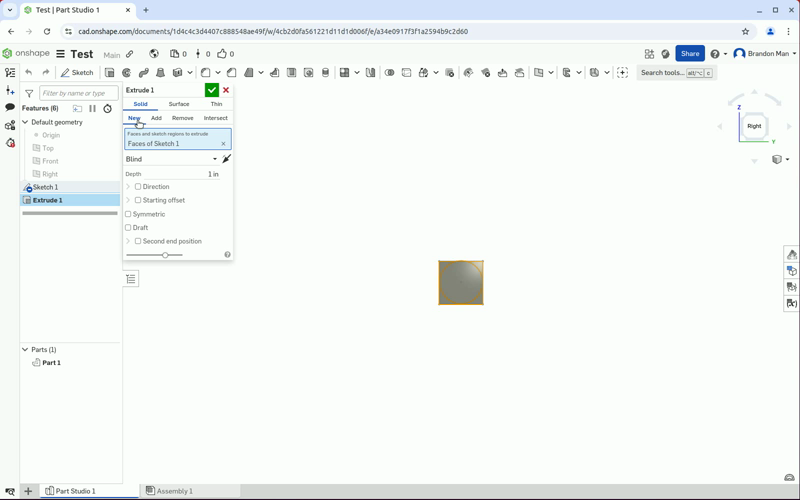
click(137, 120)
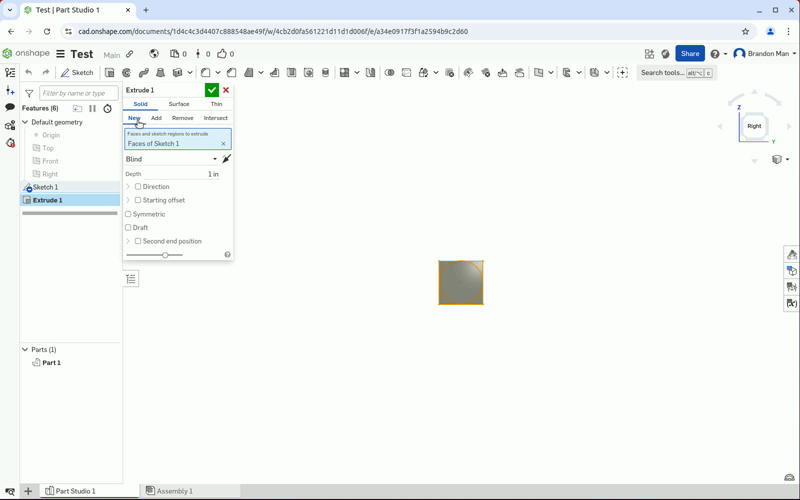
key(tab, 4)
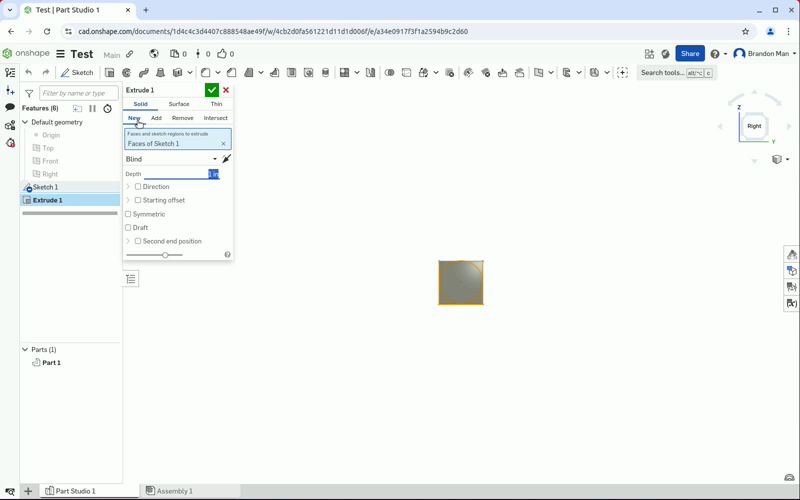
text(-3.129)
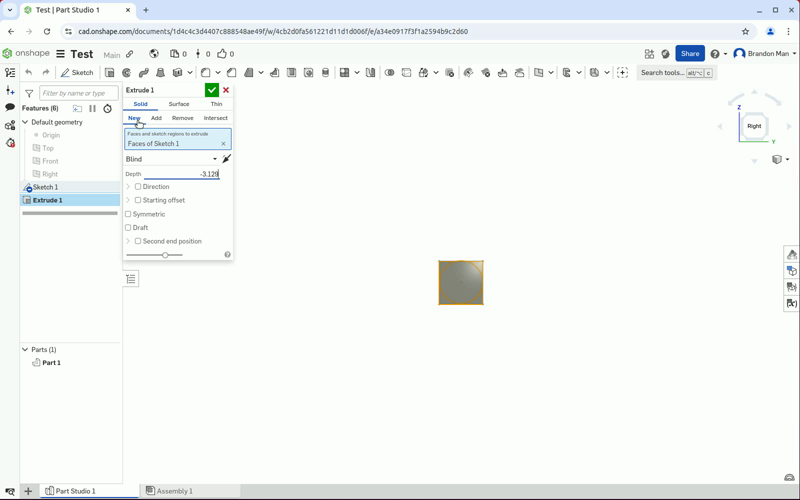
key(enter)
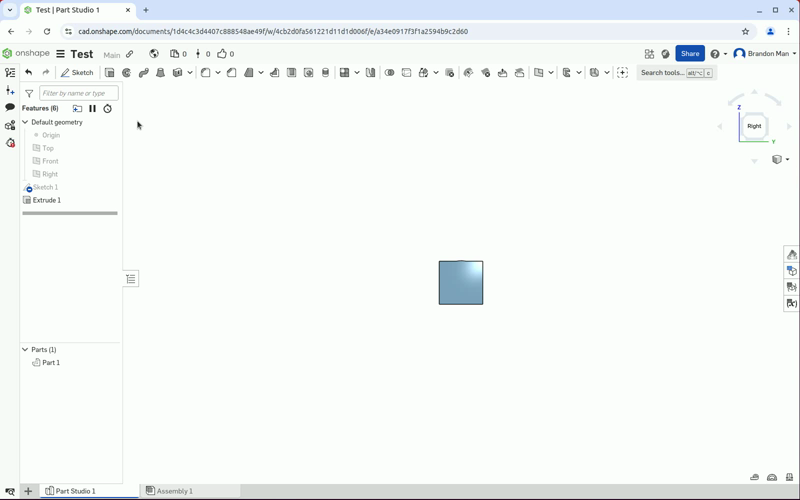
key(shift+h)
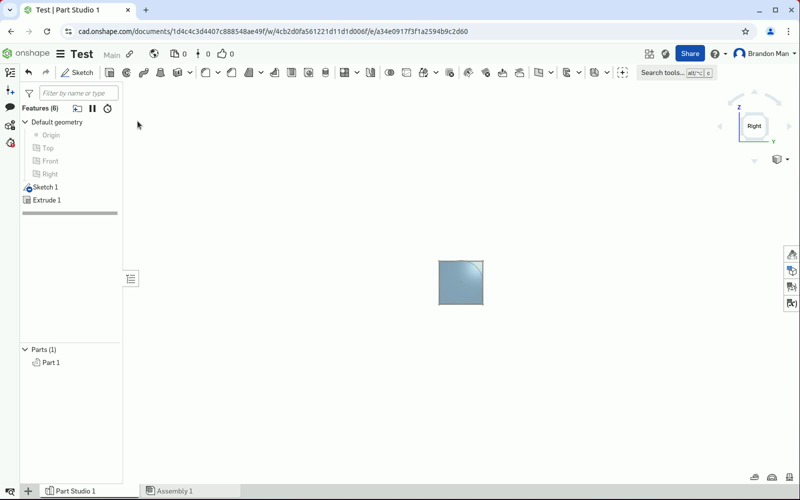
key(shift+h)
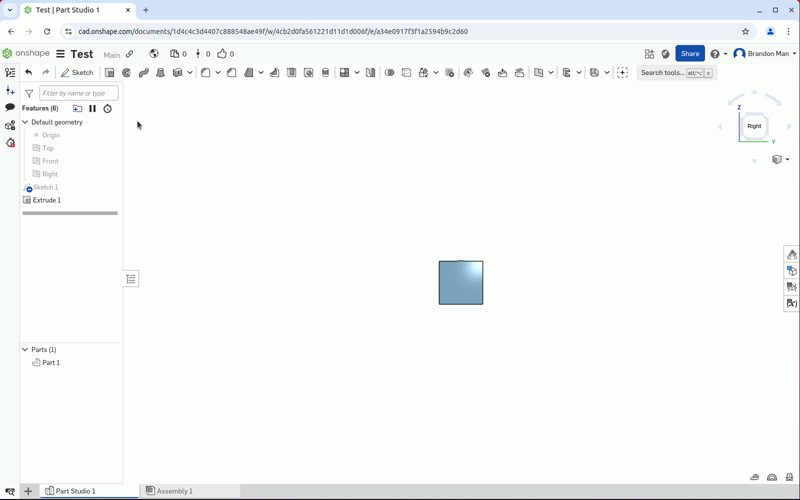
mouse_move(73, 189)
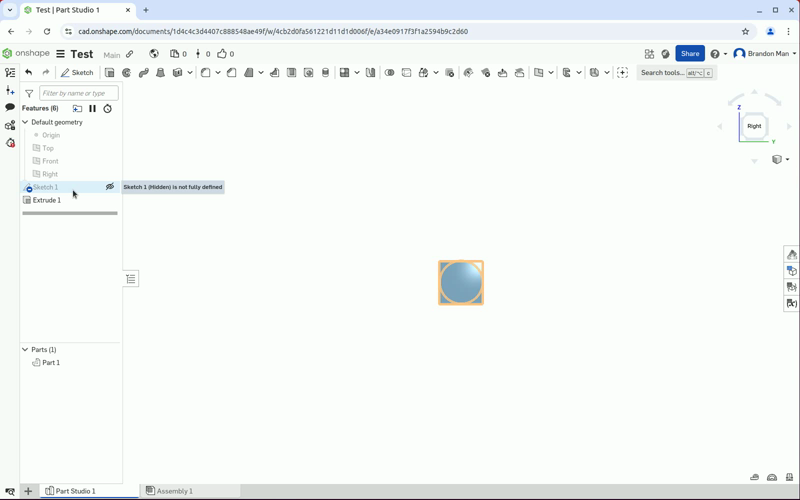
click(73, 189)
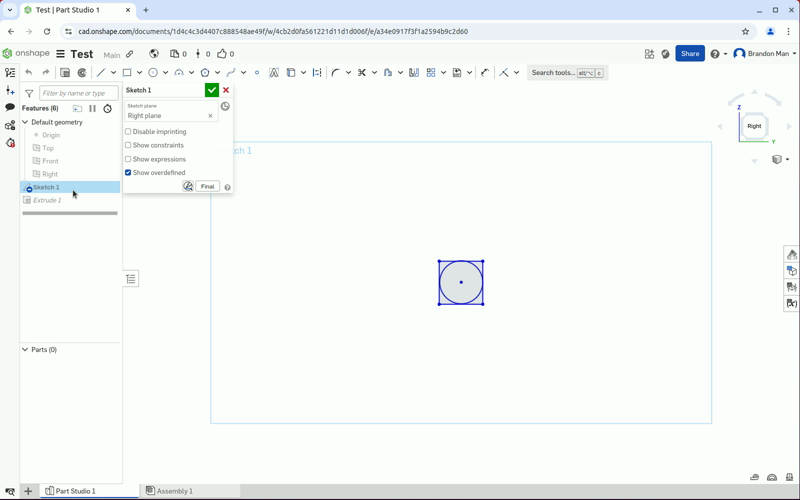
mouse_move(229, 92)
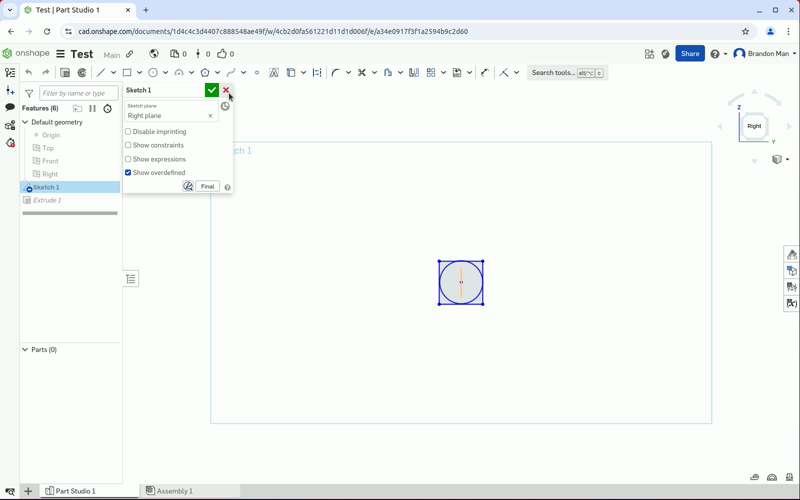
click(229, 92)
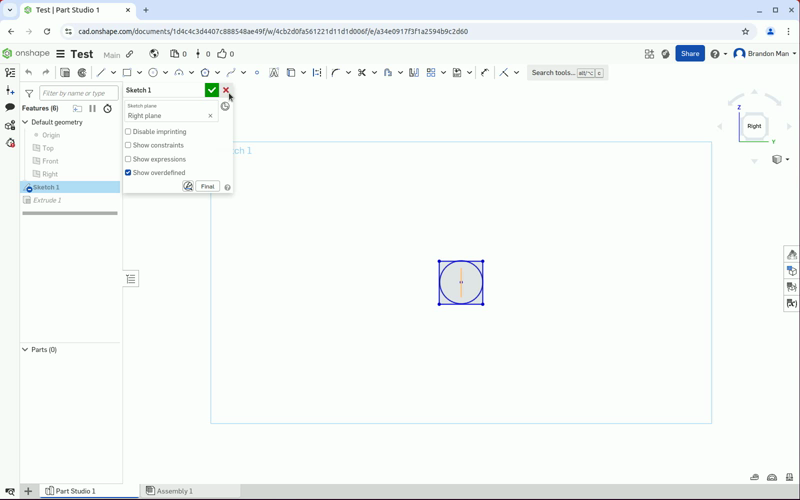
key(shift+s)
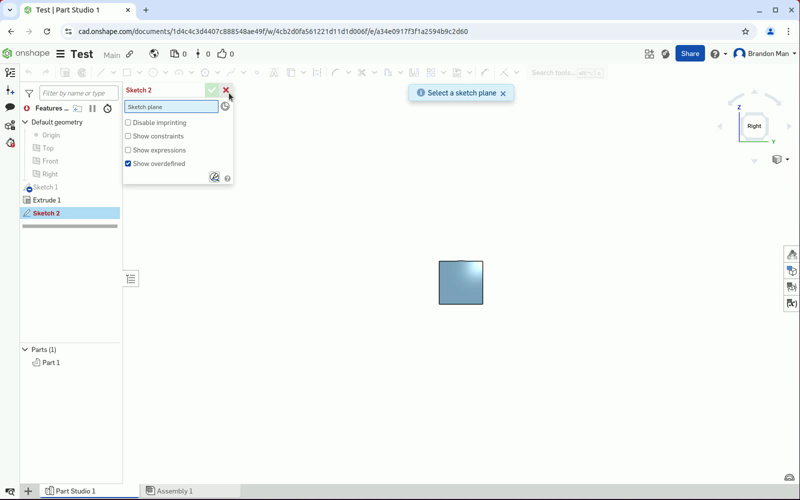
mouse_move(73, 176)
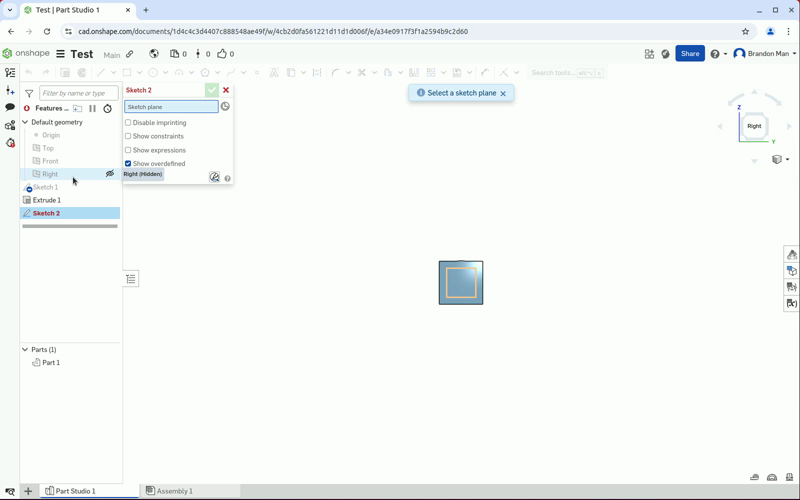
click(73, 176)
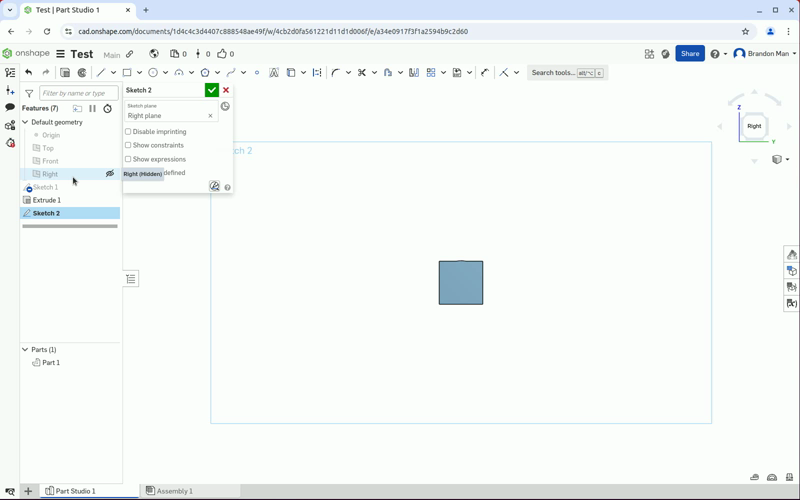
mouse_move(73, 352)
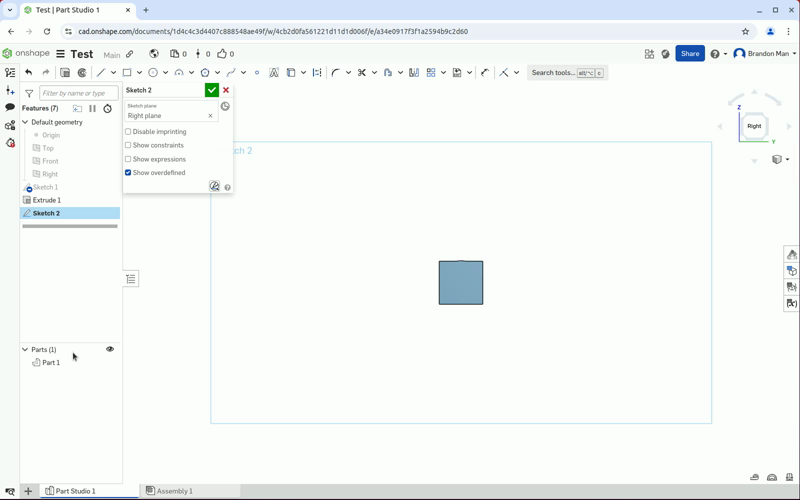
key(y)
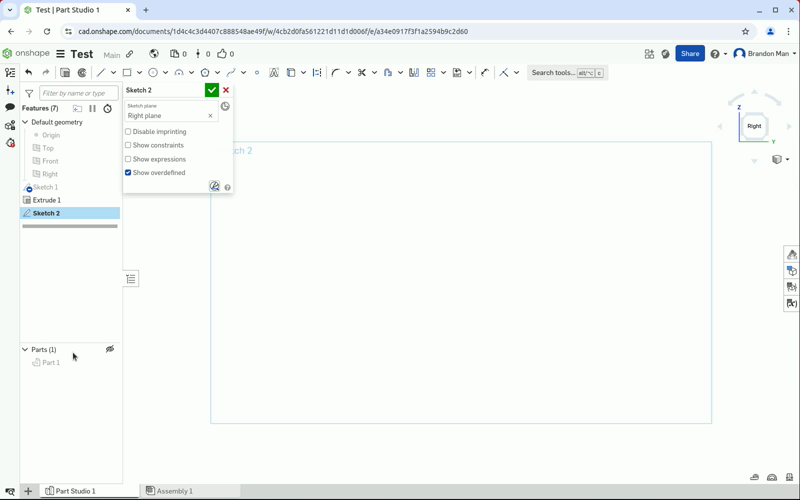
key(l)
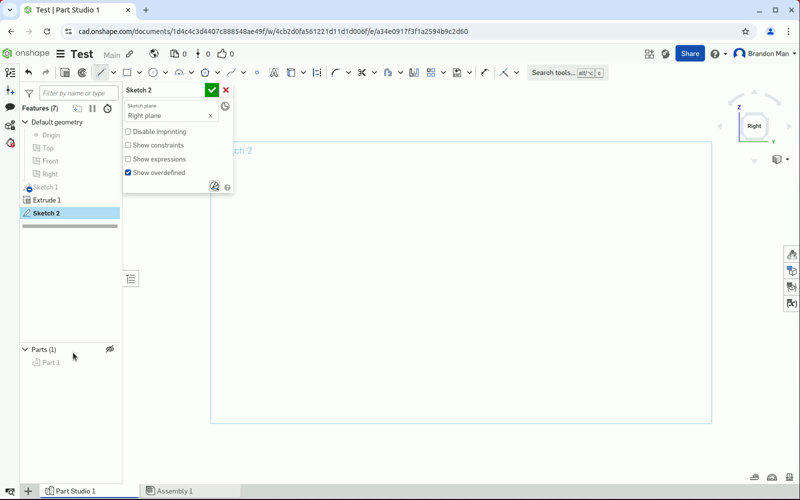
key_down(shift)
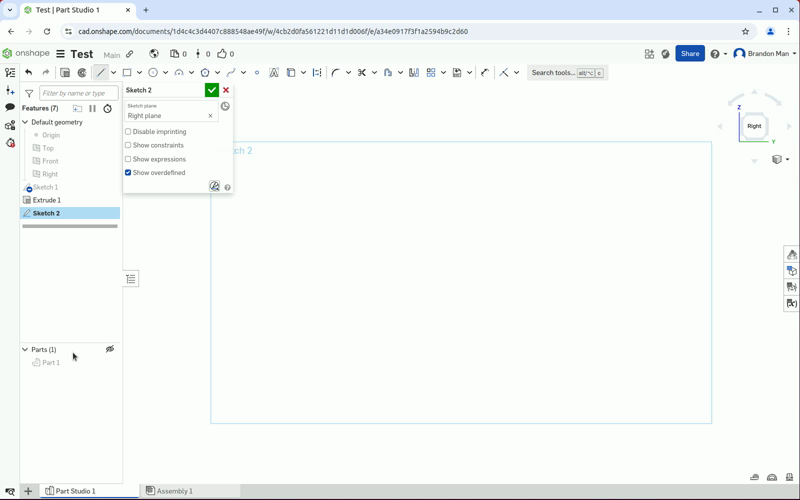
mouse_move(439, 304)
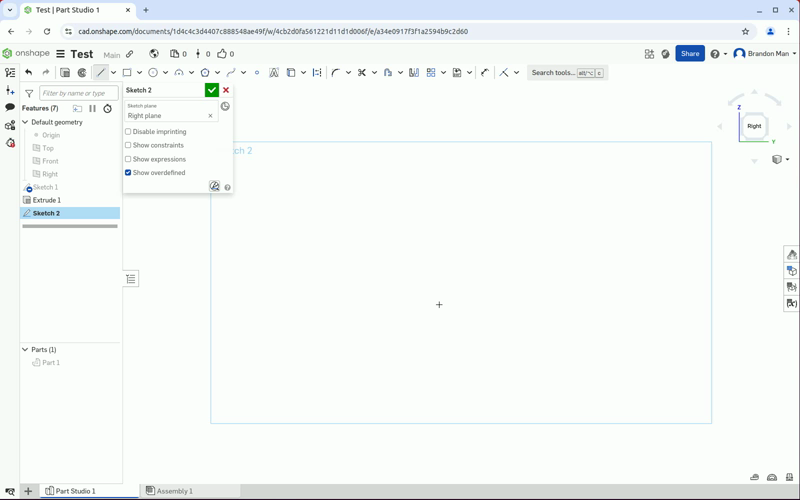
click(439, 304)
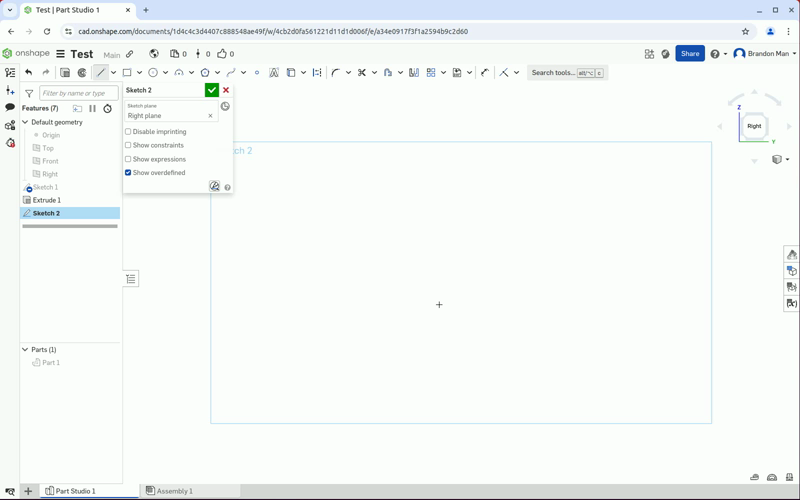
key_up(shift)
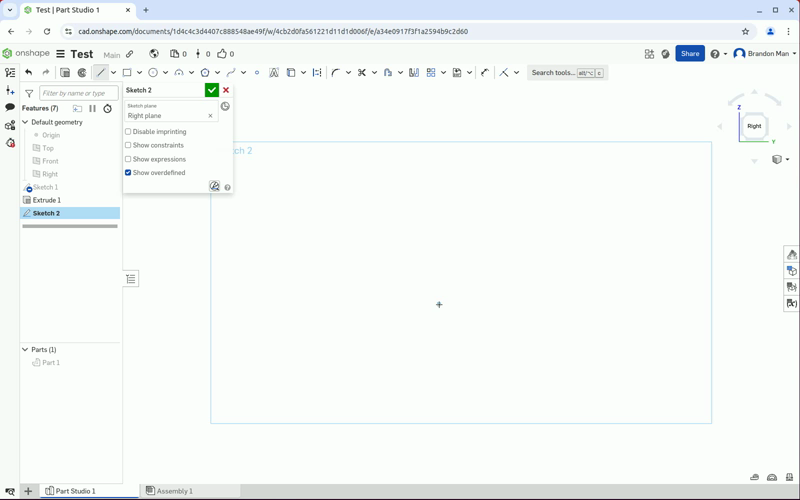
key_down(shift)
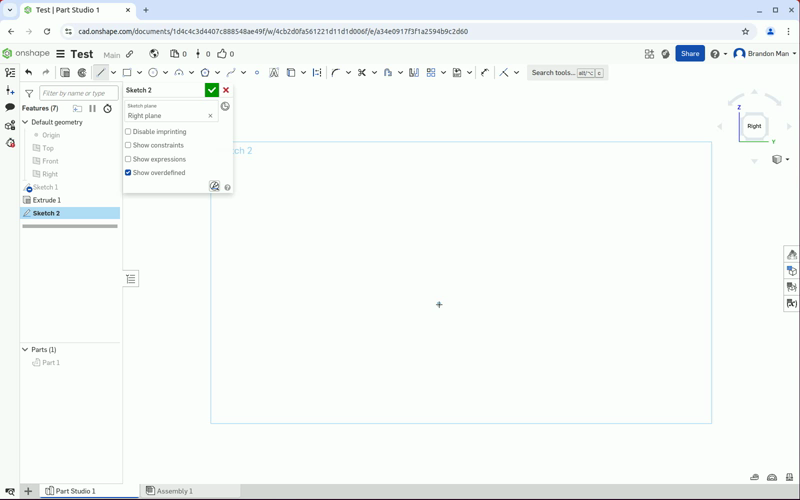
mouse_move(469, 304)
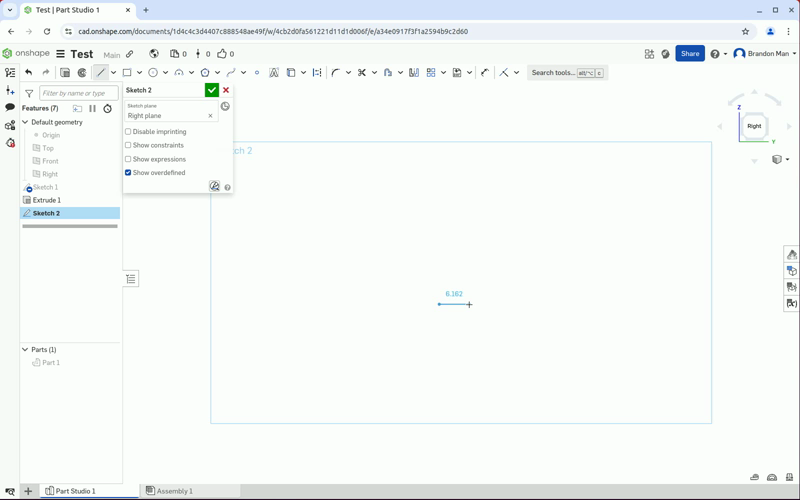
mouse_move(482, 304)
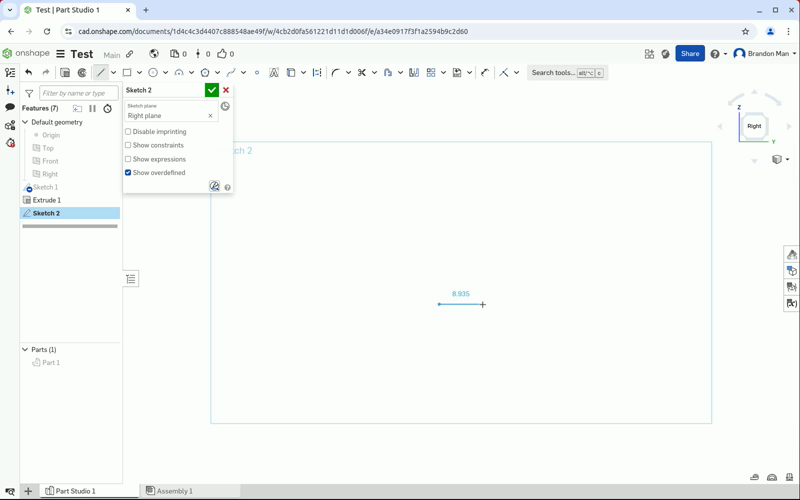
click(482, 304)
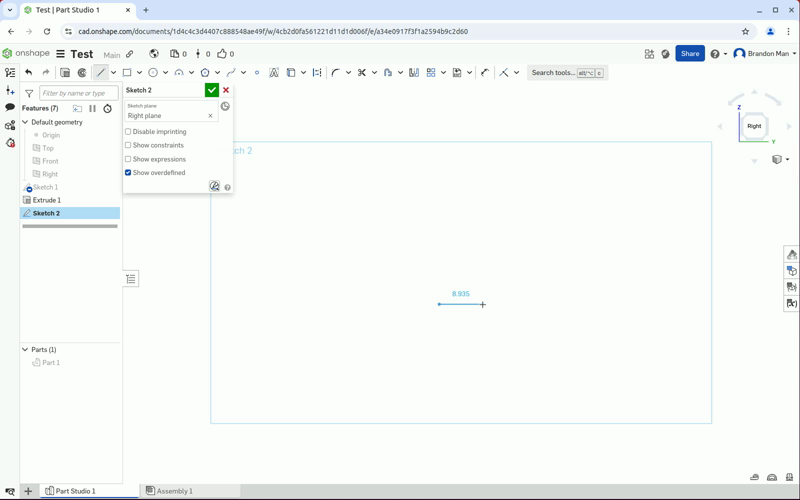
key_up(shift)
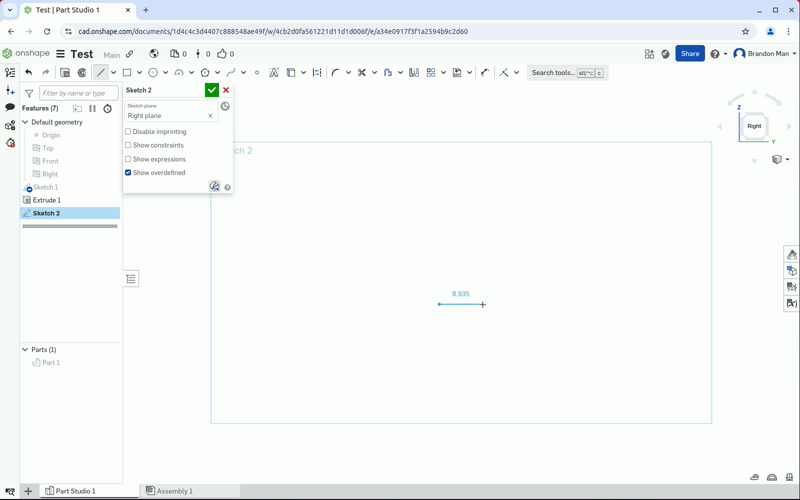
key_down(shift)
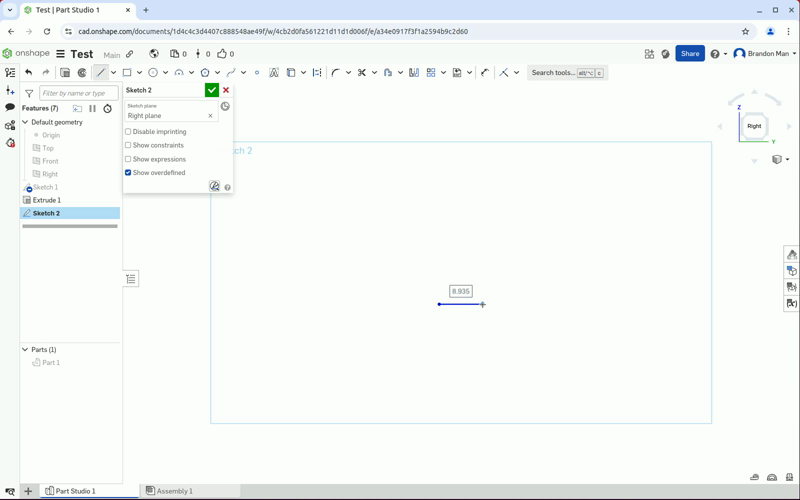
mouse_move(512, 304)
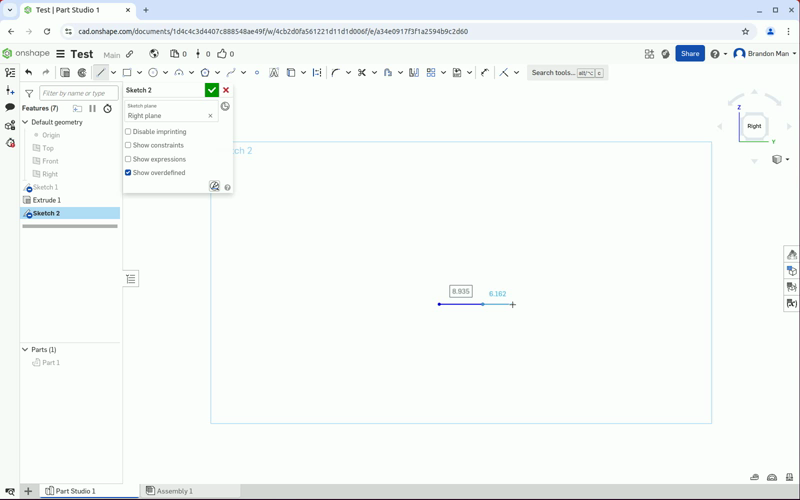
mouse_move(482, 261)
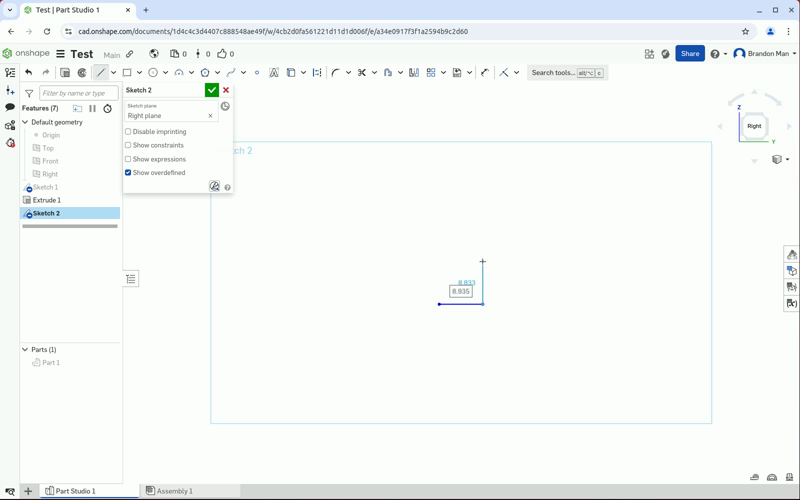
click(482, 261)
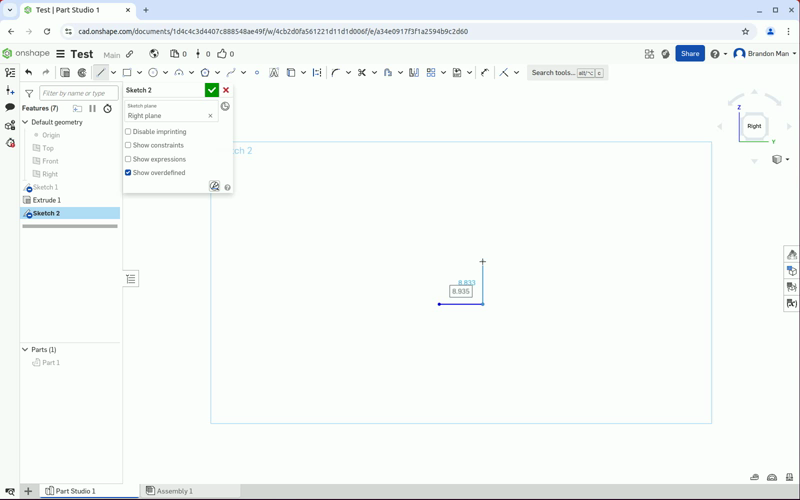
key_up(shift)
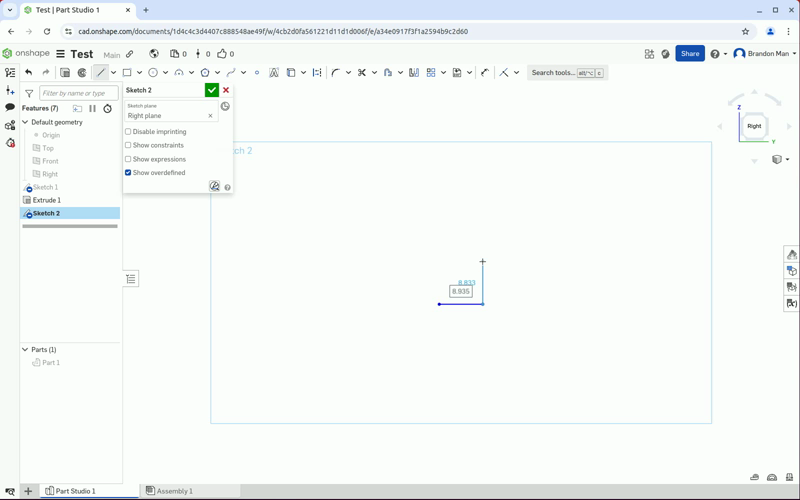
key_down(shift)
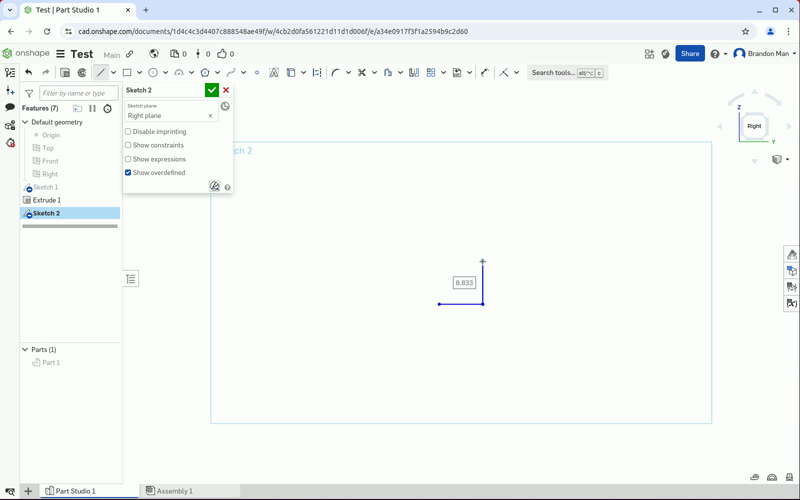
mouse_move(512, 261)
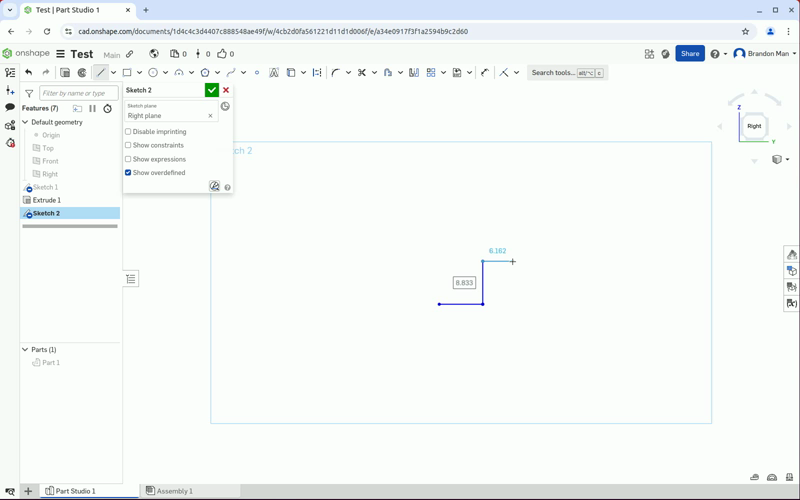
mouse_move(439, 261)
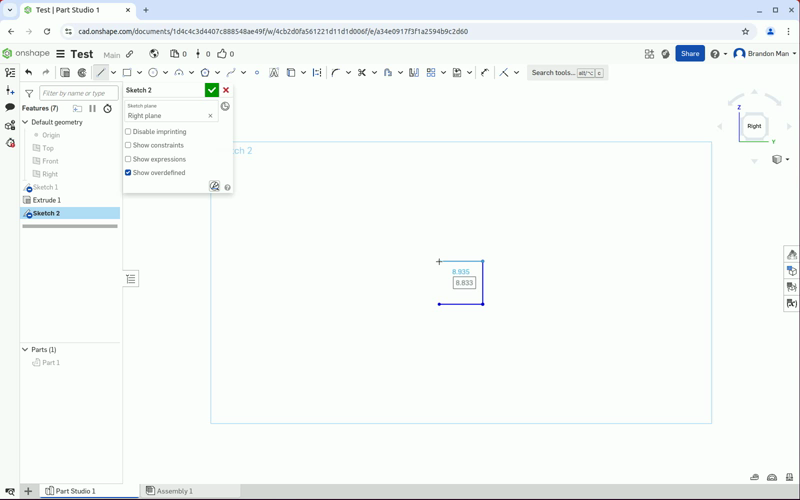
click(439, 261)
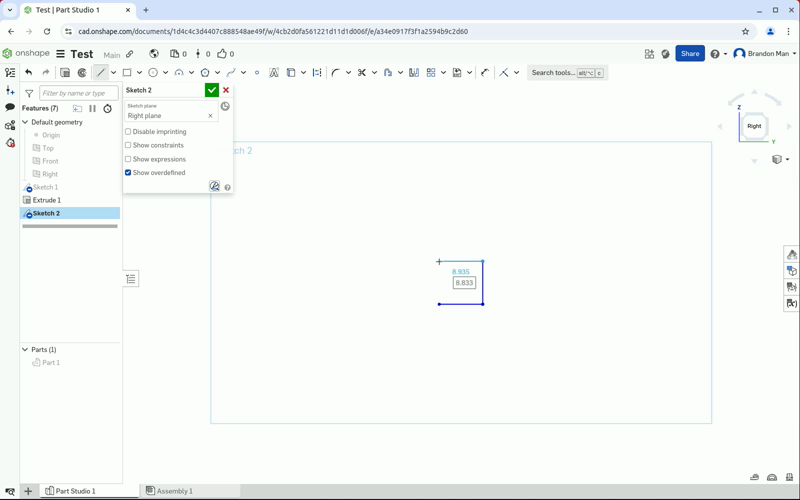
key_up(shift)
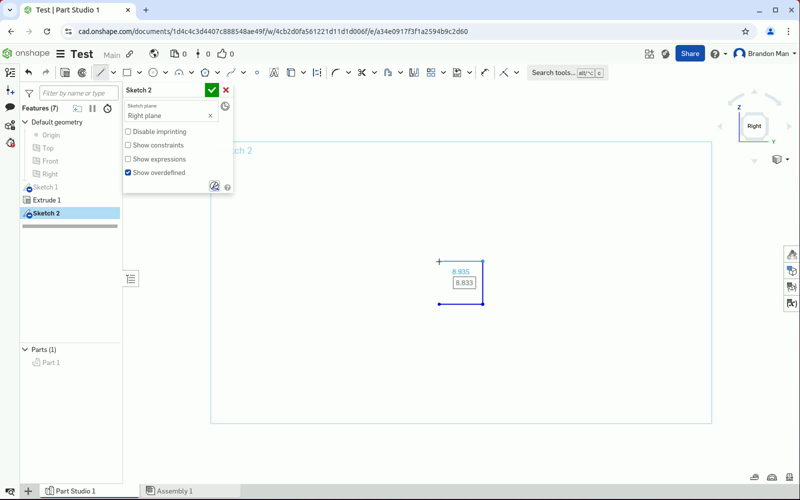
mouse_move(469, 261)
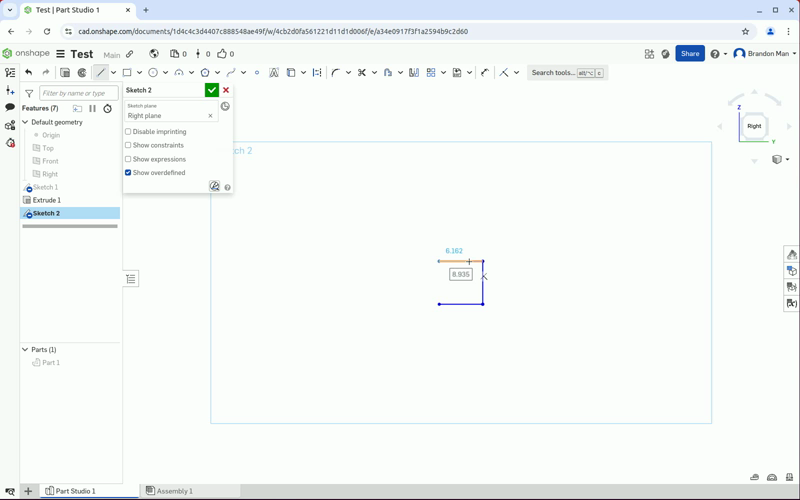
key_down(shift)
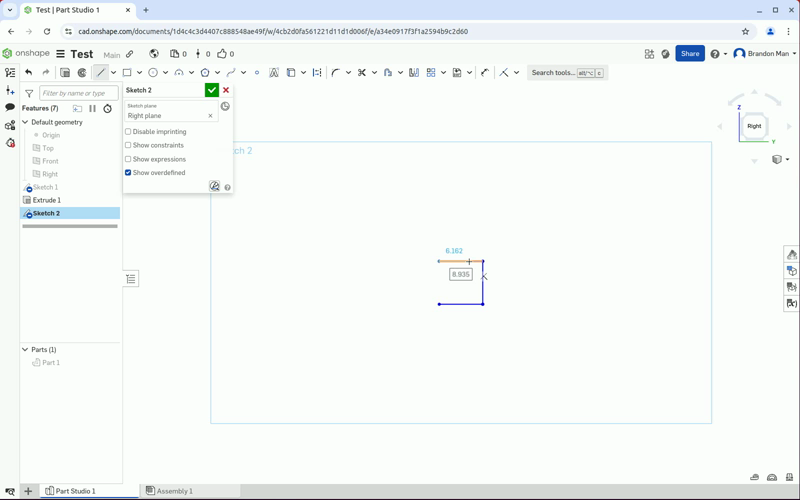
mouse_move(439, 304)
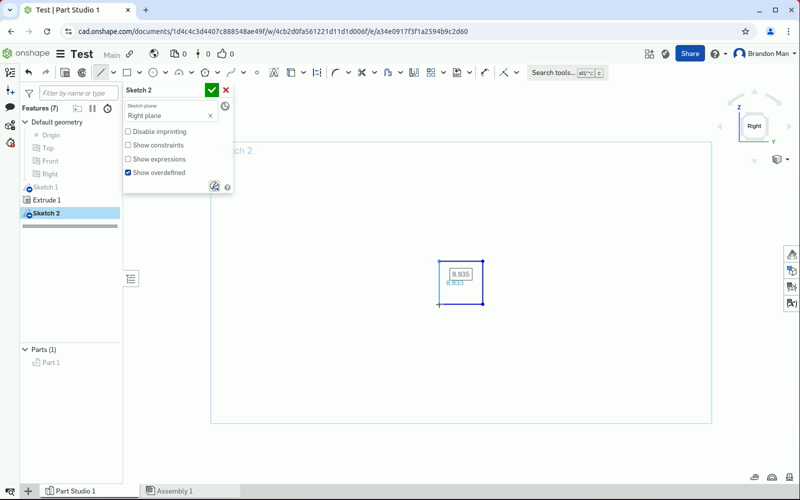
key_up(shift)
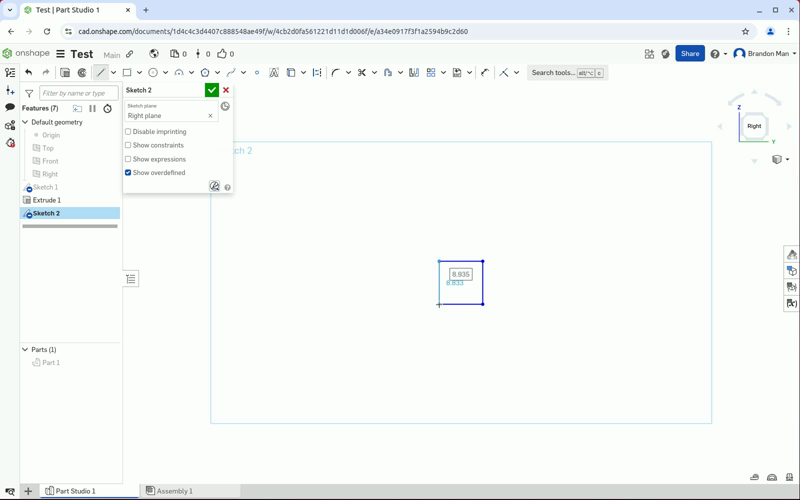
click(439, 304)
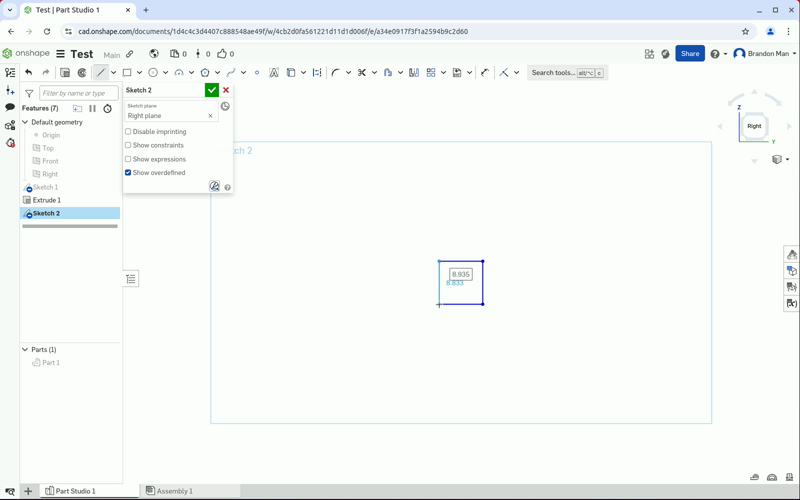
key(esc)
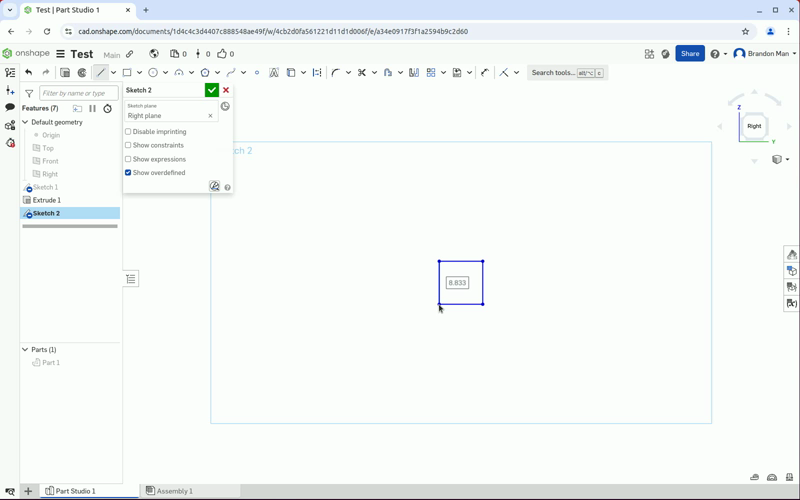
key(c)
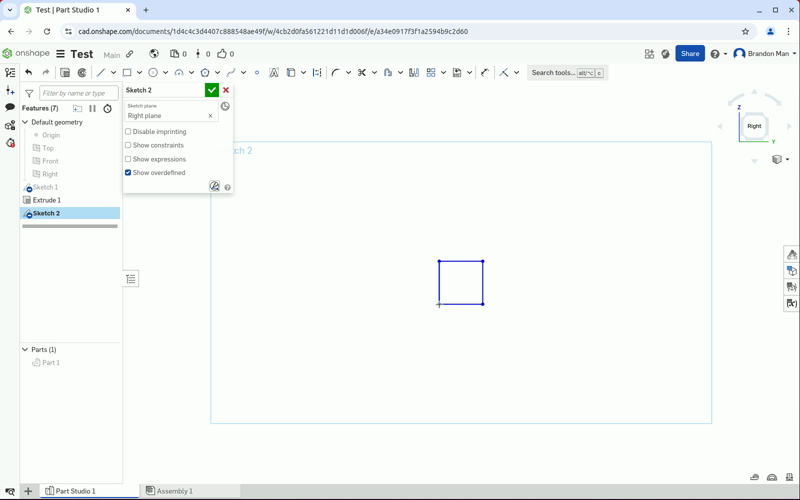
key_down(shift)
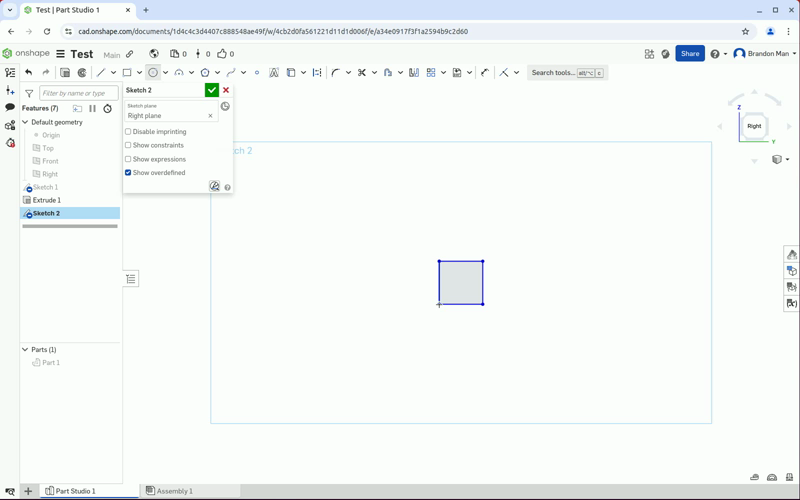
mouse_move(461, 282)
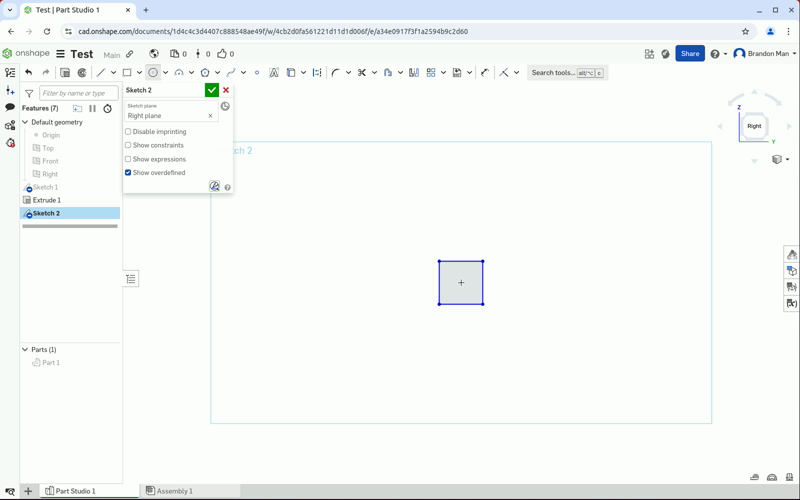
click(461, 282)
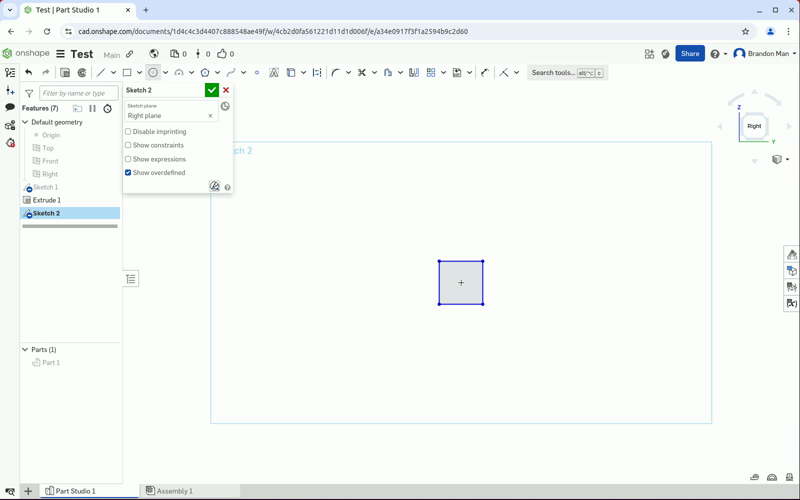
key_up(shift)
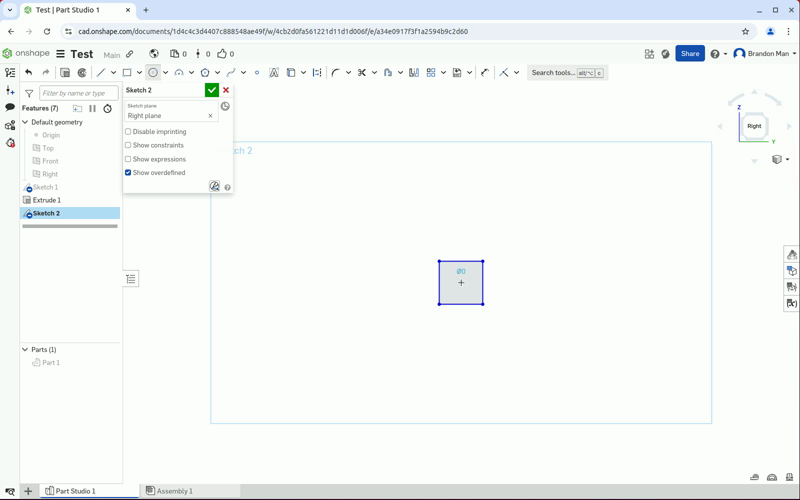
mouse_move(482, 282)
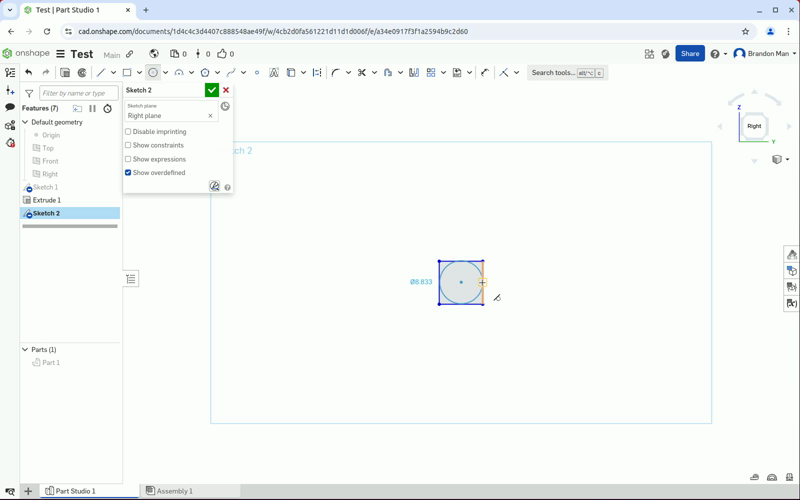
click(482, 282)
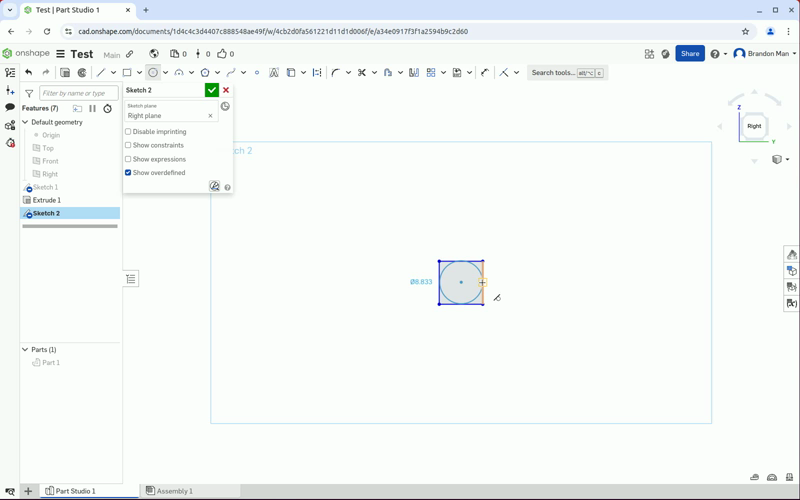
key(esc)
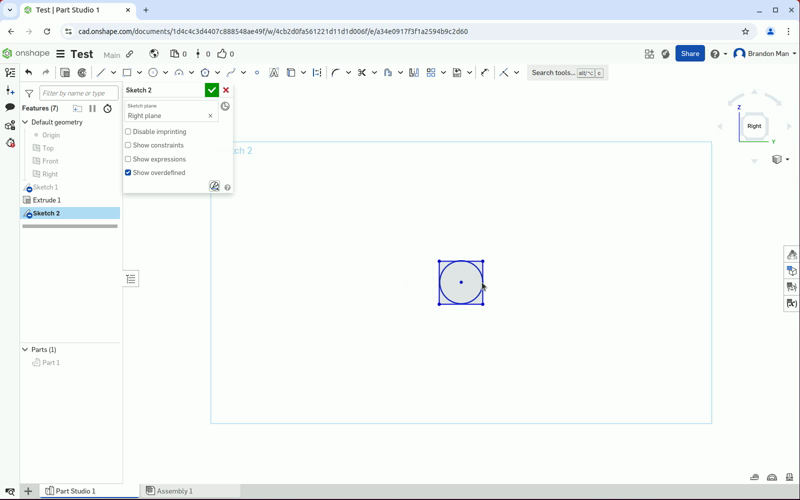
mouse_move(479, 293)
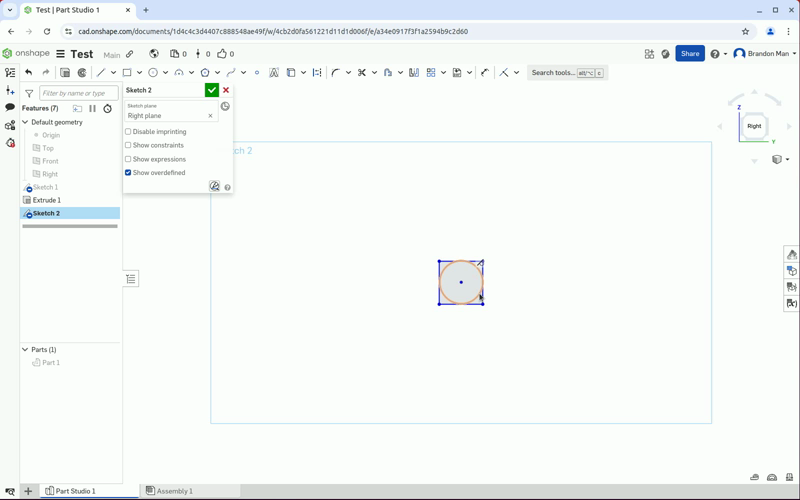
scroll(6)
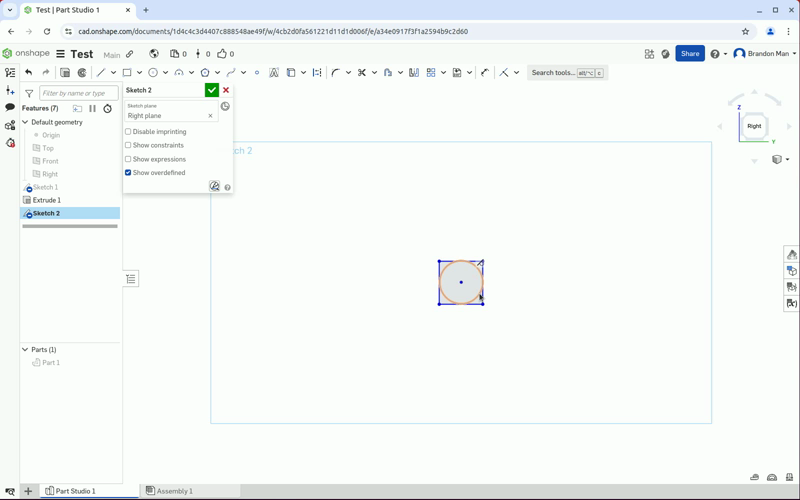
scroll(6)
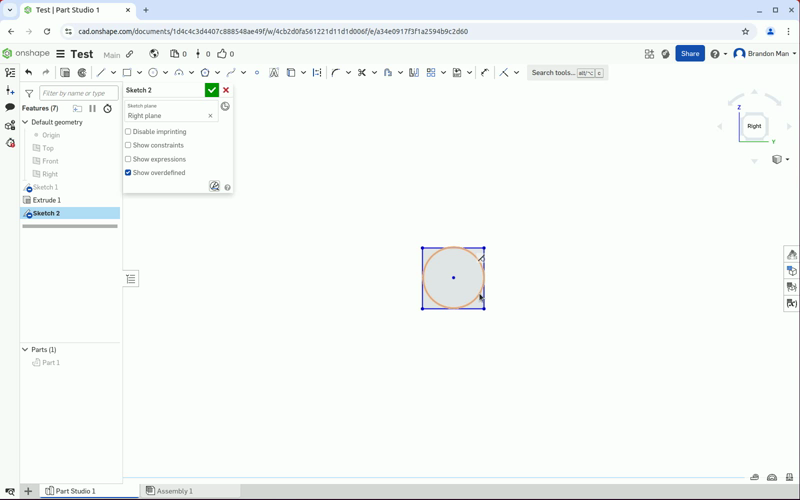
scroll(6)
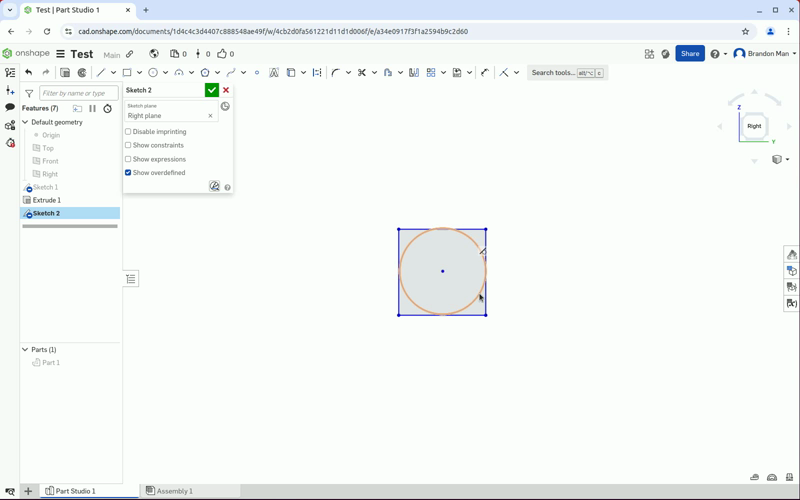
scroll(6)
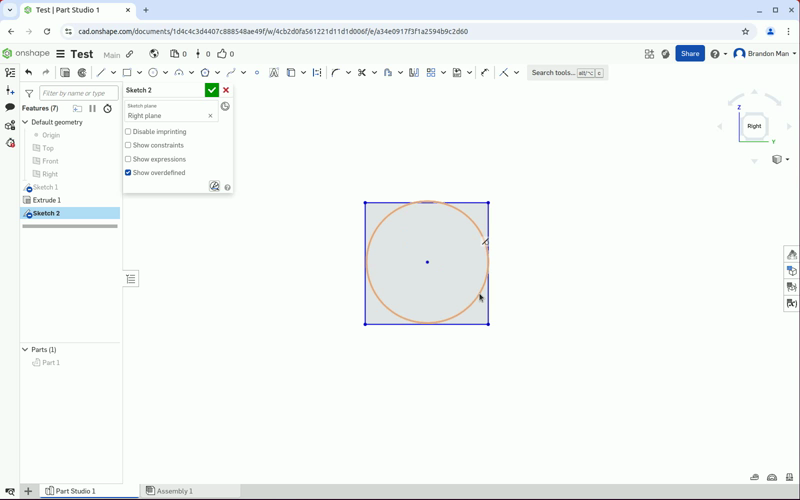
scroll(6)
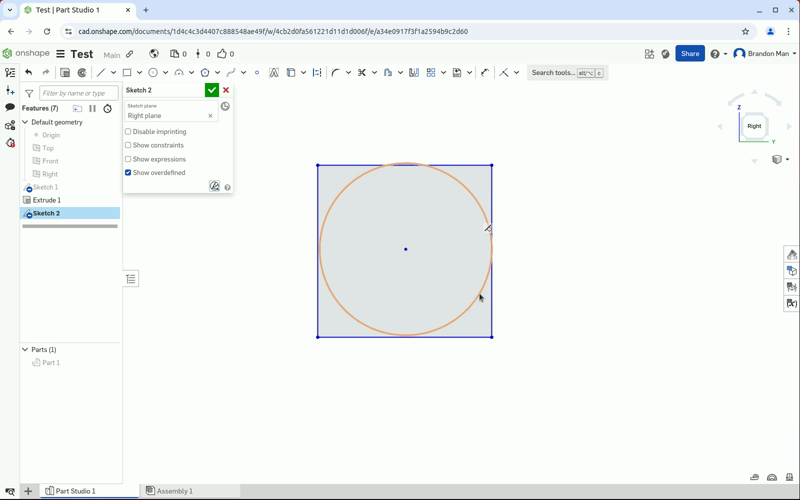
scroll(6)
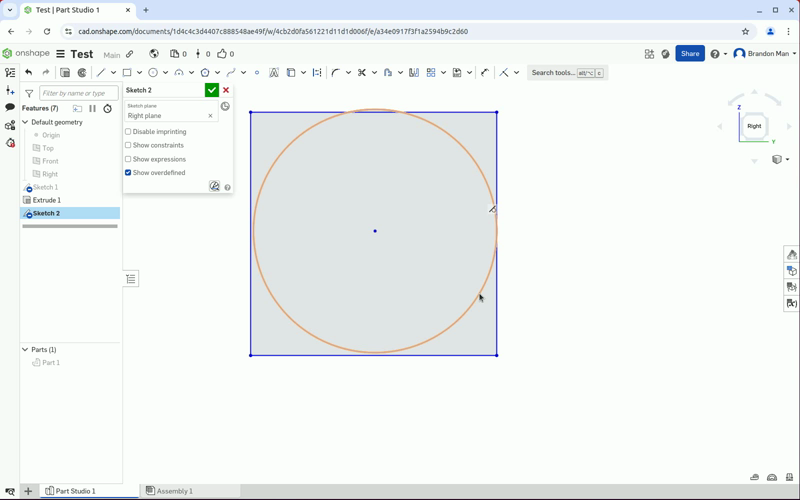
scroll(6)
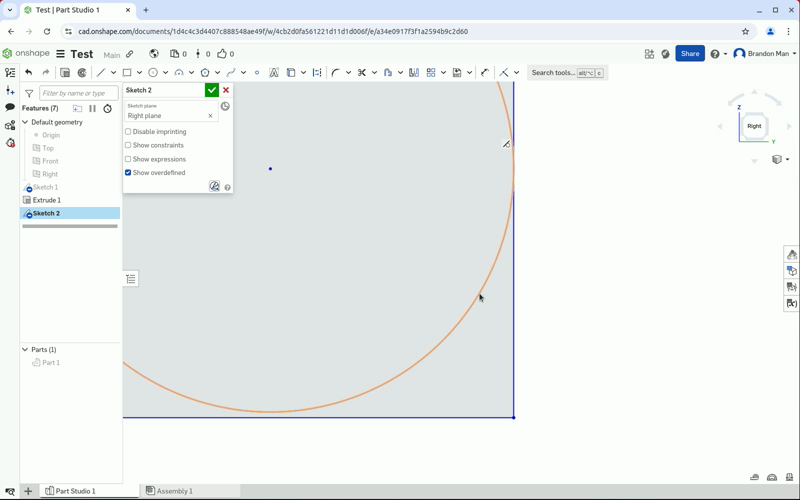
click(479, 293)
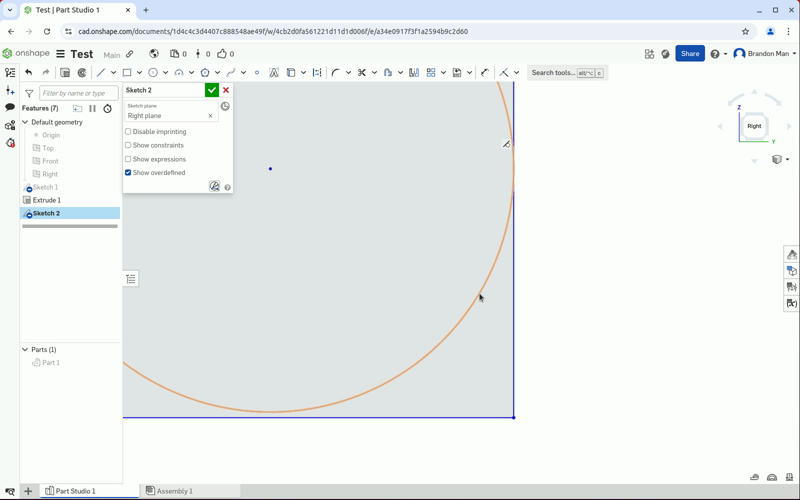
scroll(-6)
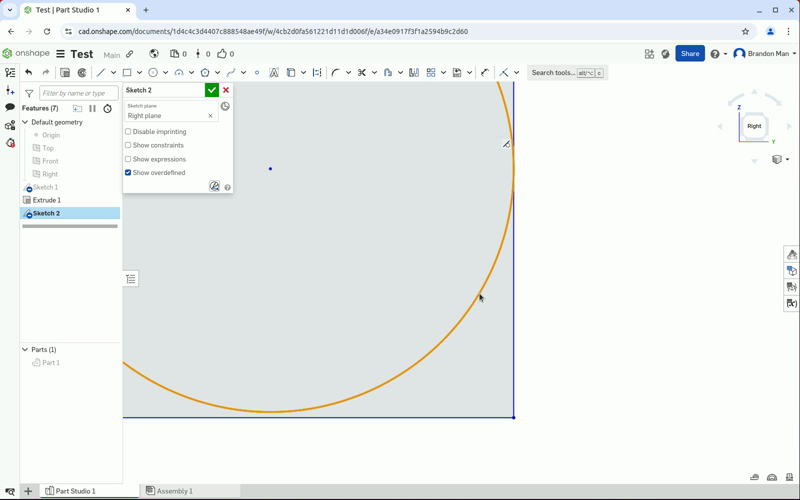
scroll(-6)
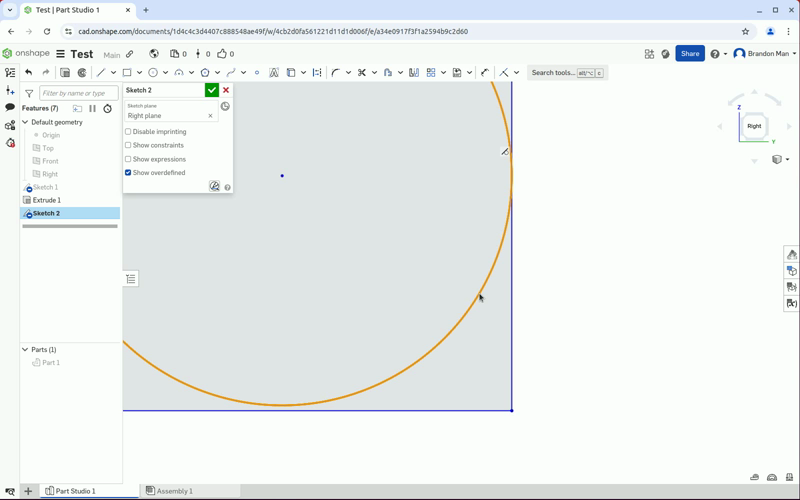
scroll(-6)
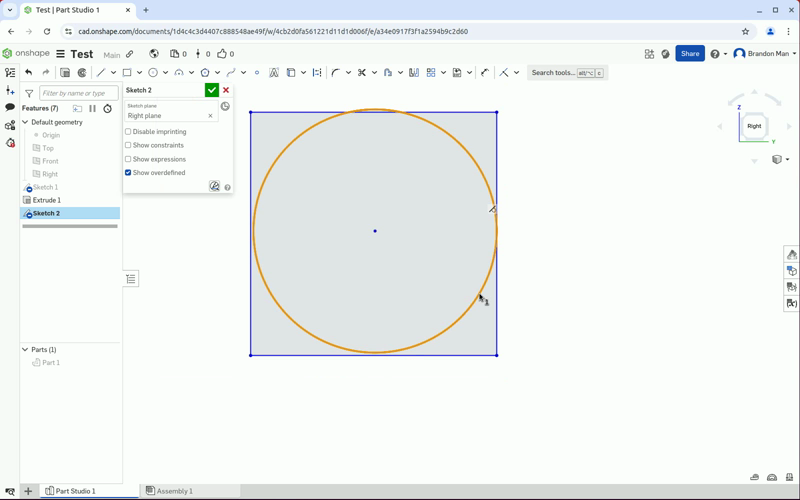
scroll(-6)
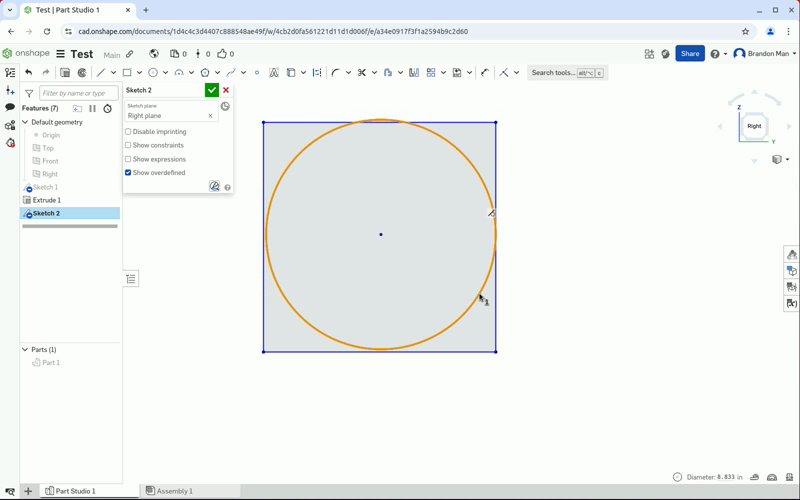
scroll(-6)
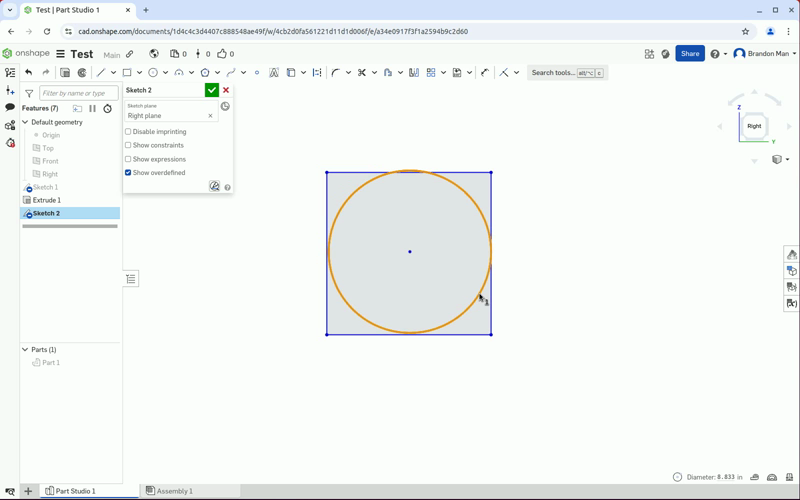
scroll(-6)
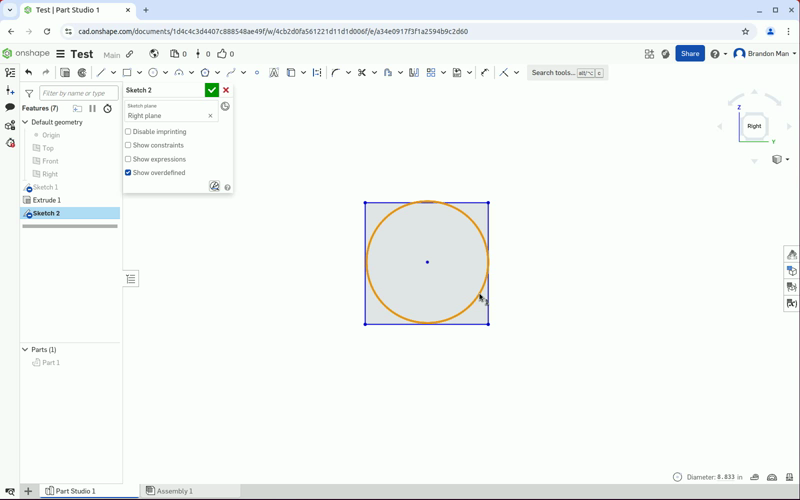
scroll(-6)
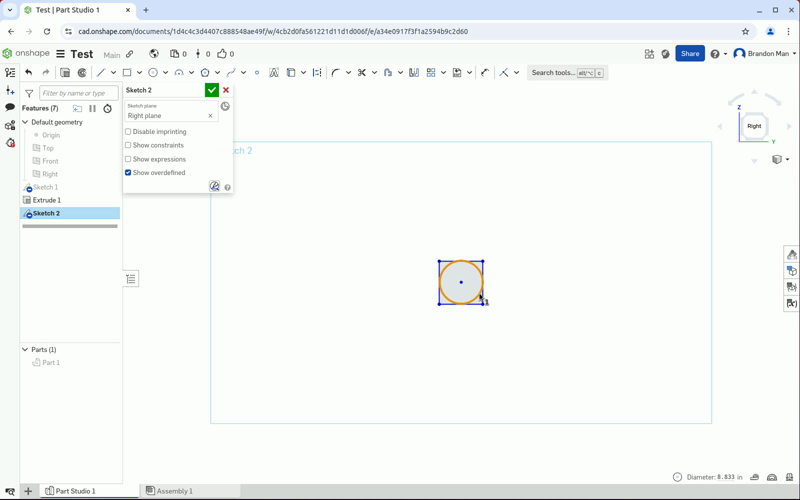
mouse_move(73, 352)
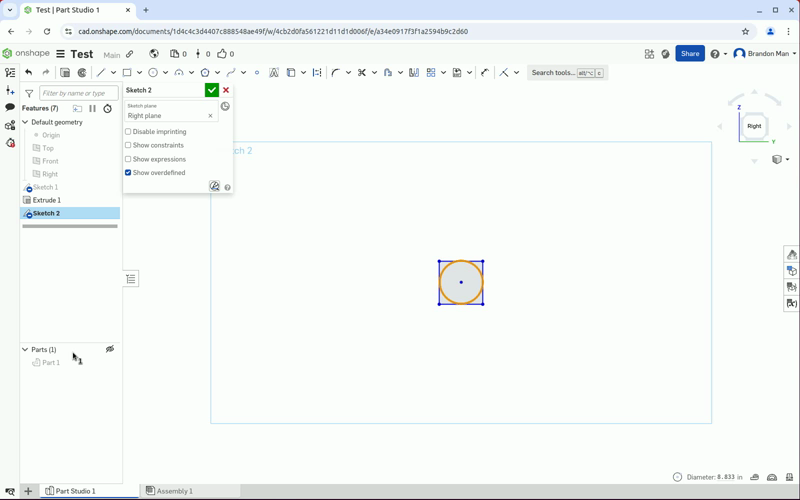
key(shift+y)
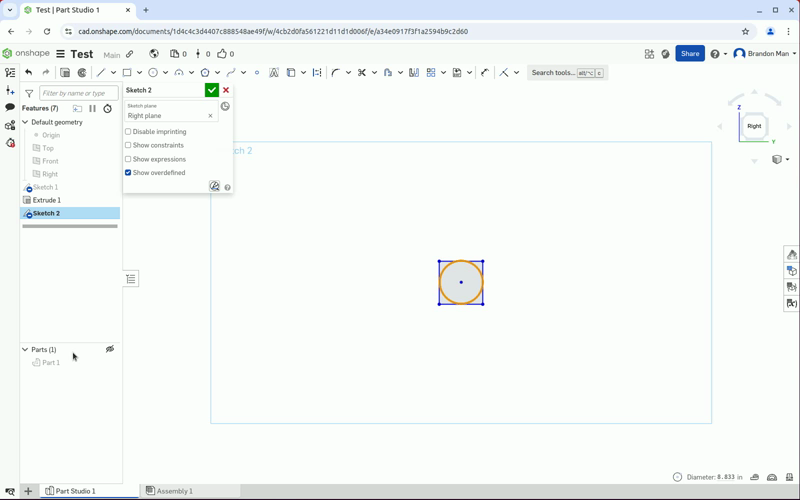
key(shift+e)
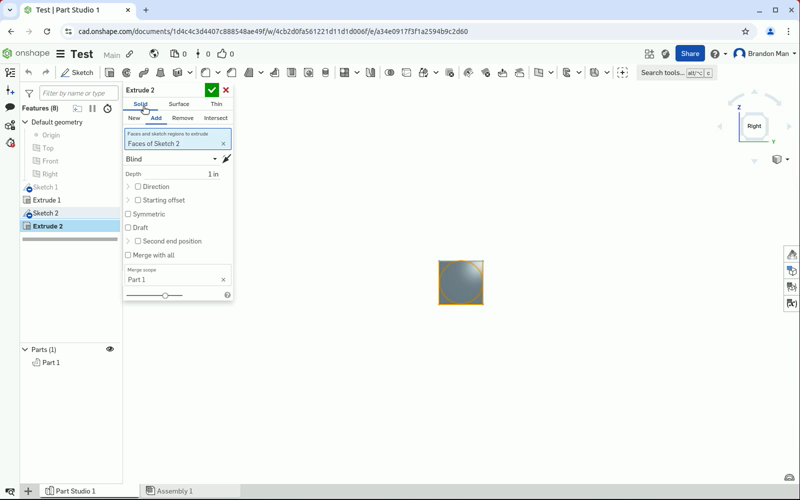
mouse_move(143, 106)
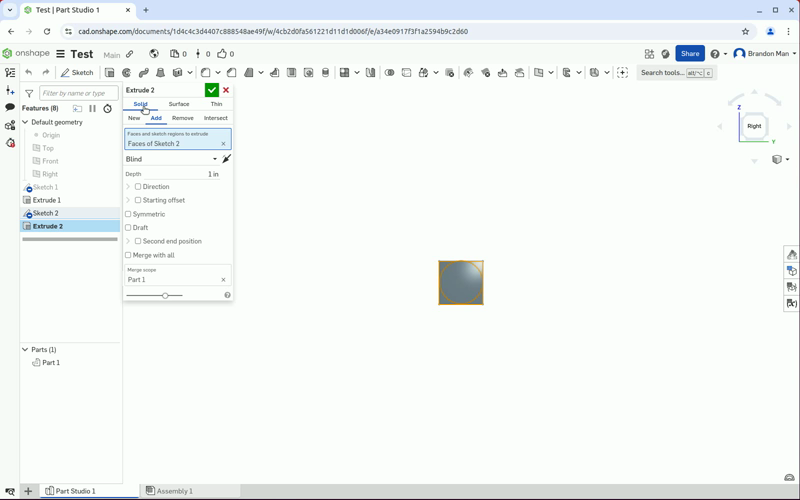
click(143, 106)
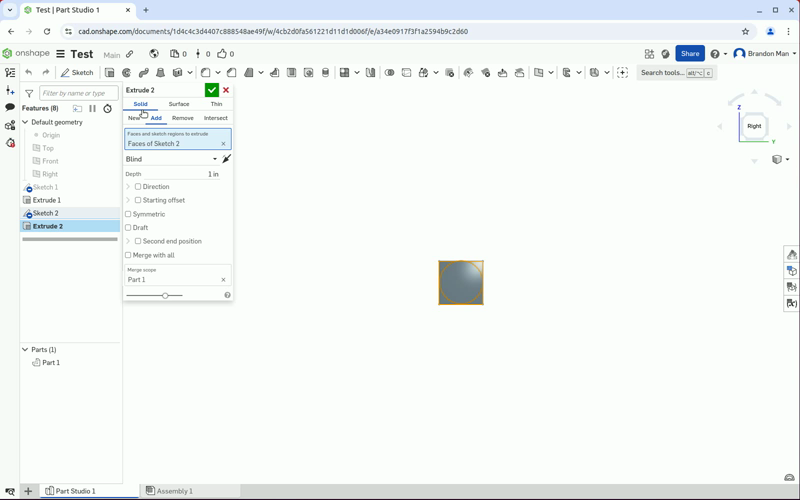
mouse_move(137, 120)
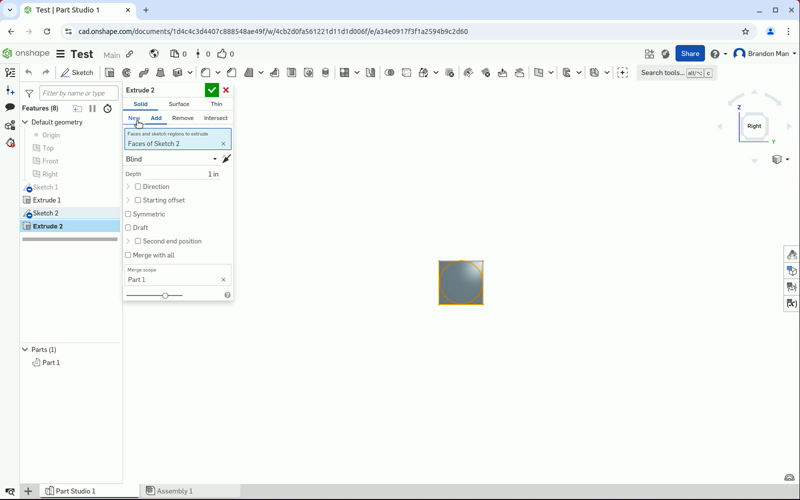
click(137, 120)
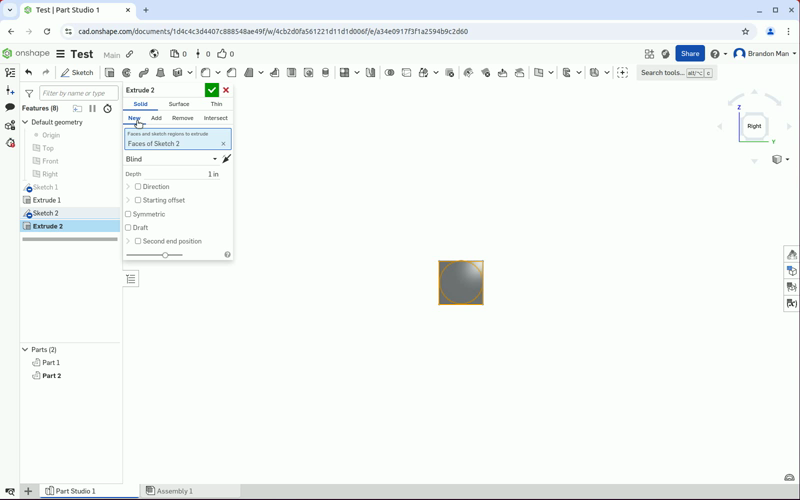
key(tab, 4)
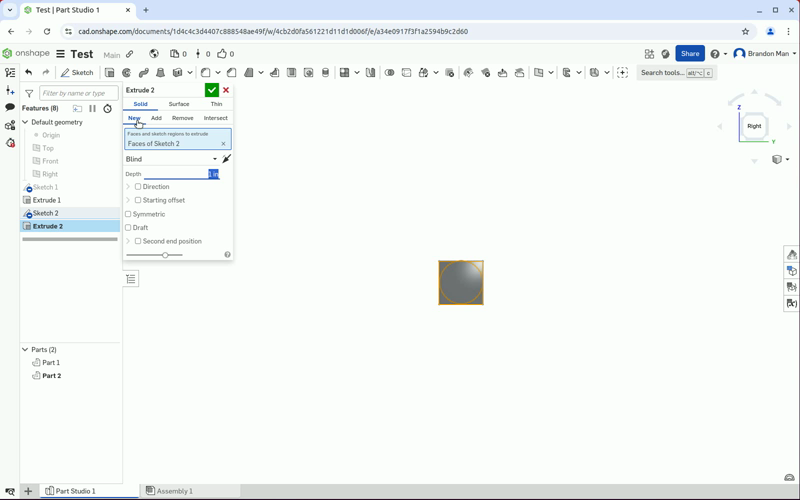
text(-3.129)
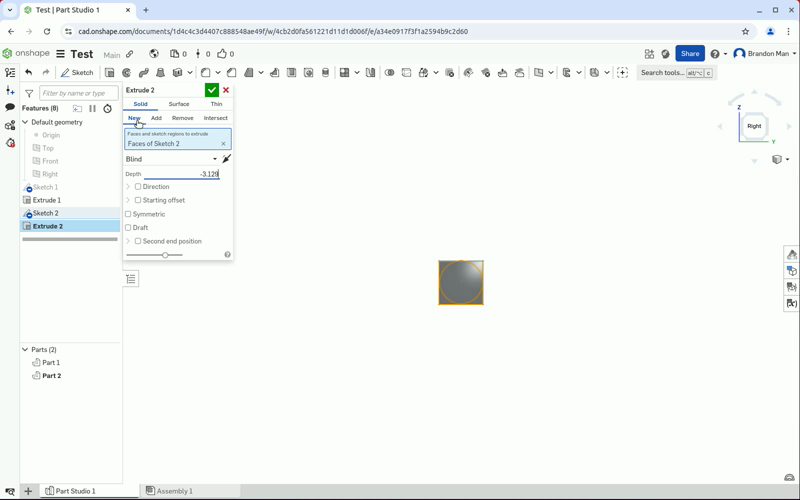
key(enter)
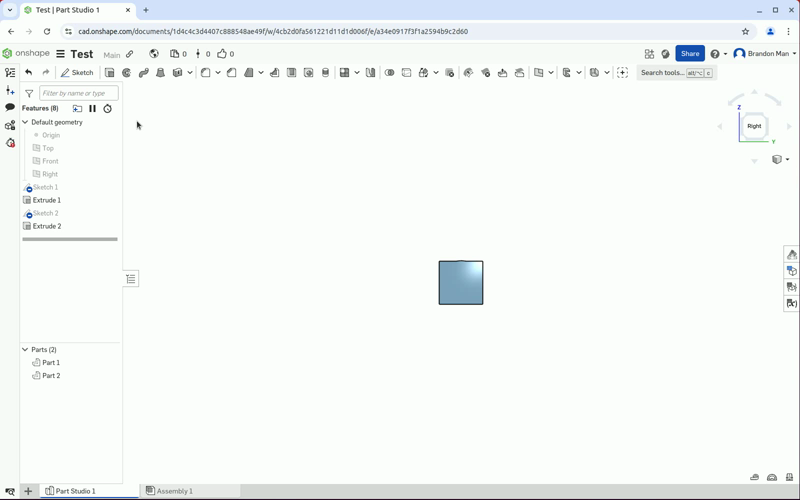
key(shift+h)
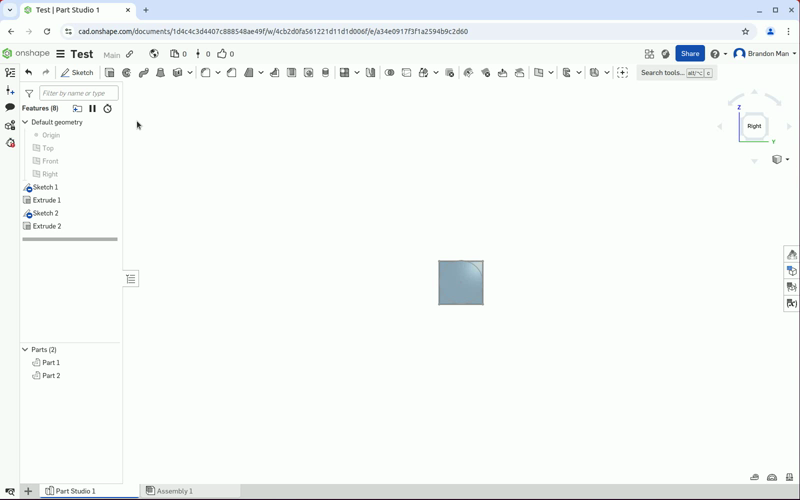
key(shift+h)
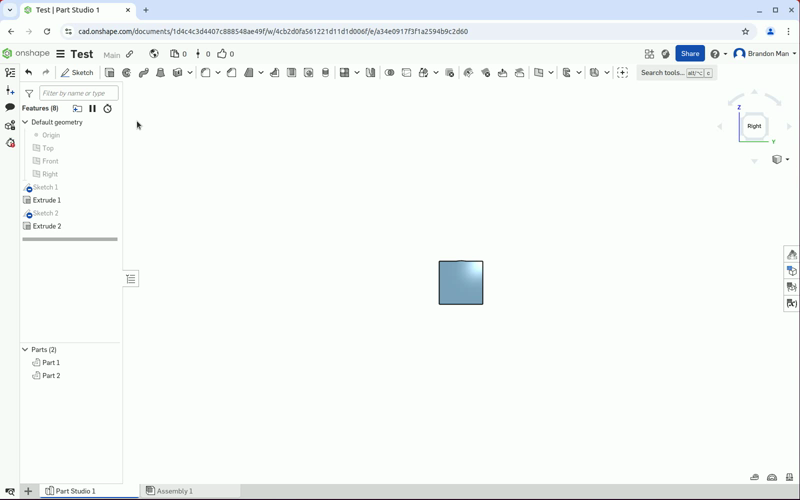
mouse_move(73, 189)
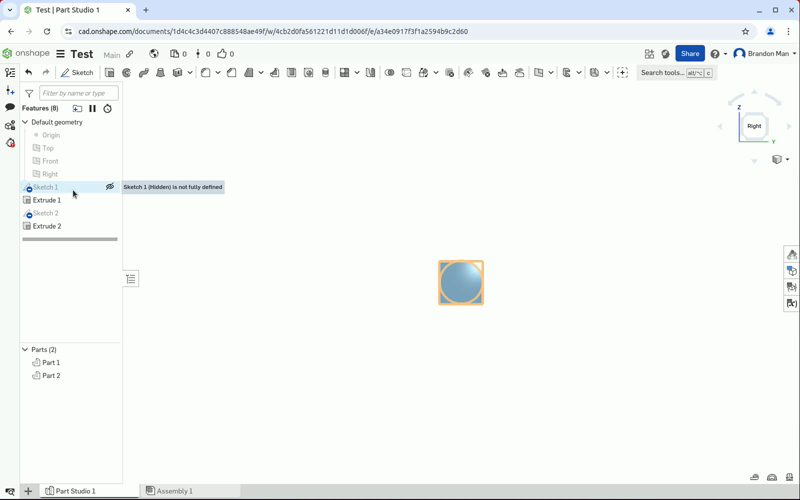
click(73, 189)
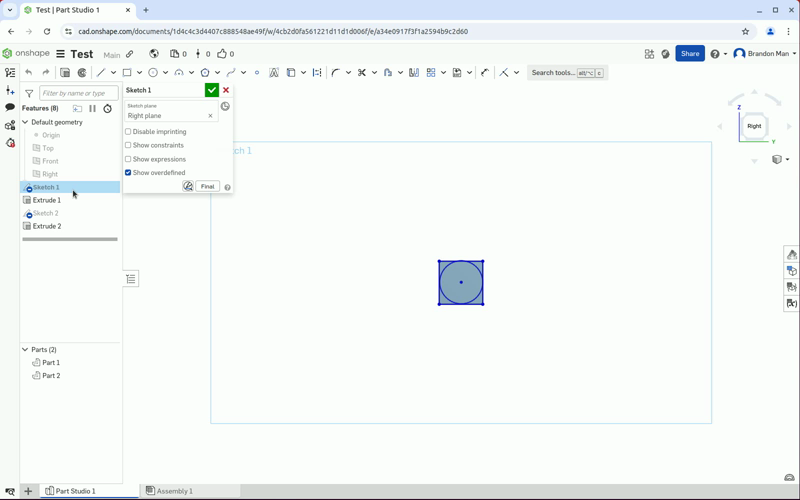
mouse_move(229, 92)
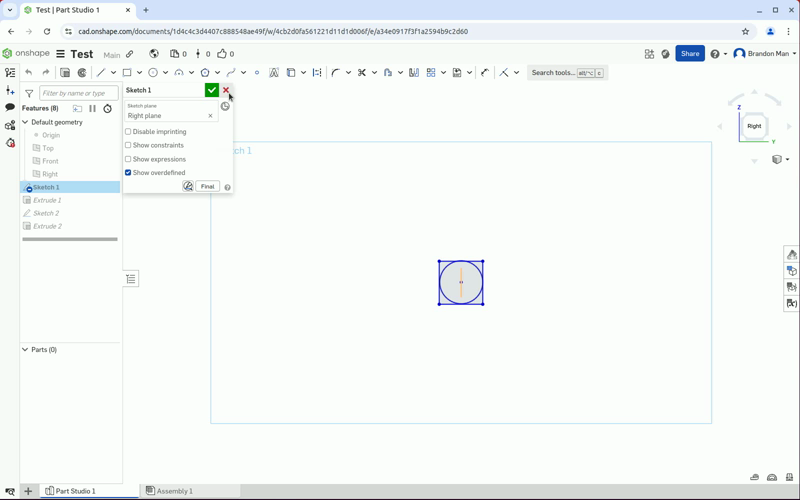
click(229, 92)
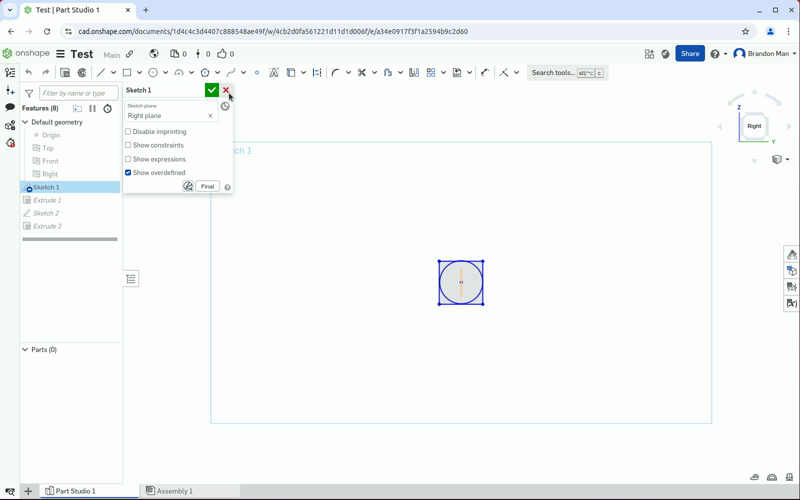
key(shift+s)
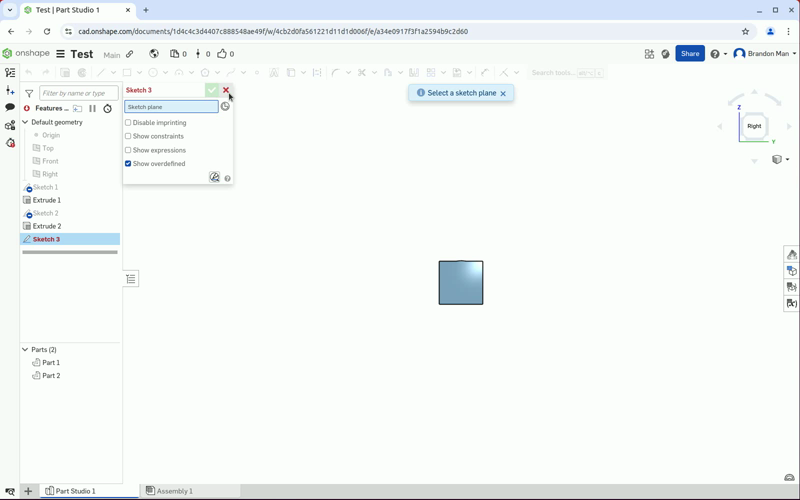
mouse_move(73, 176)
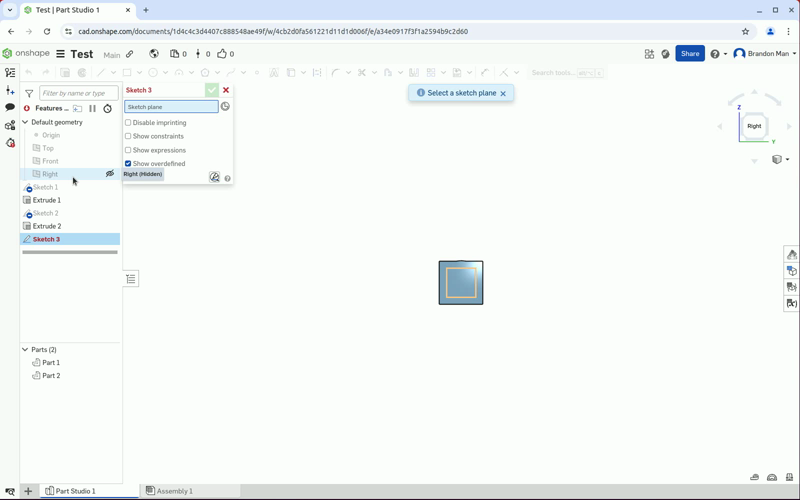
click(73, 176)
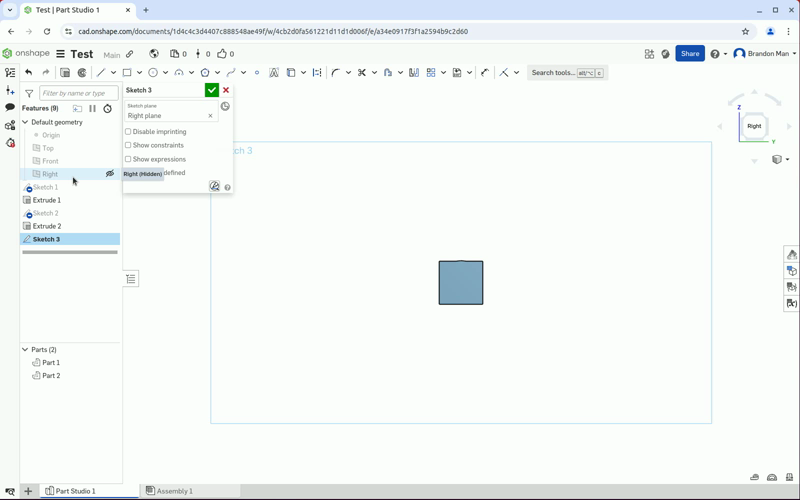
mouse_move(73, 352)
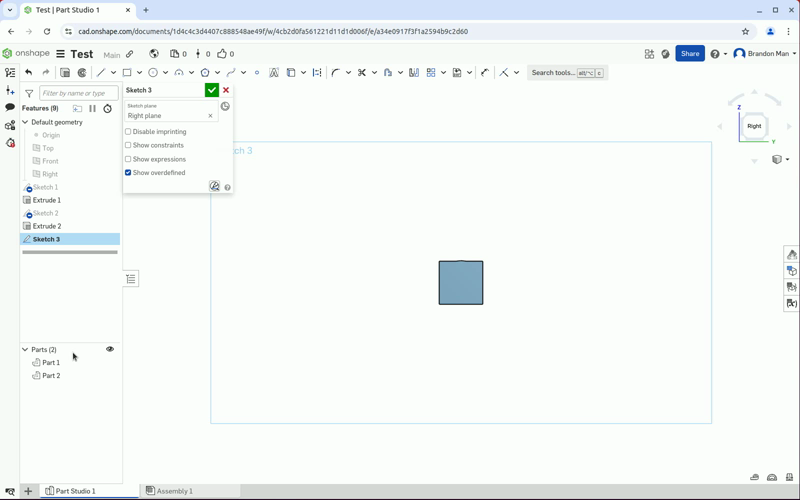
key(y)
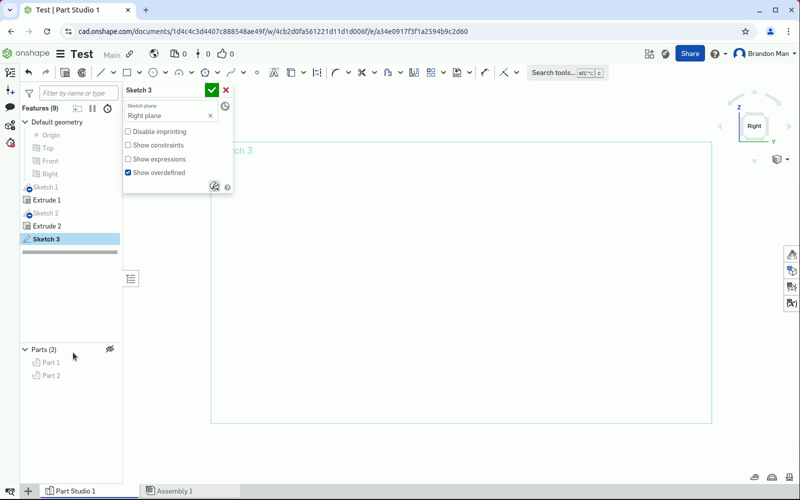
key(l)
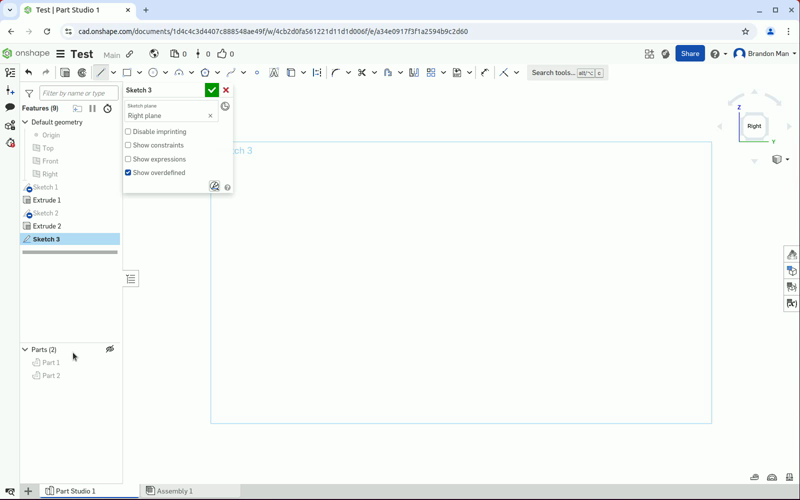
key_down(shift)
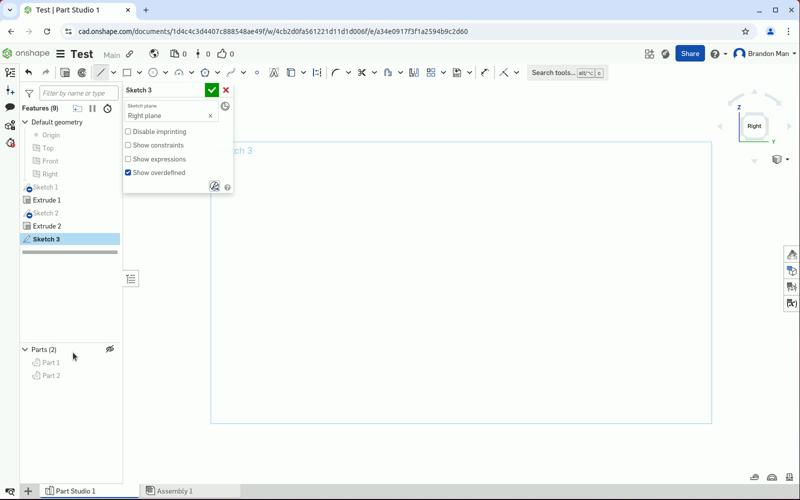
mouse_move(439, 304)
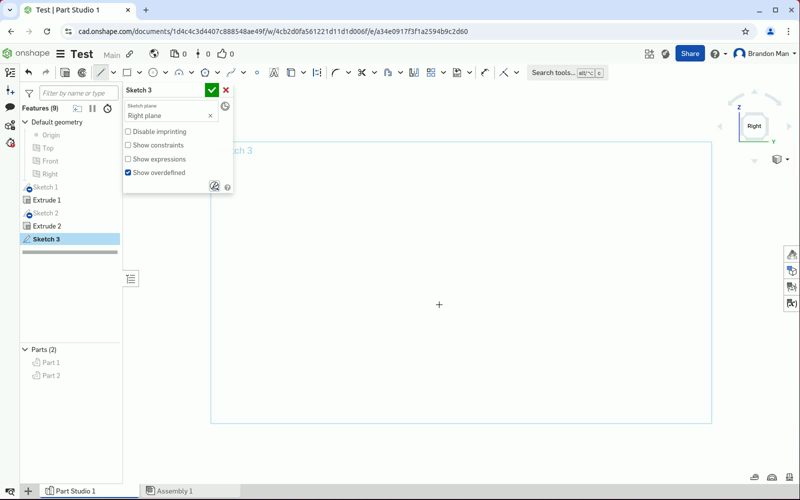
click(439, 304)
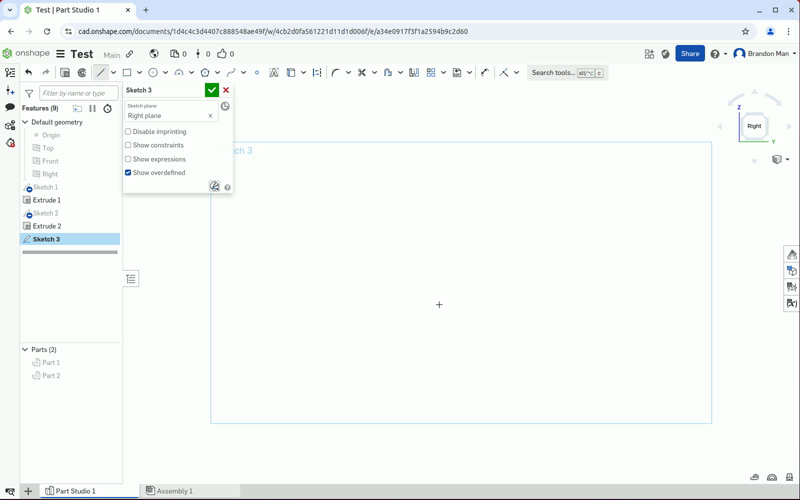
key_up(shift)
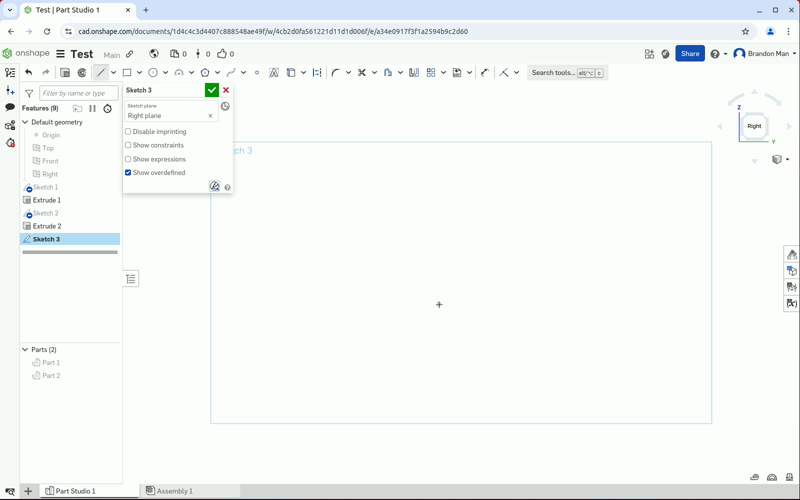
key_down(shift)
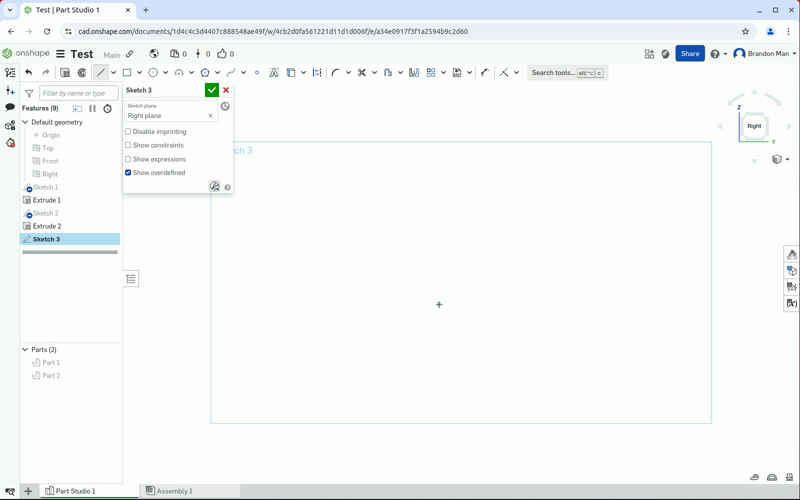
mouse_move(469, 304)
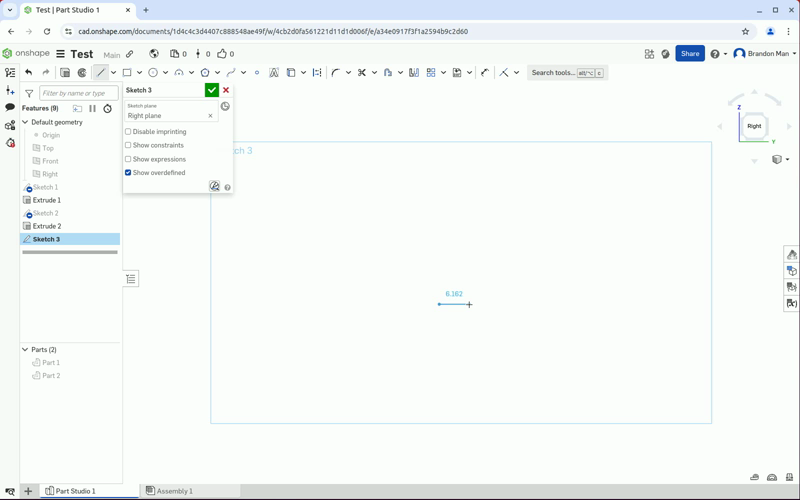
mouse_move(482, 304)
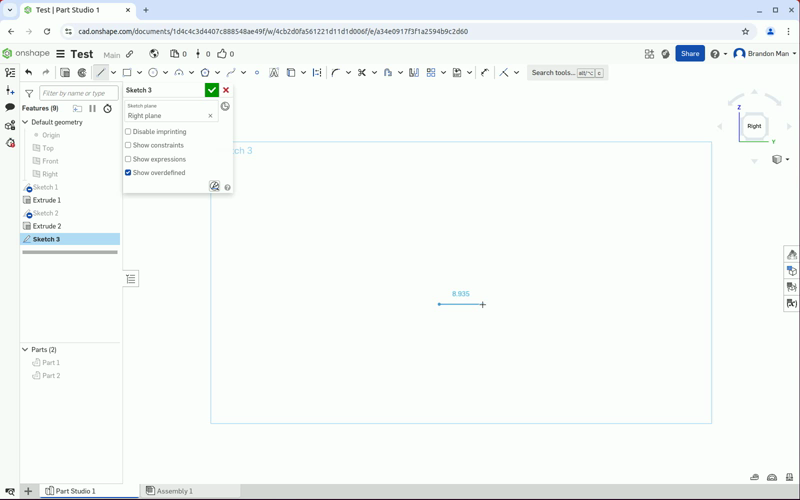
click(482, 304)
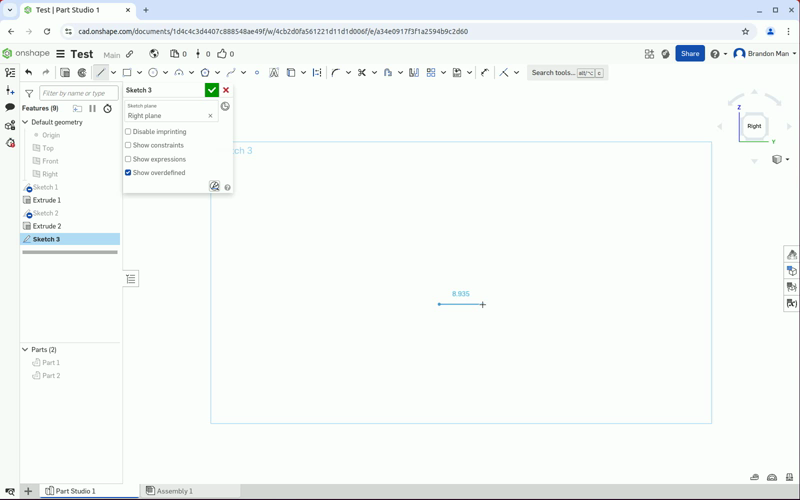
key_up(shift)
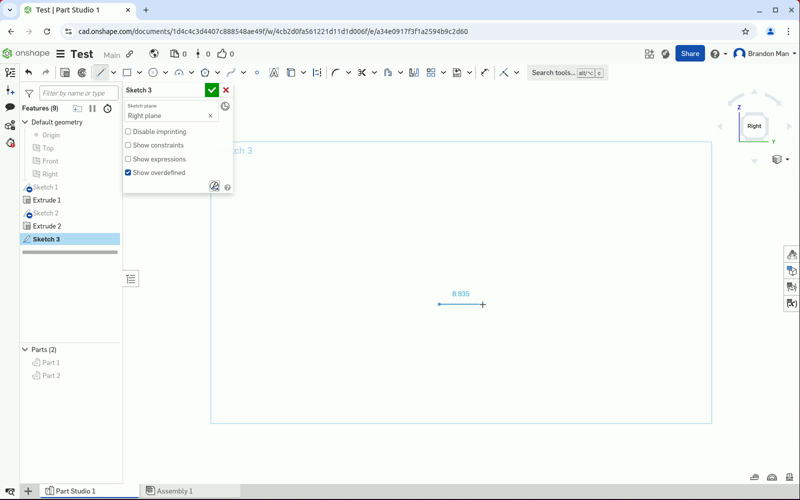
key_down(shift)
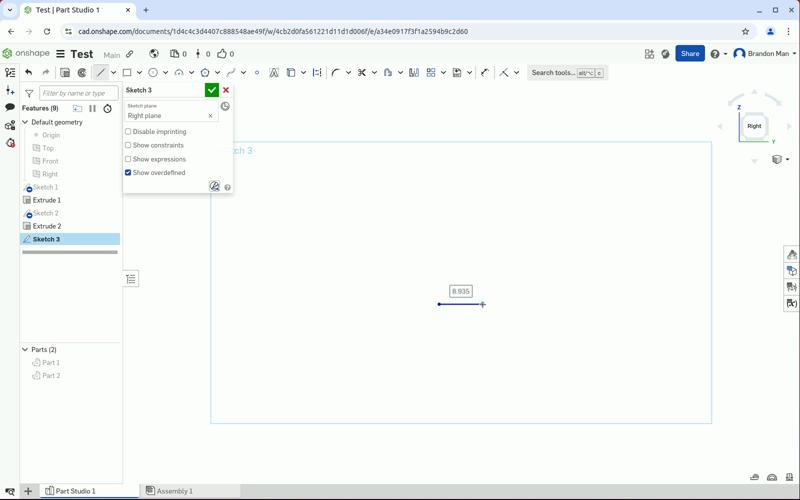
mouse_move(512, 304)
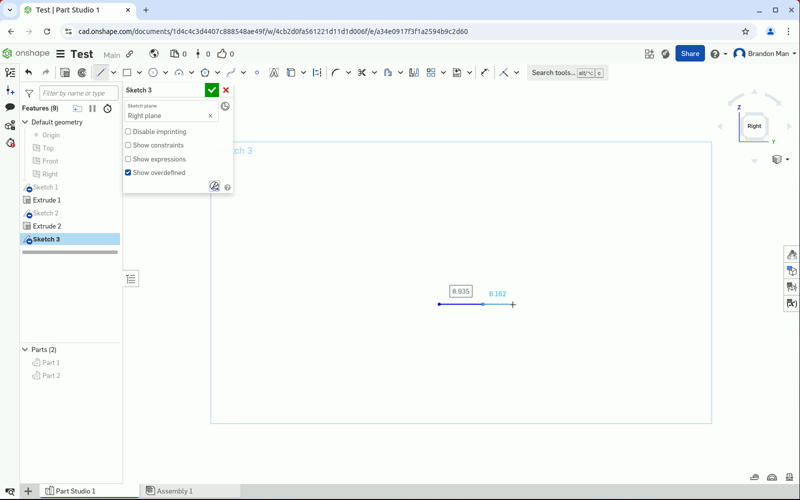
mouse_move(482, 261)
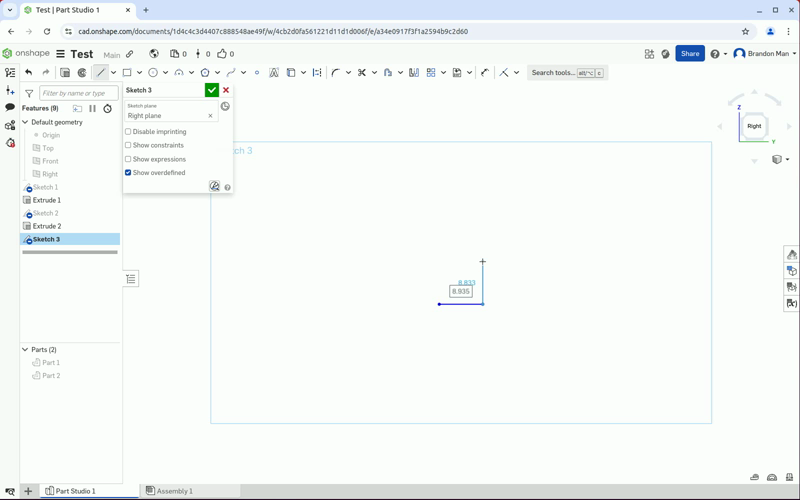
click(482, 261)
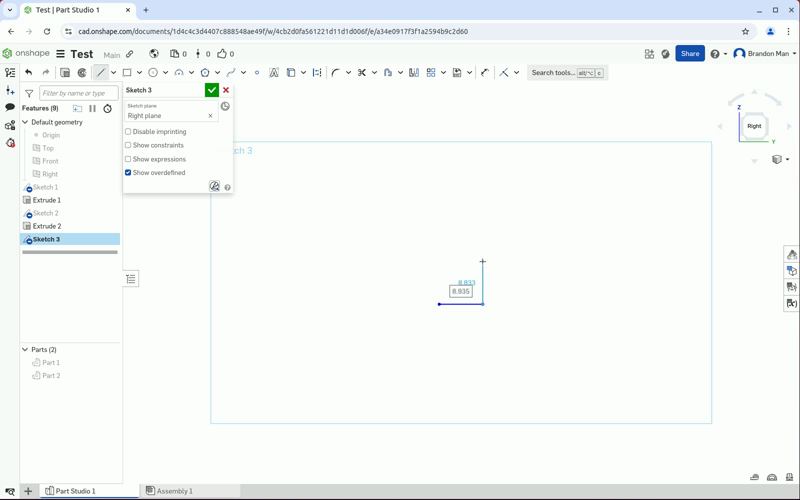
key_up(shift)
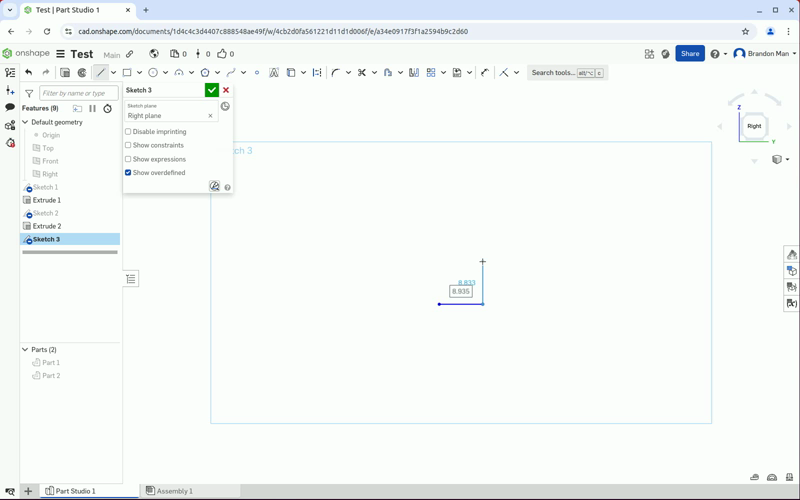
key_down(shift)
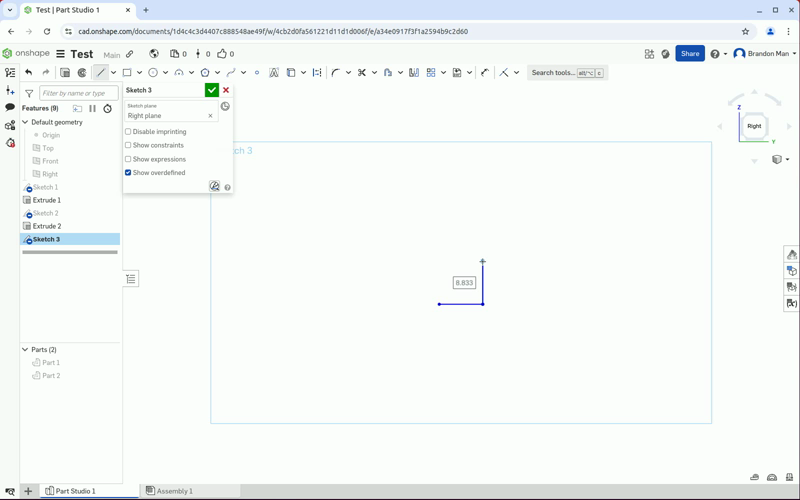
mouse_move(512, 261)
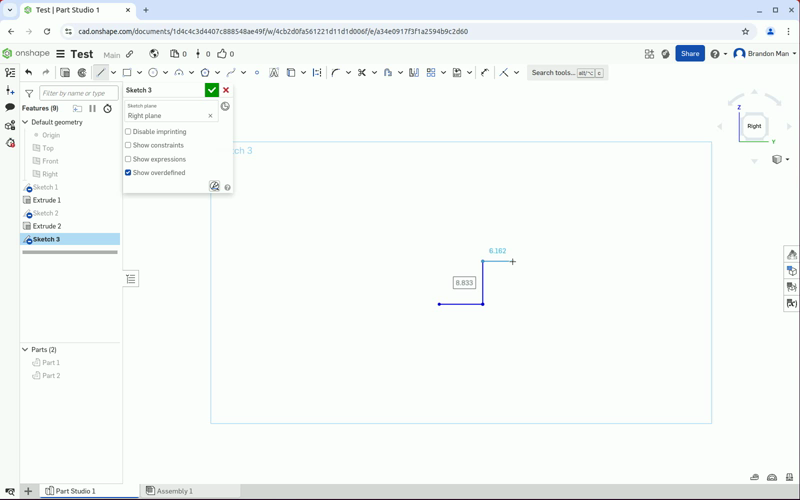
mouse_move(439, 261)
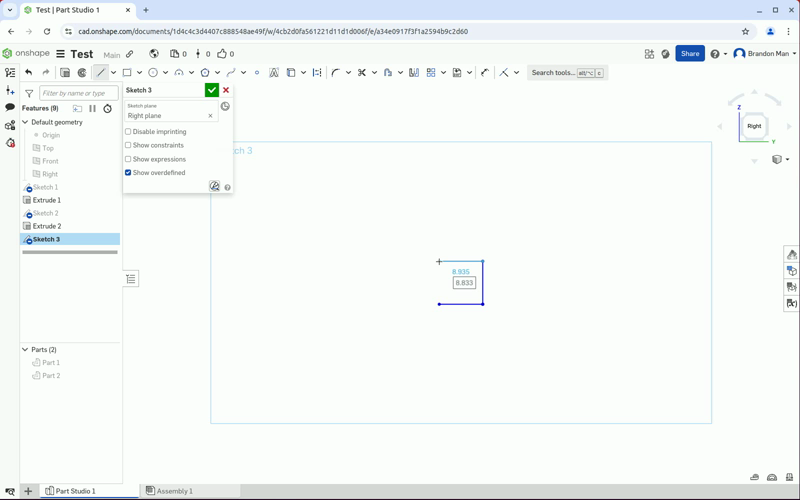
click(439, 261)
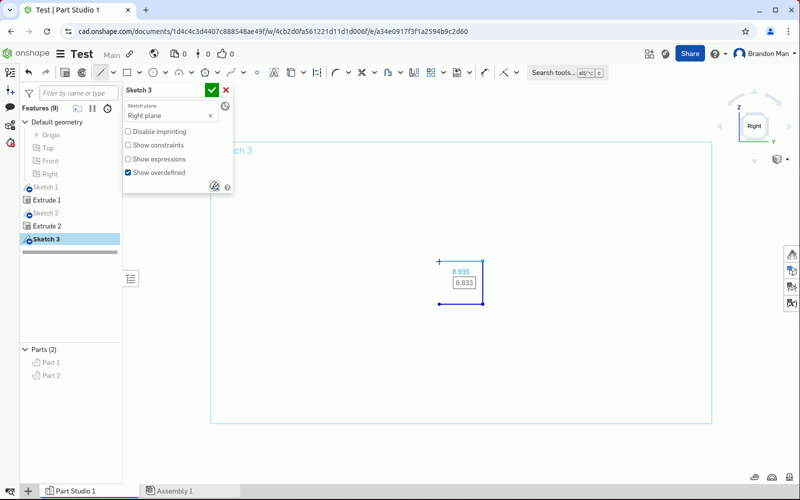
key_up(shift)
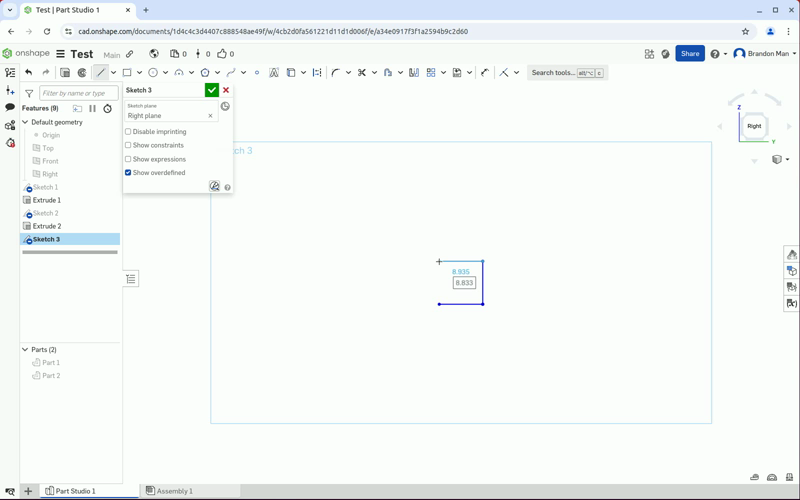
mouse_move(469, 261)
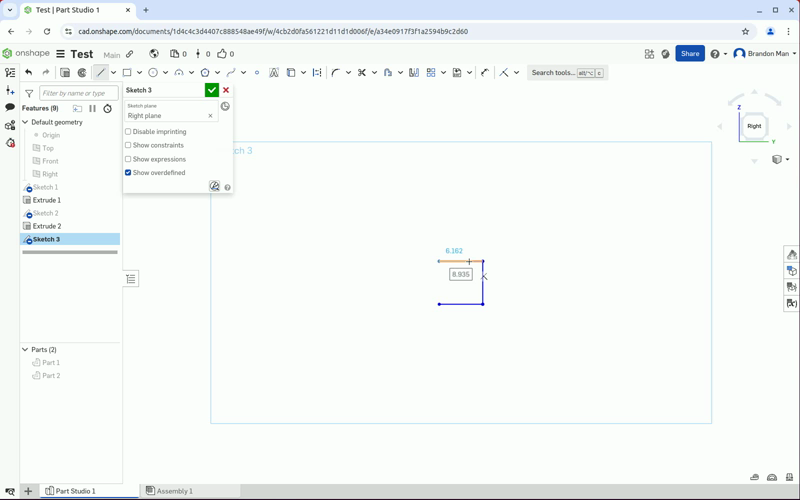
key_down(shift)
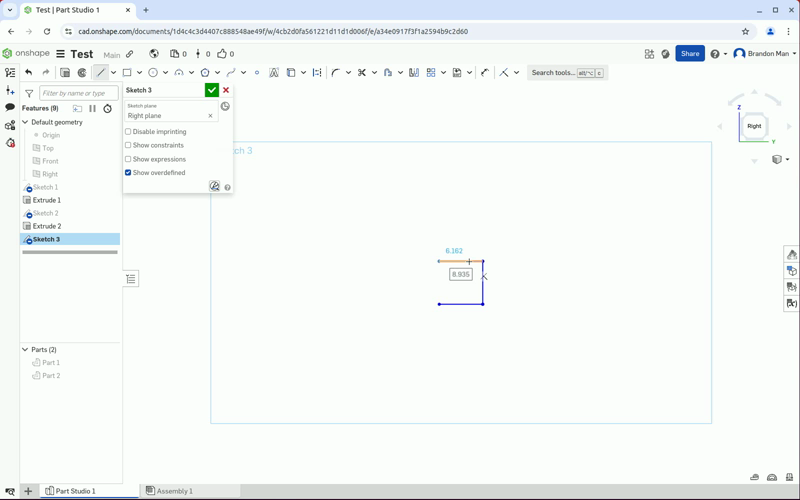
mouse_move(439, 304)
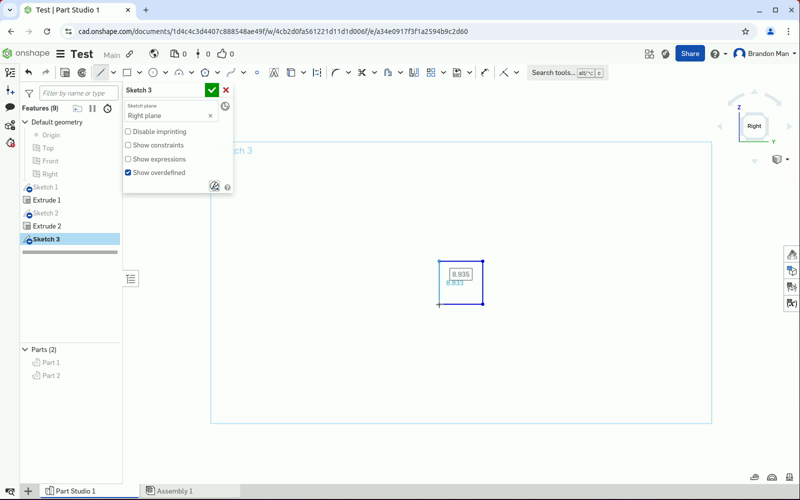
key_up(shift)
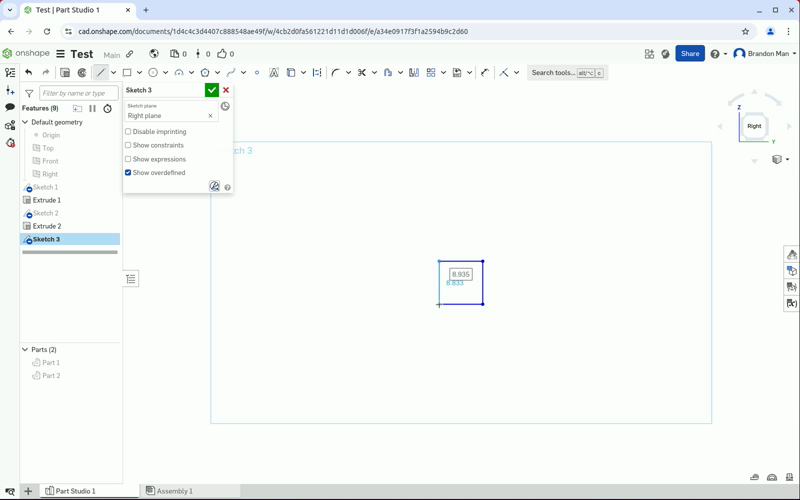
click(439, 304)
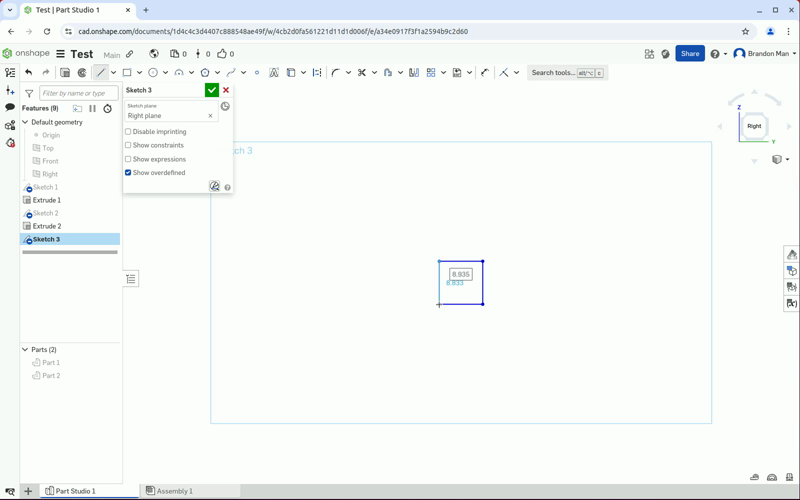
key(esc)
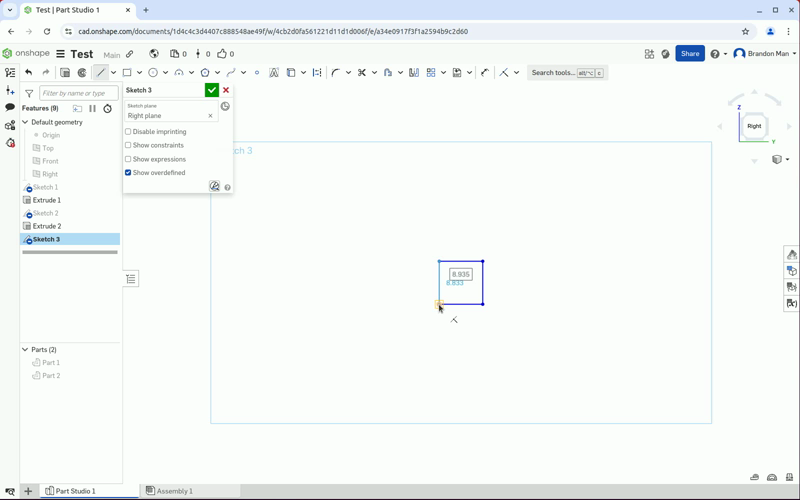
key(c)
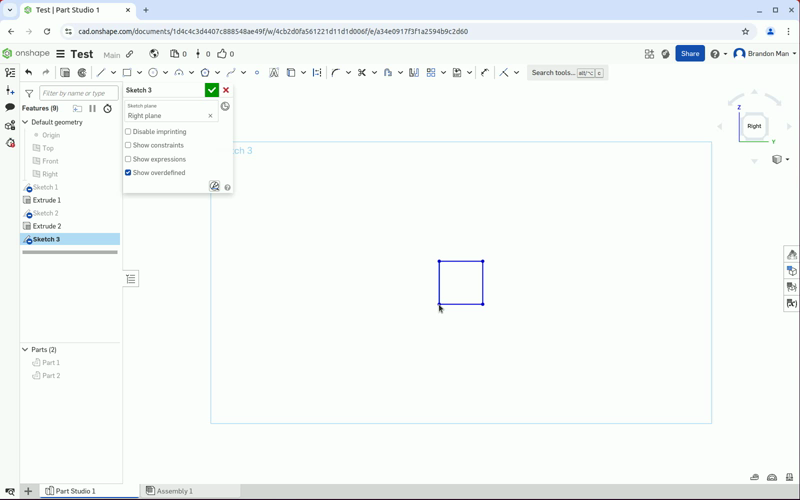
key_down(shift)
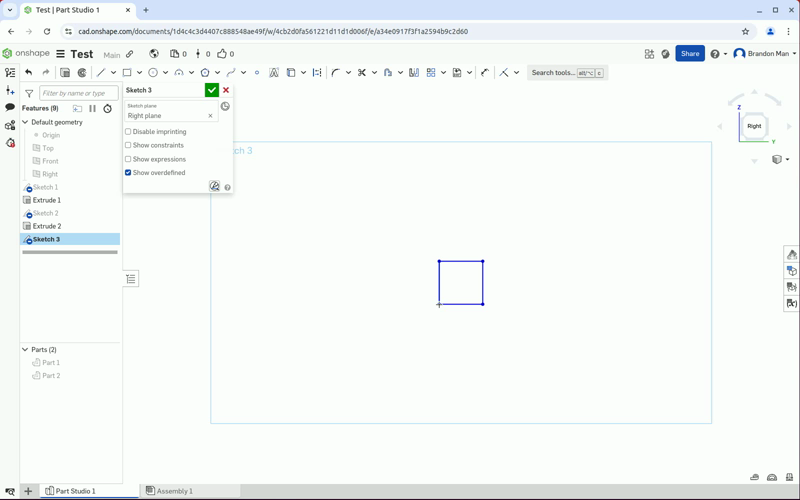
mouse_move(461, 282)
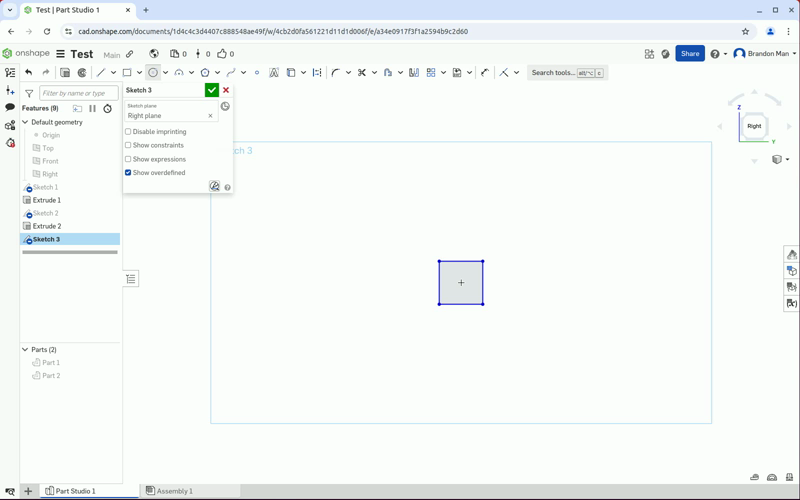
click(461, 282)
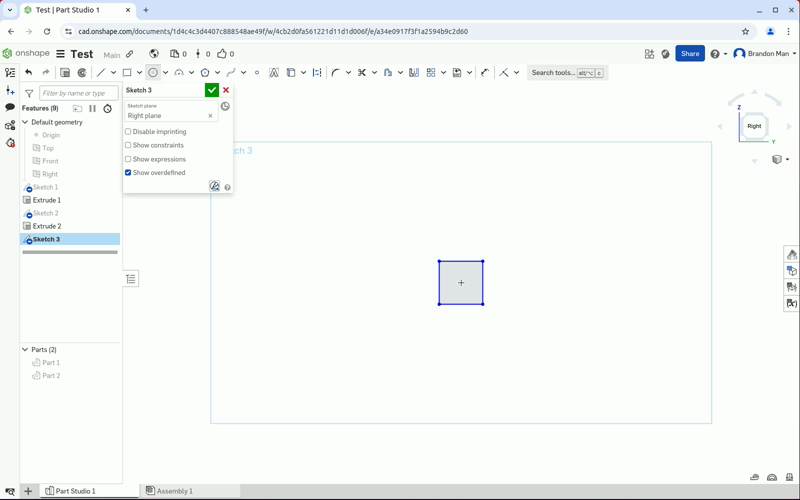
key_up(shift)
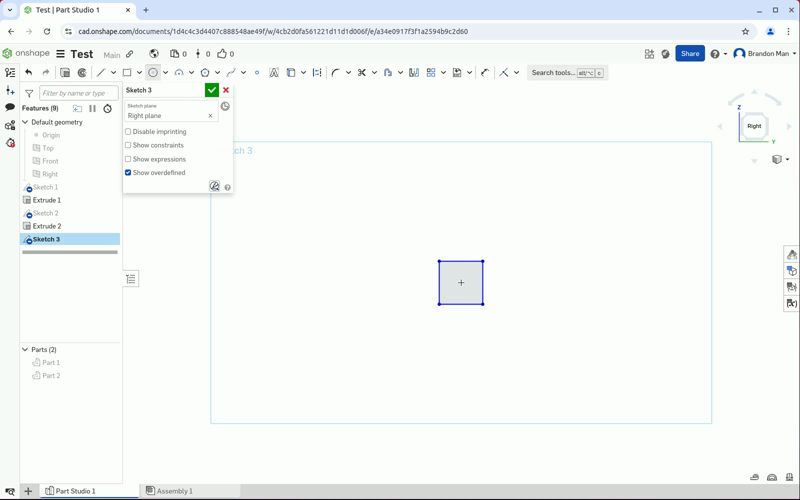
mouse_move(482, 282)
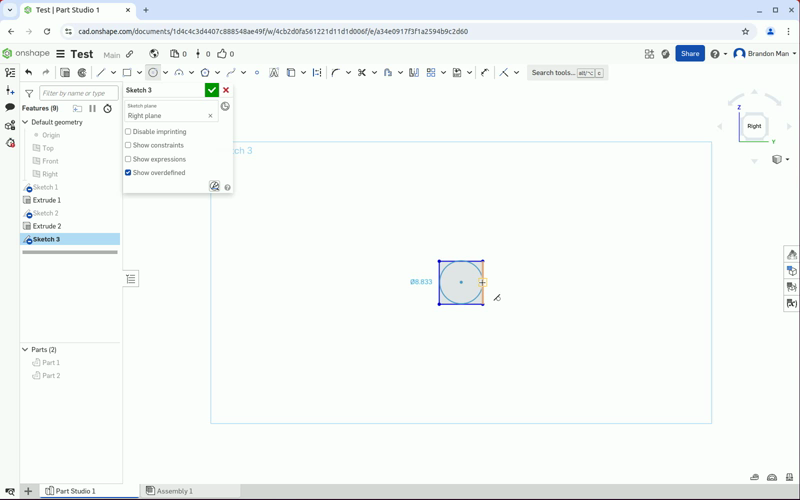
click(482, 282)
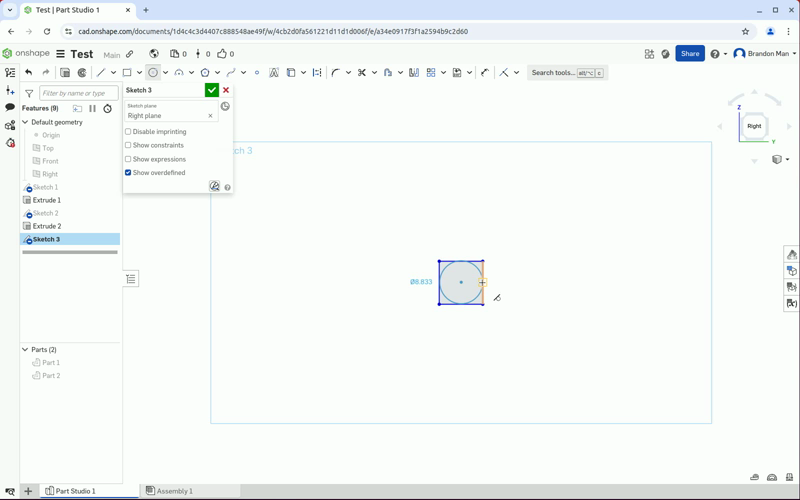
key(esc)
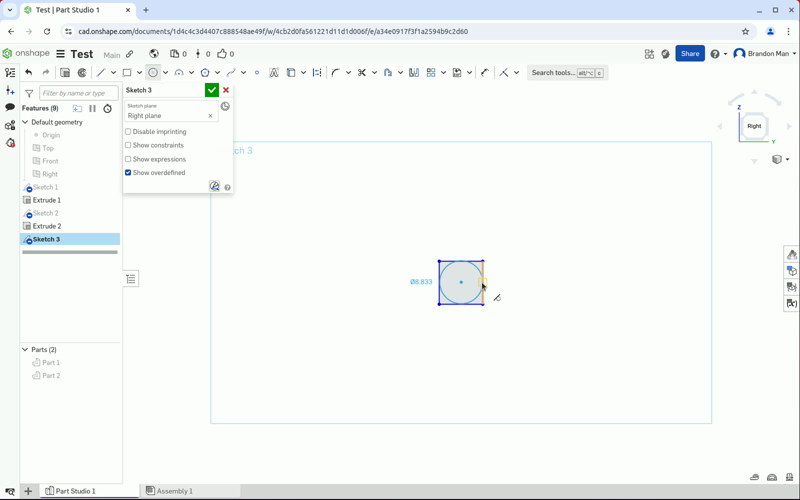
mouse_move(472, 300)
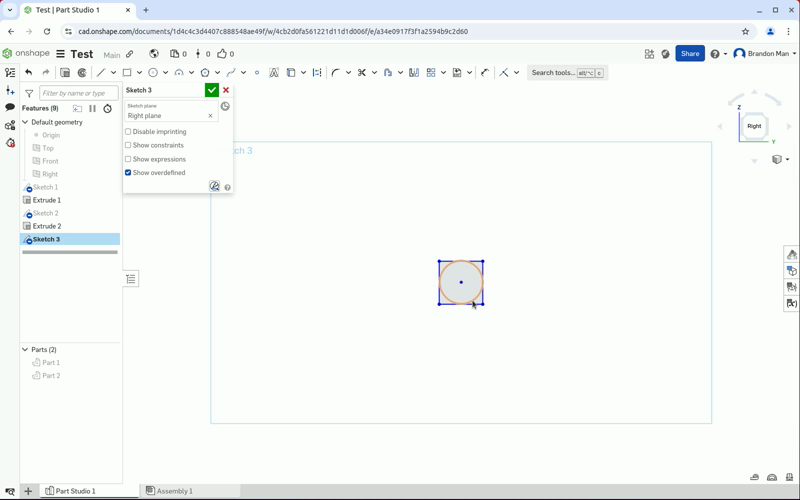
scroll(6)
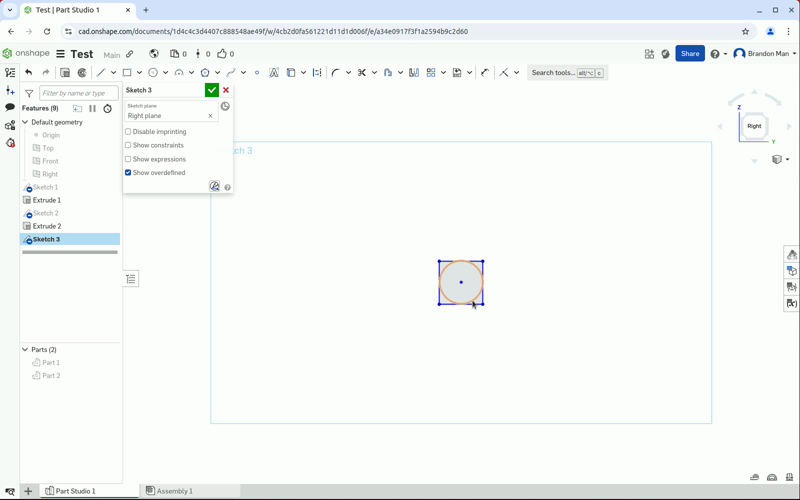
scroll(6)
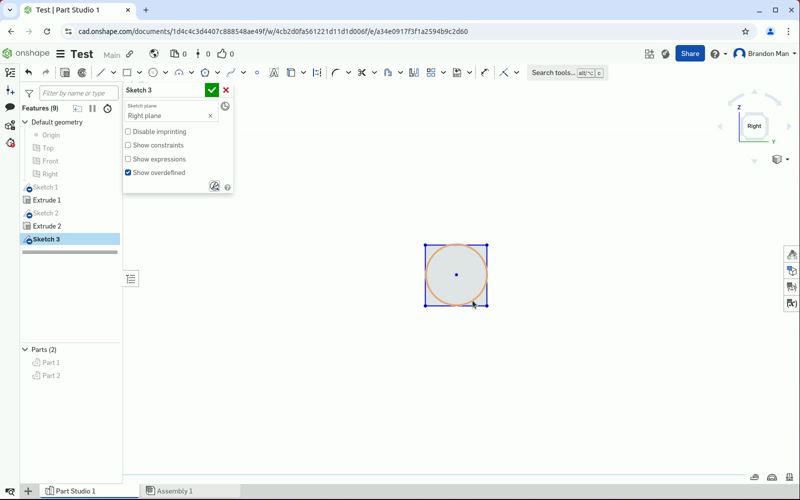
scroll(6)
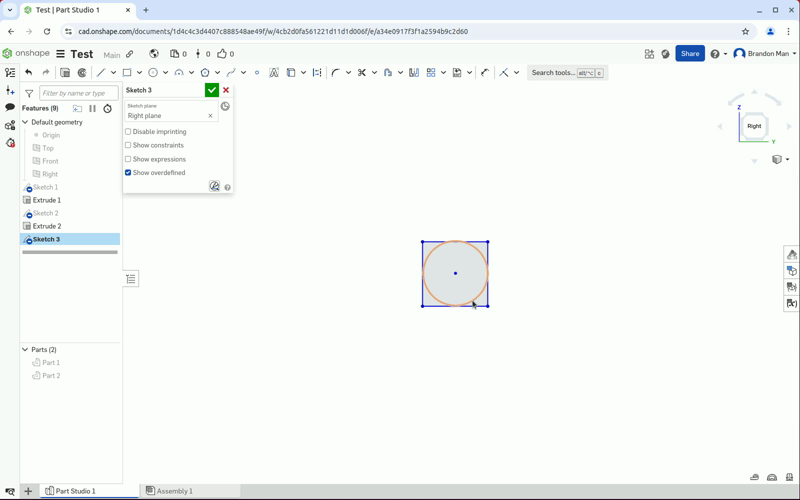
scroll(6)
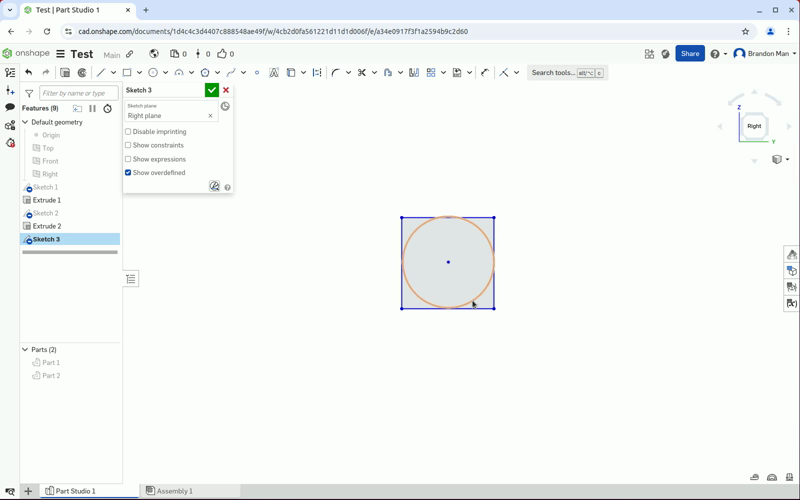
scroll(6)
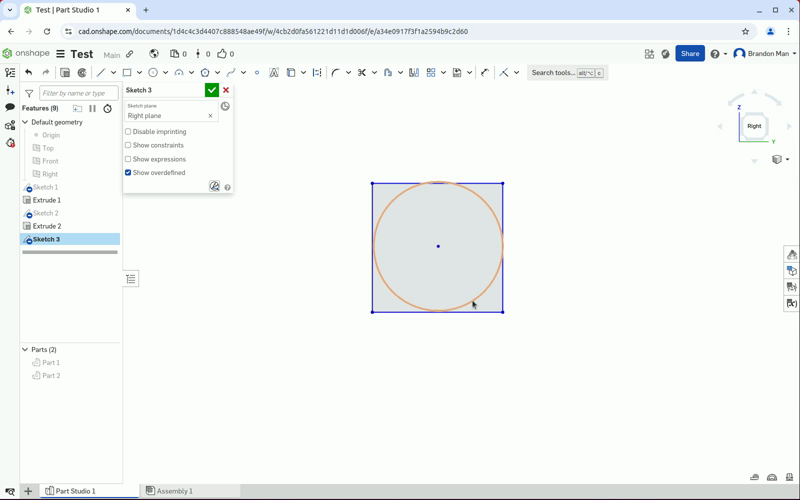
scroll(6)
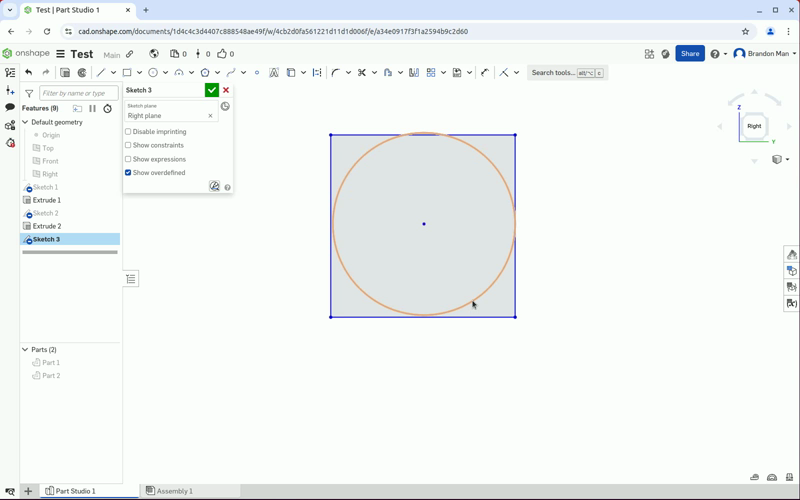
scroll(6)
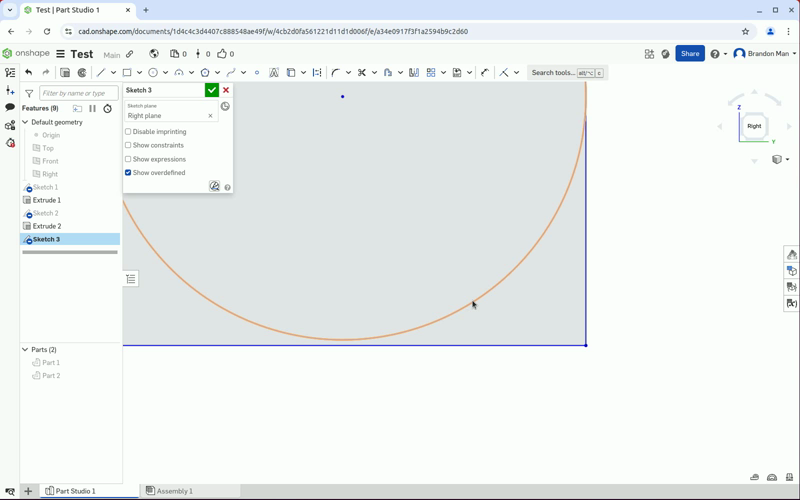
click(472, 300)
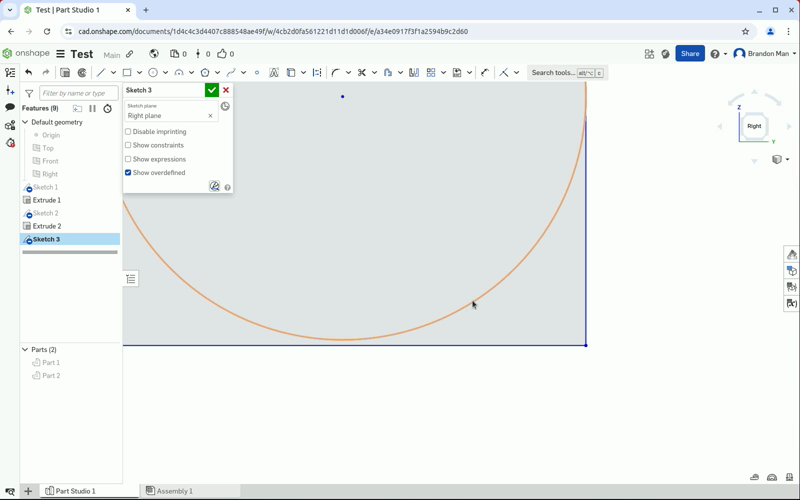
scroll(-6)
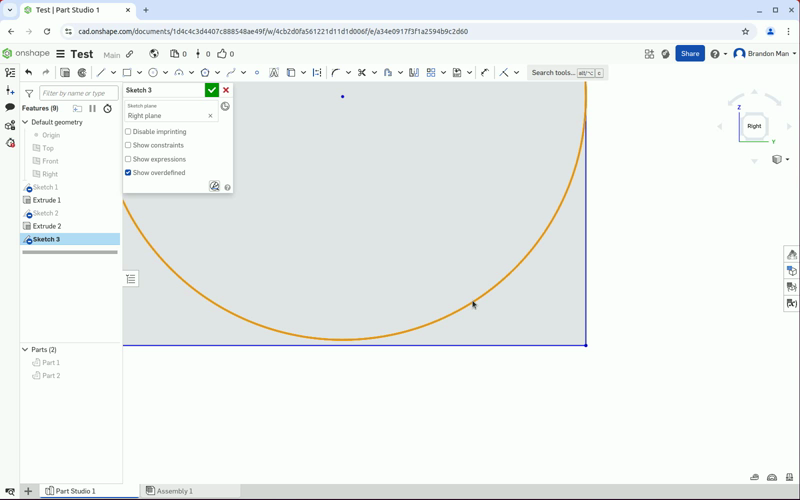
scroll(-6)
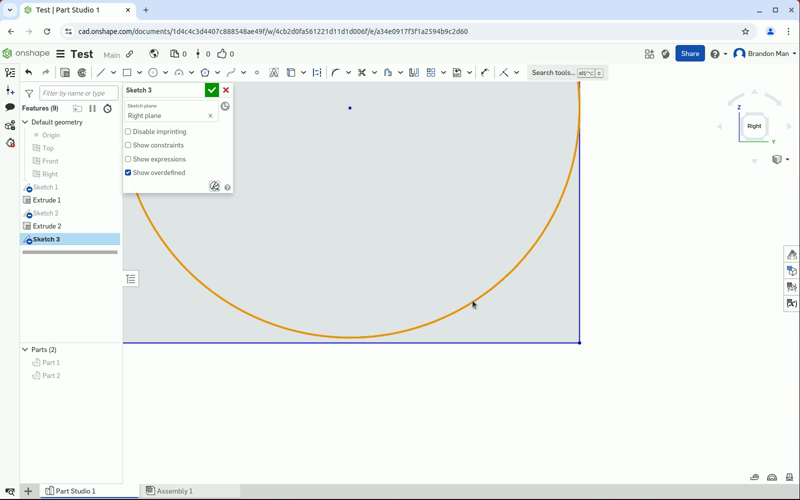
scroll(-6)
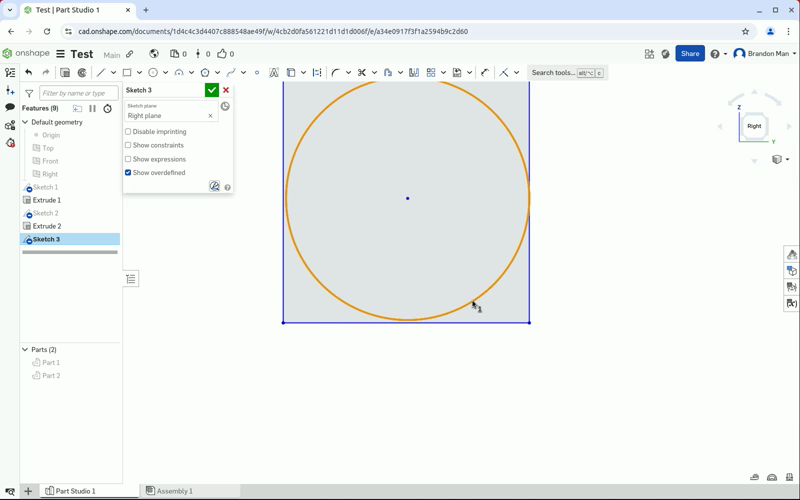
scroll(-6)
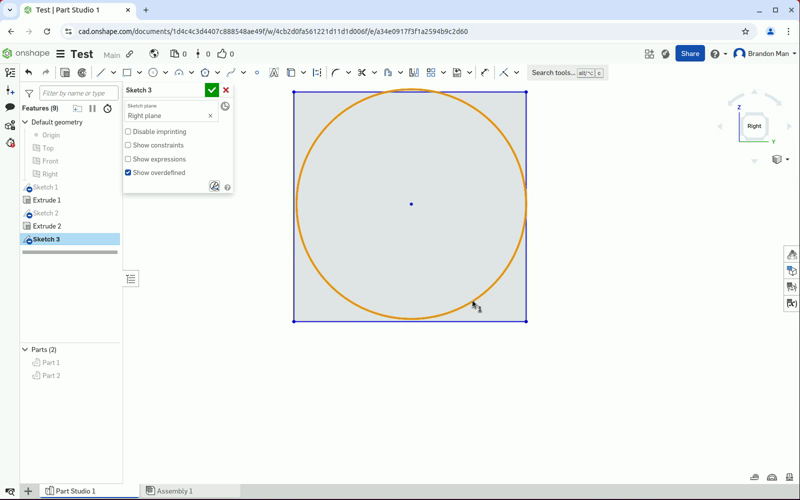
scroll(-6)
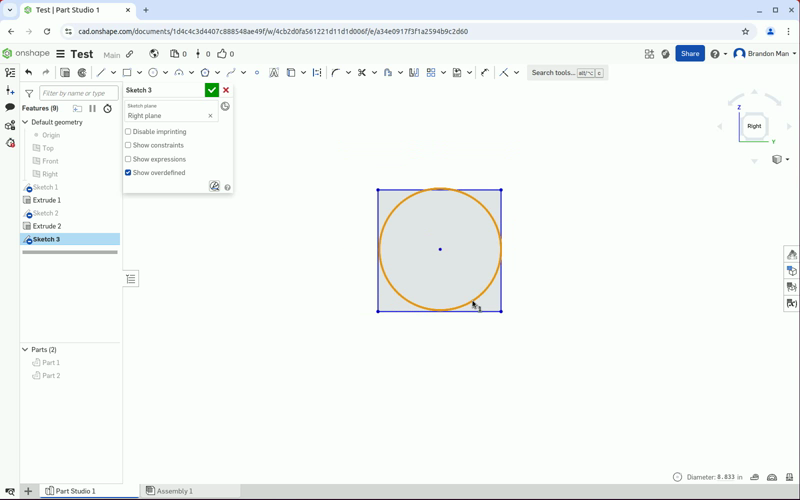
scroll(-6)
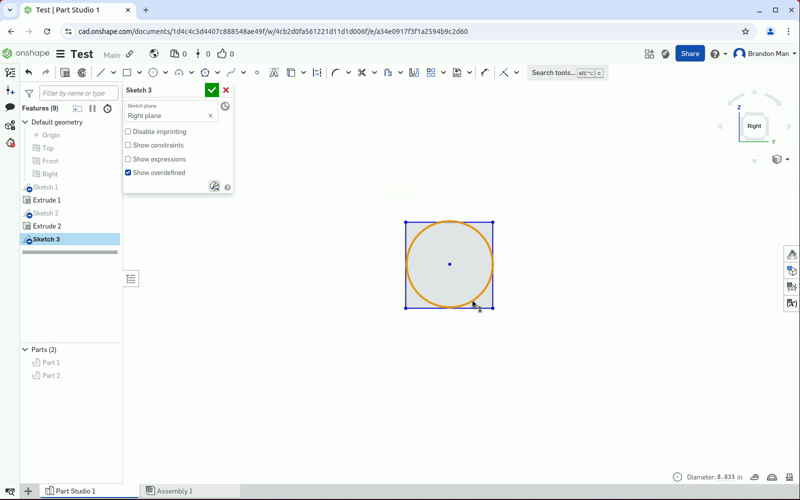
scroll(-6)
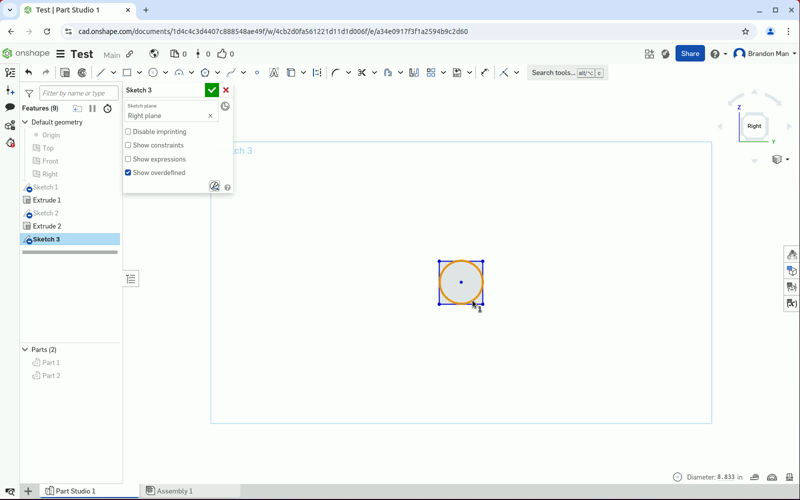
mouse_move(73, 352)
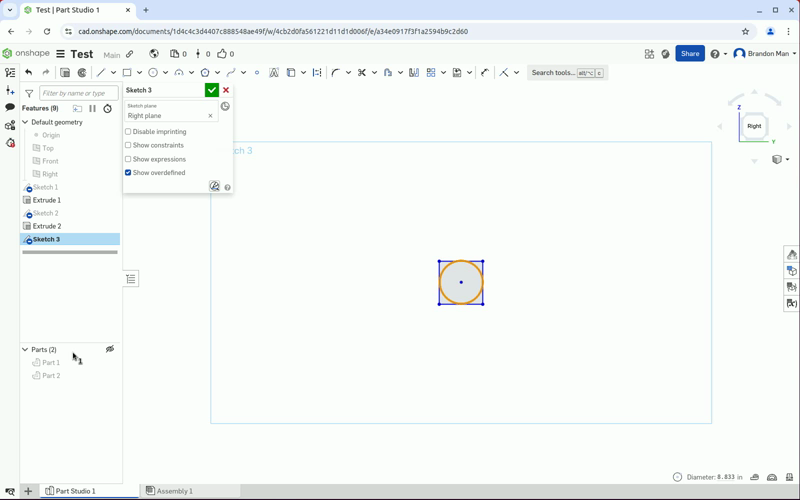
key(shift+y)
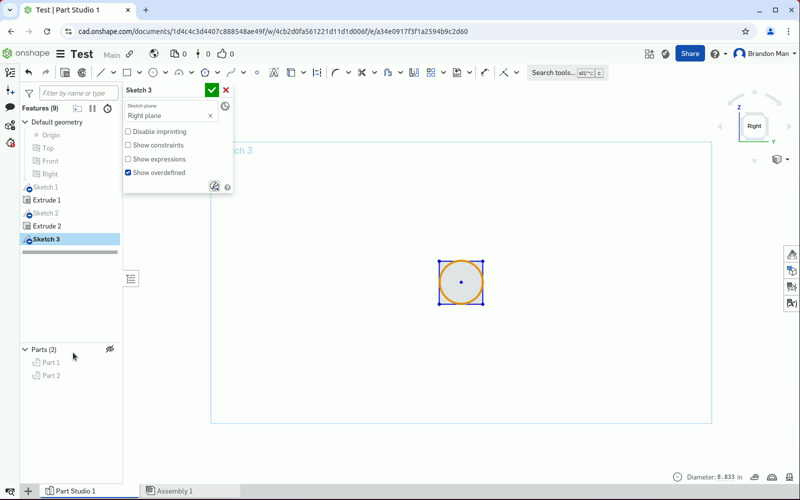
key(shift+e)
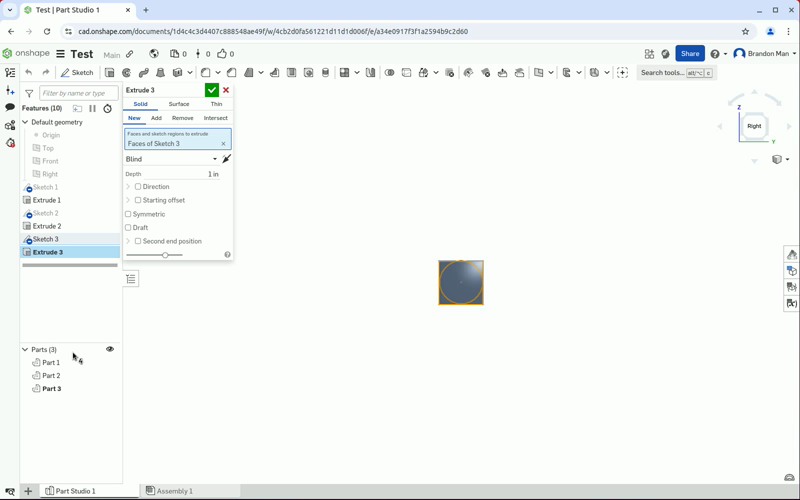
mouse_move(143, 106)
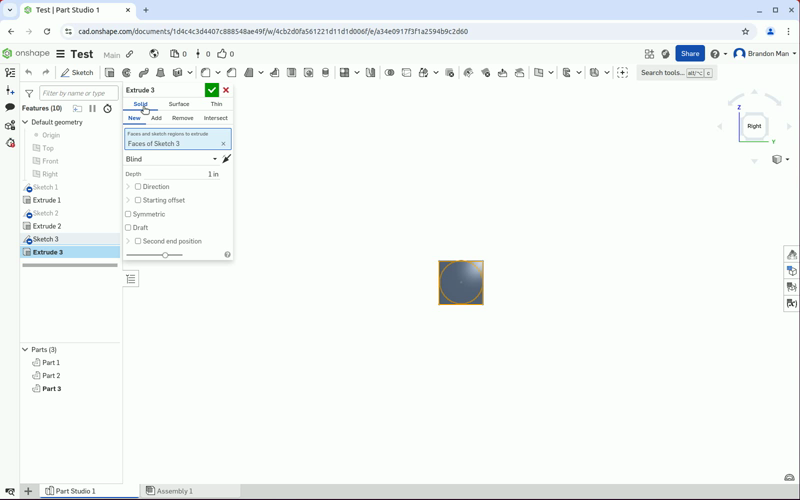
click(143, 106)
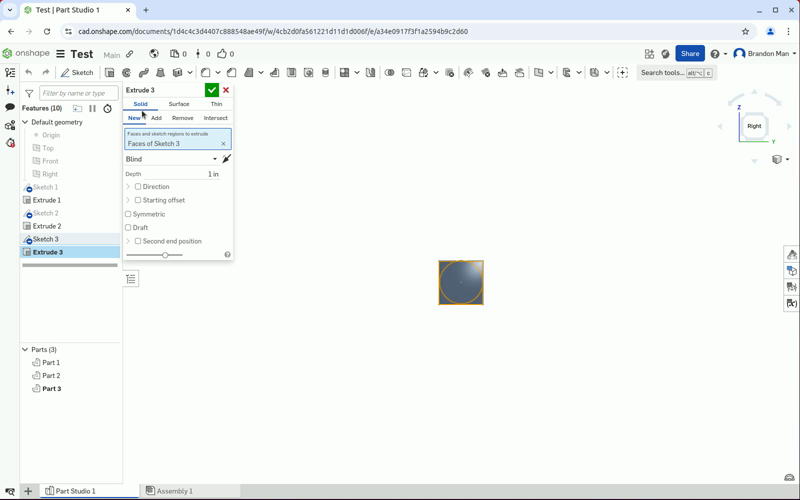
mouse_move(137, 120)
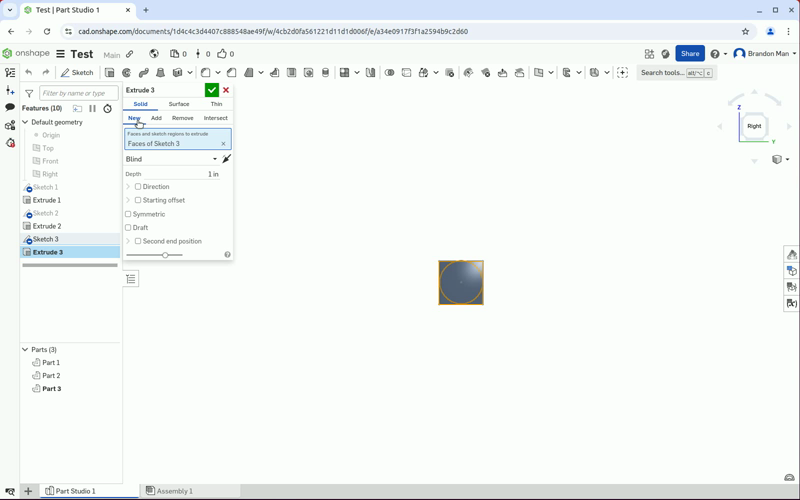
click(137, 120)
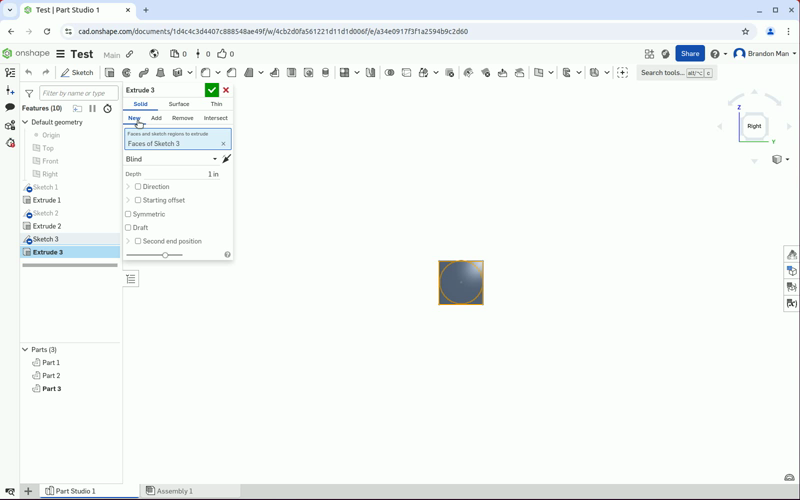
key(tab, 4)
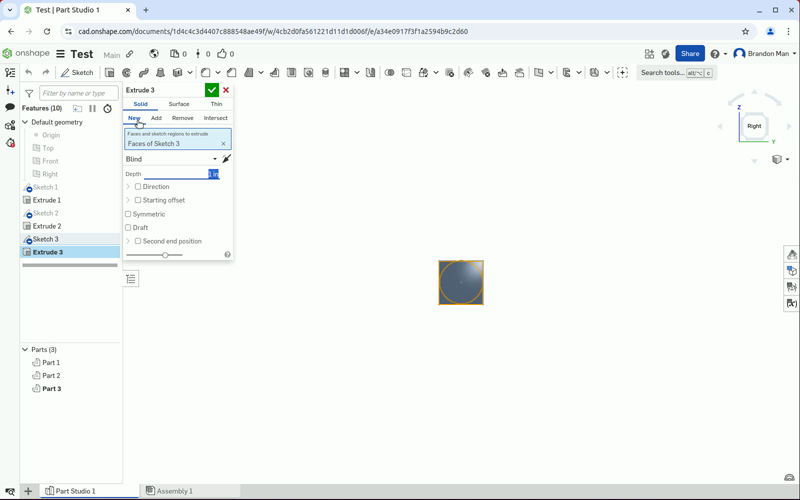
text(-3.129)
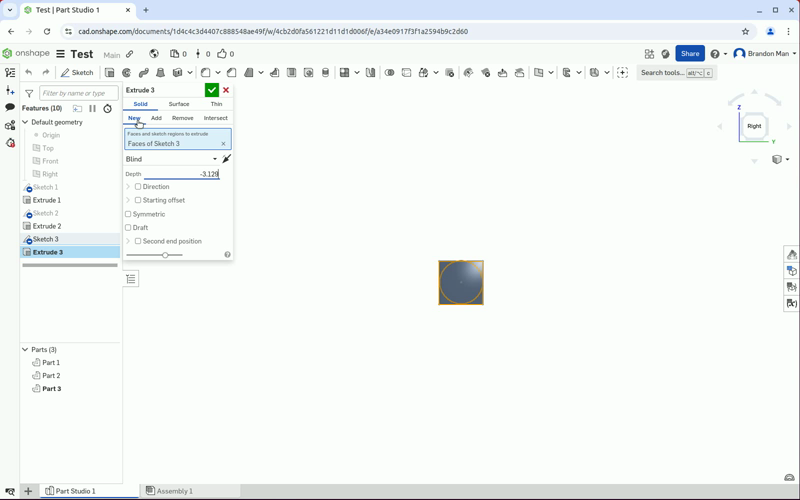
key(enter)
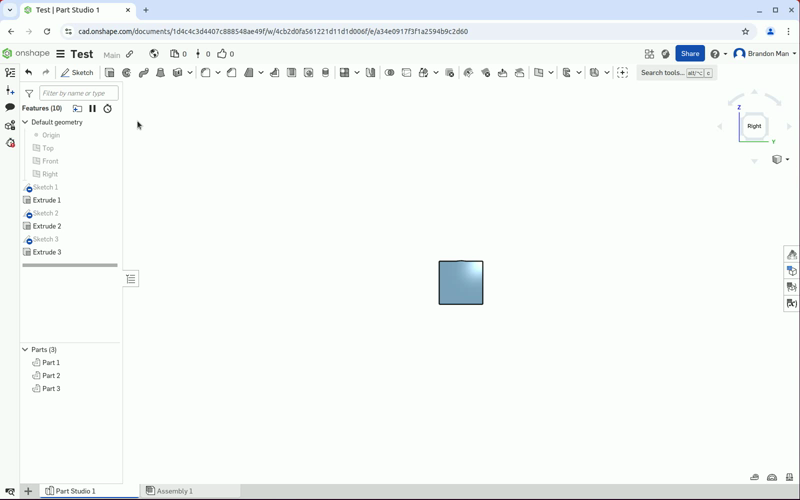
key(shift+h)
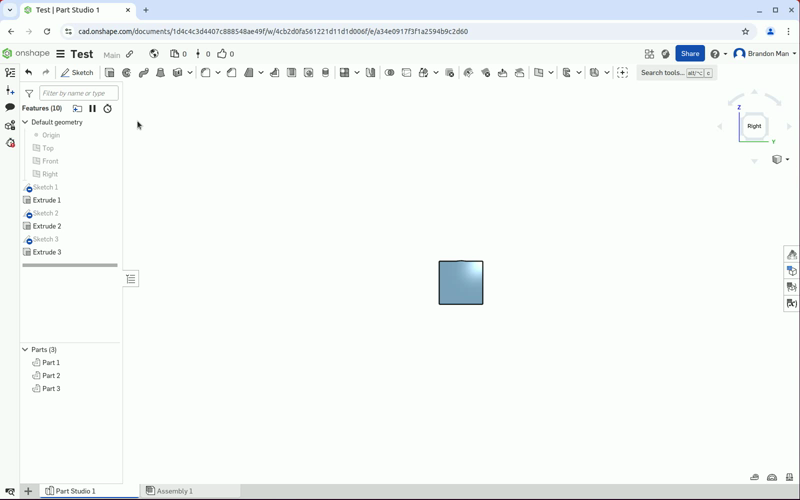
key(shift+h)
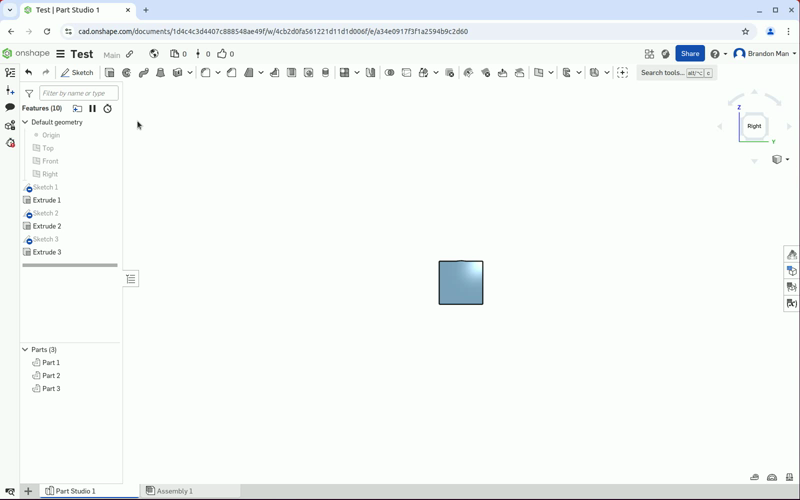
mouse_move(73, 189)
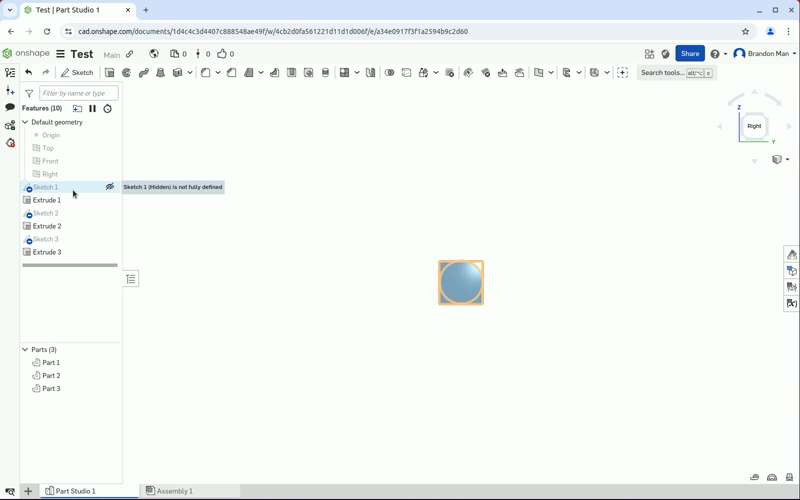
click(73, 189)
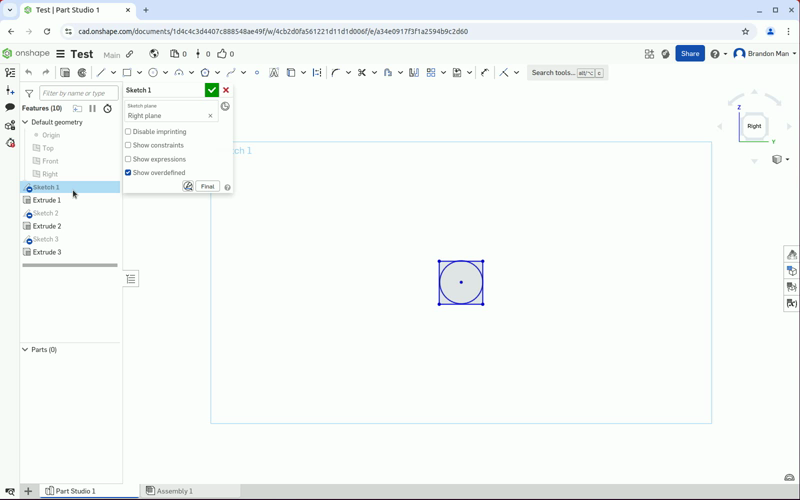
mouse_move(229, 92)
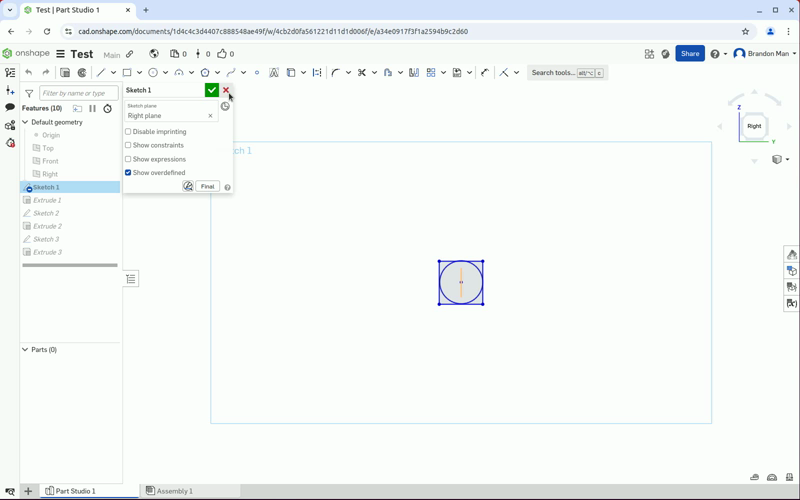
click(229, 92)
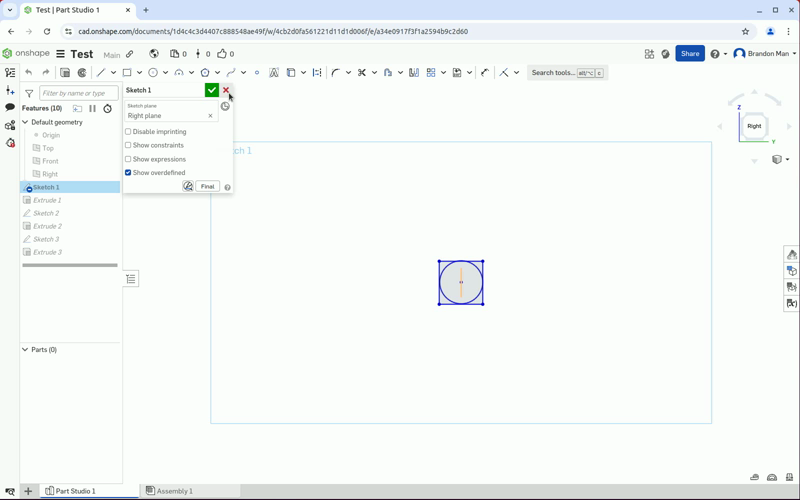
key(shift+s)
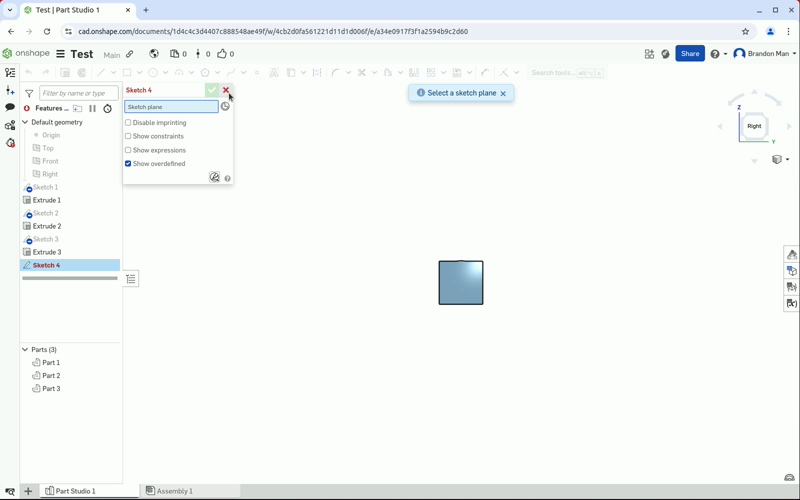
mouse_move(73, 176)
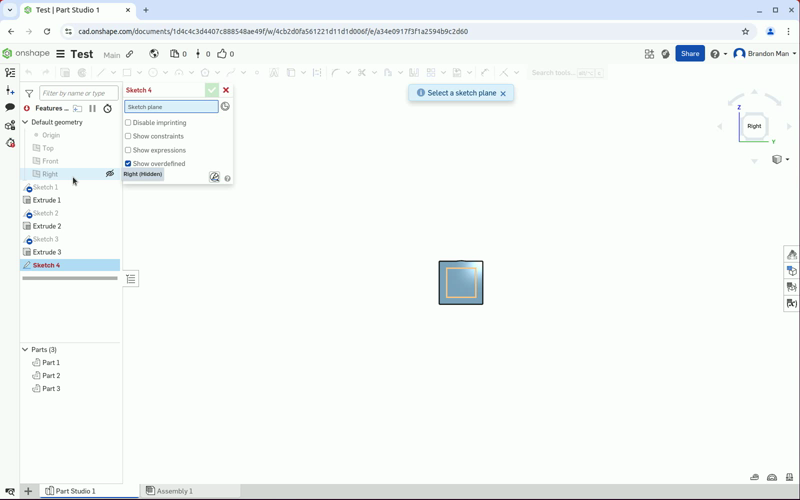
click(73, 176)
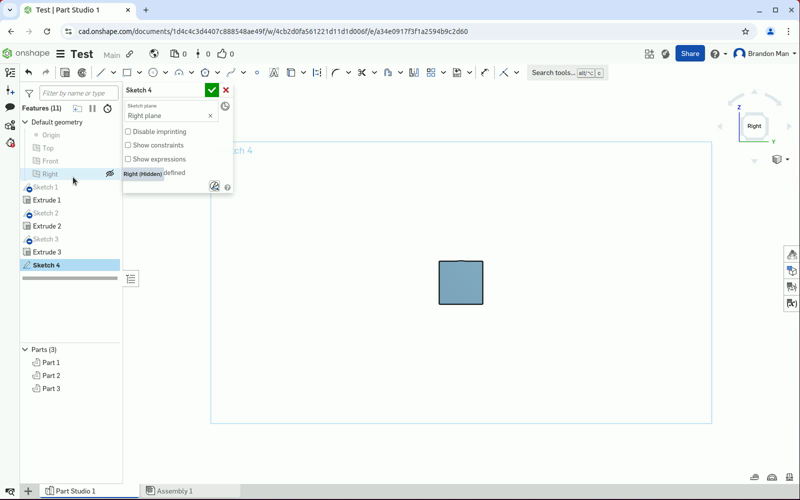
mouse_move(73, 352)
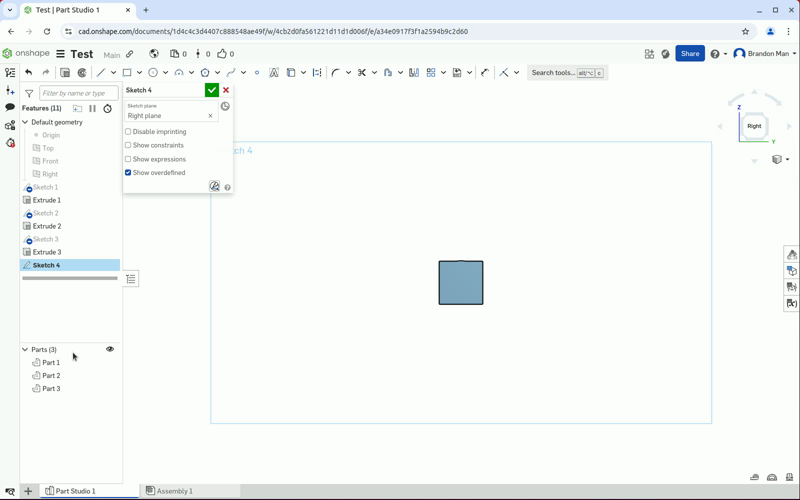
key(y)
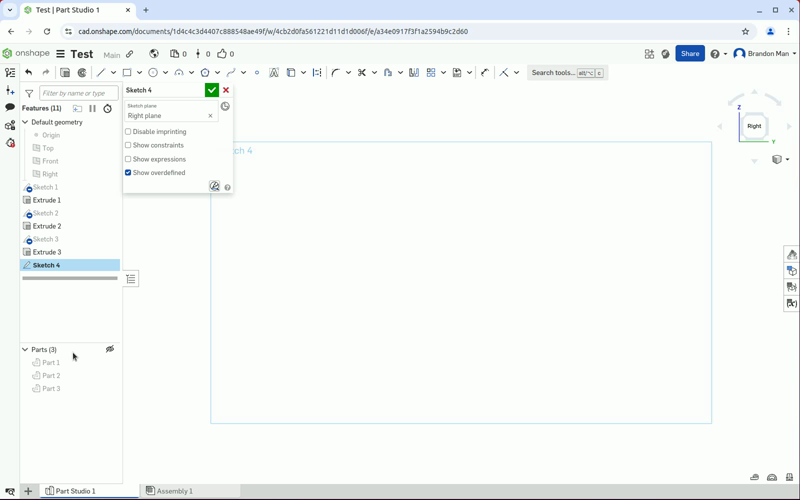
key(l)
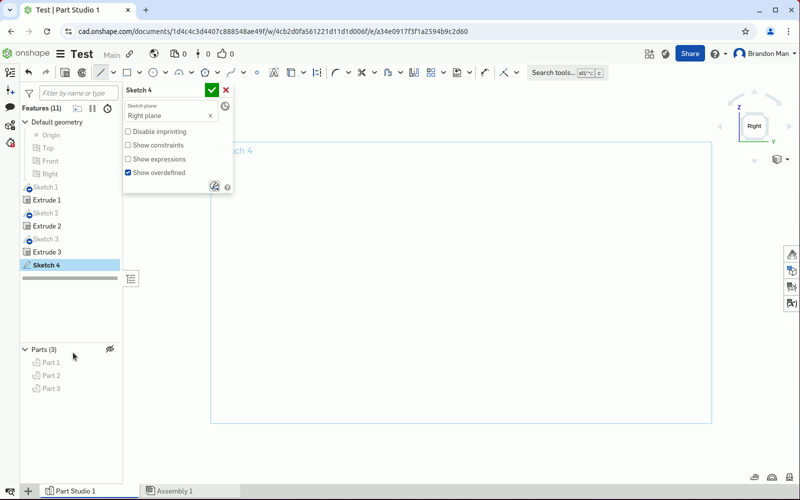
key_down(shift)
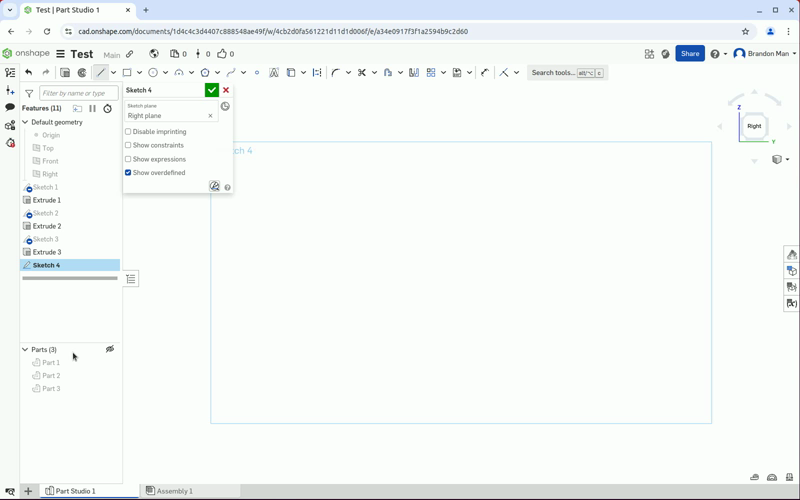
mouse_move(439, 304)
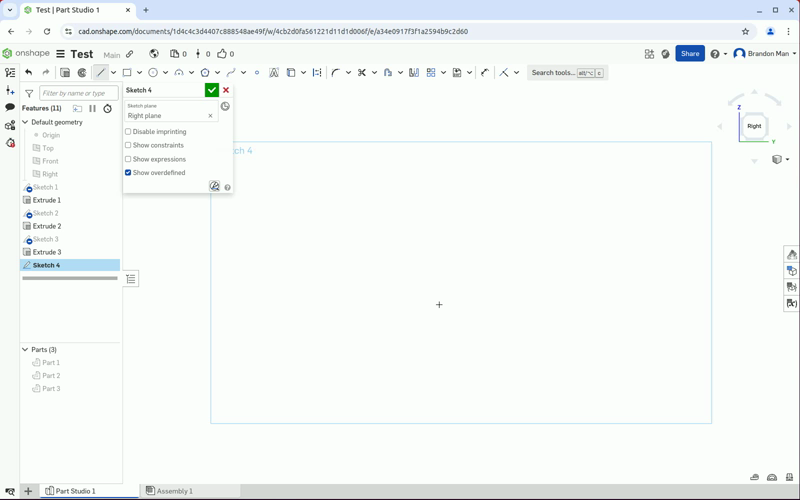
click(439, 304)
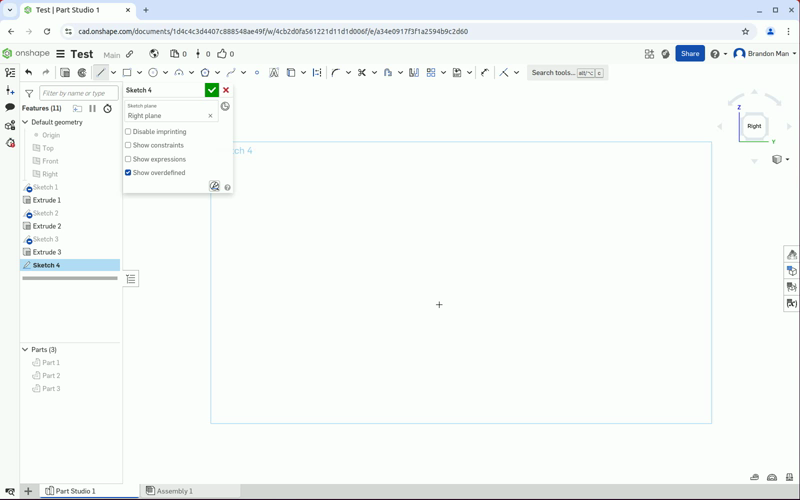
key_up(shift)
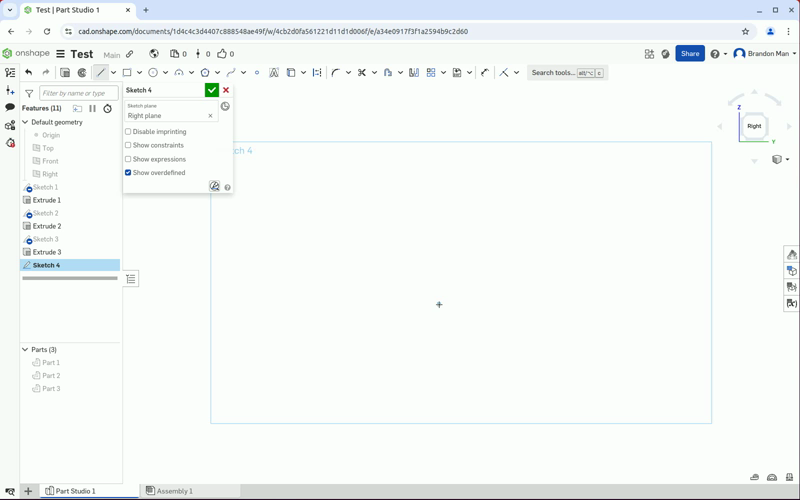
key_down(shift)
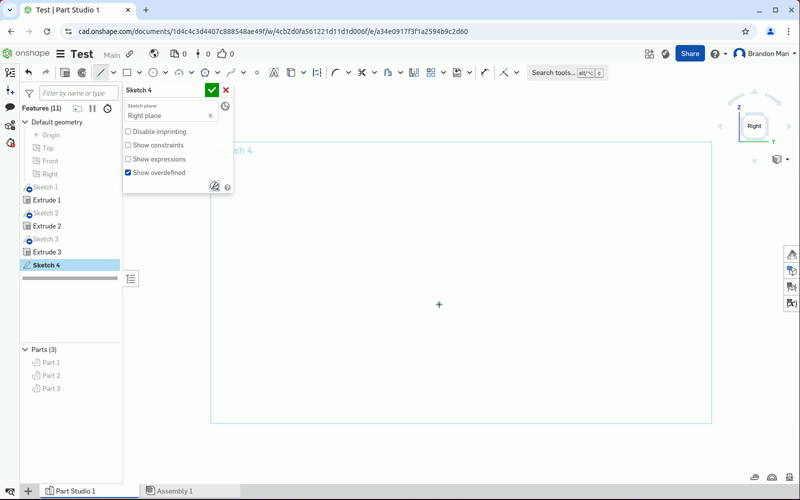
mouse_move(469, 304)
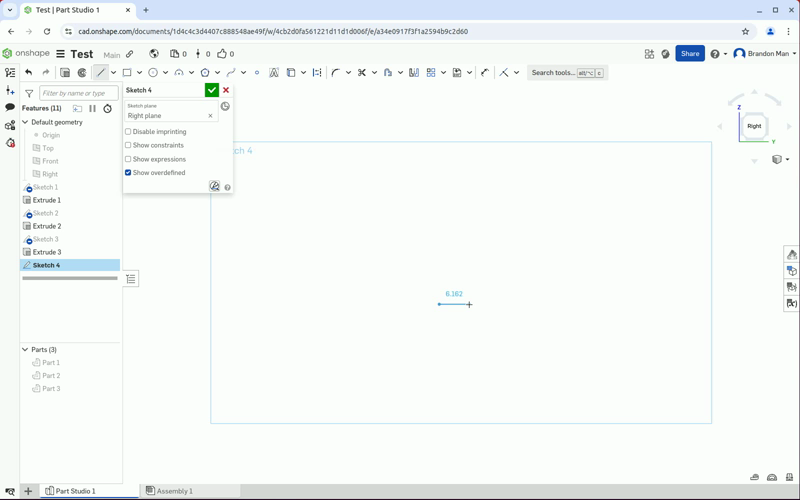
mouse_move(482, 304)
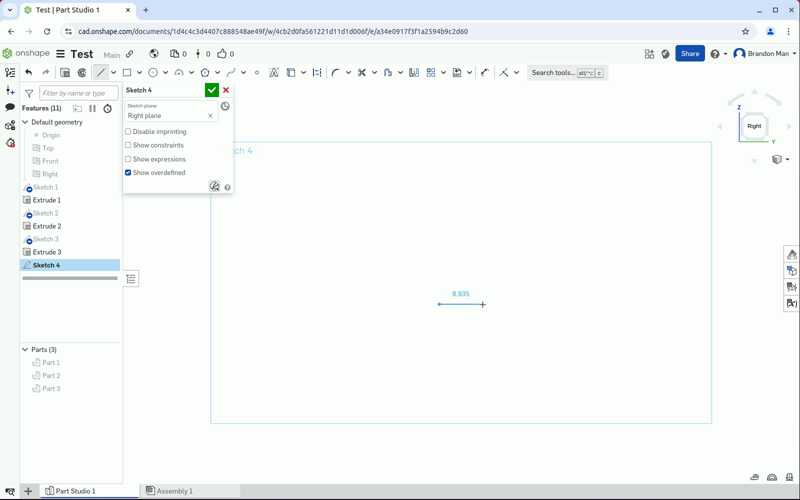
click(482, 304)
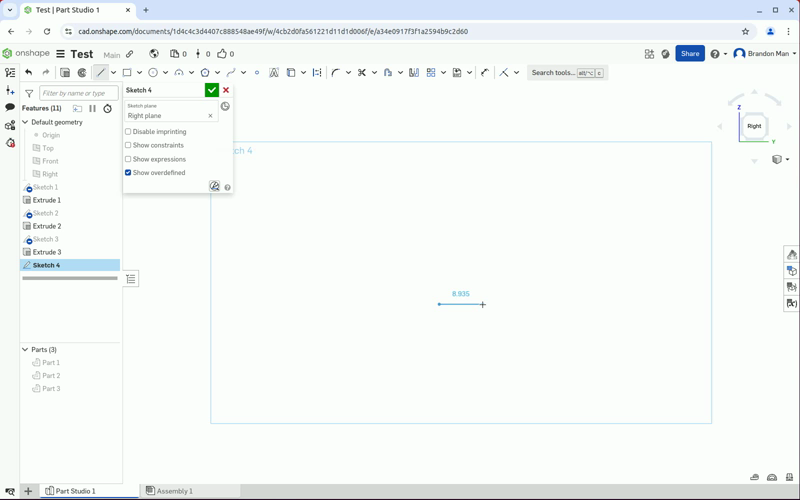
key_up(shift)
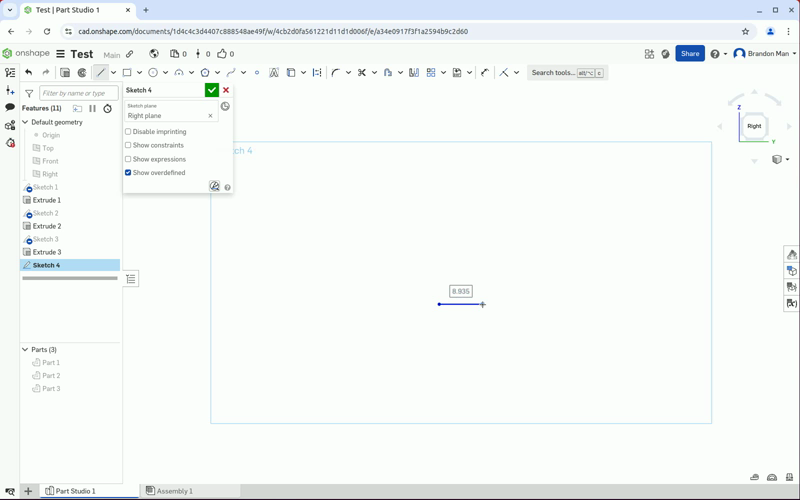
key_down(shift)
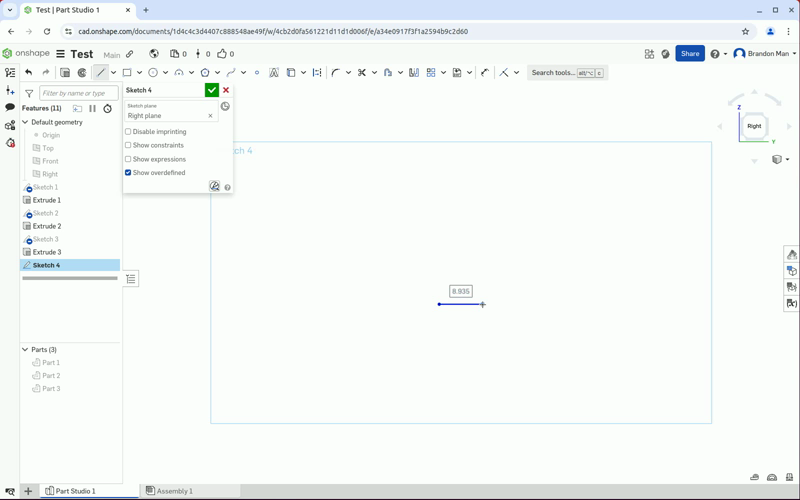
mouse_move(512, 304)
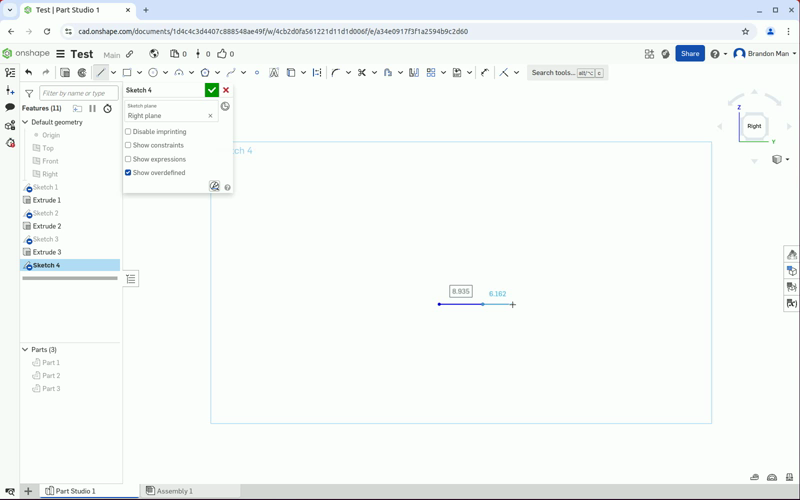
mouse_move(482, 261)
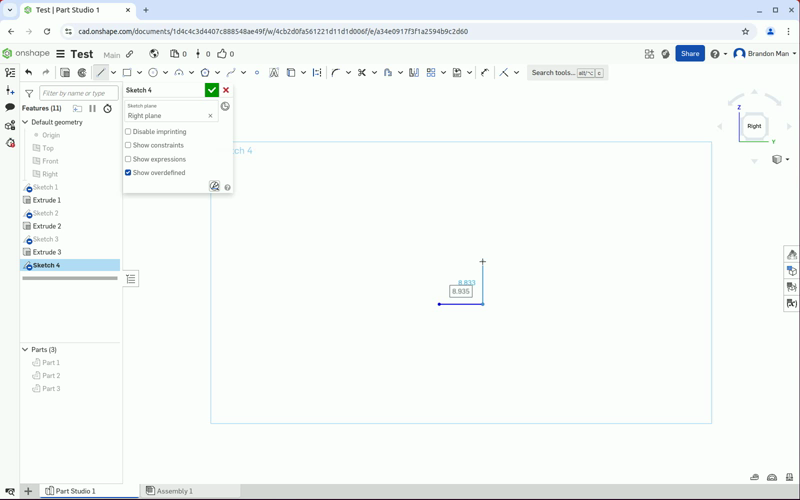
click(482, 261)
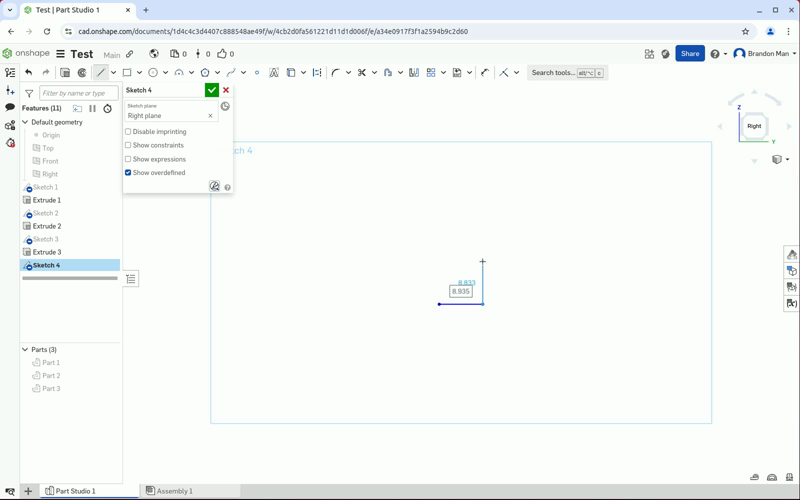
key_up(shift)
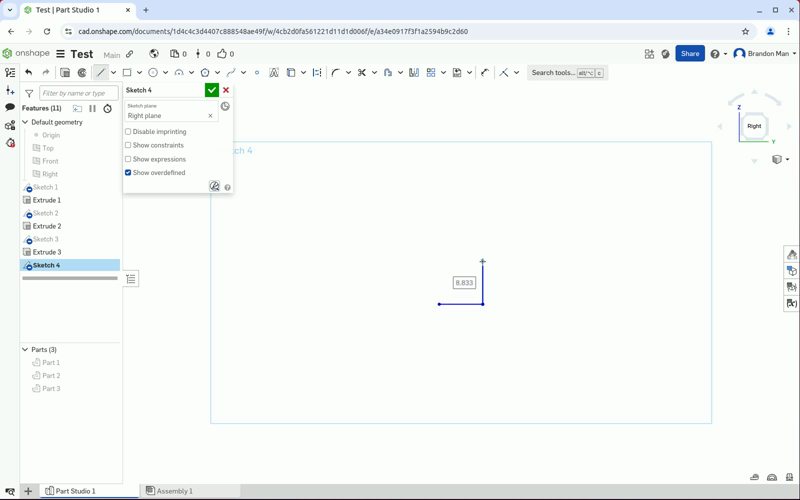
key_down(shift)
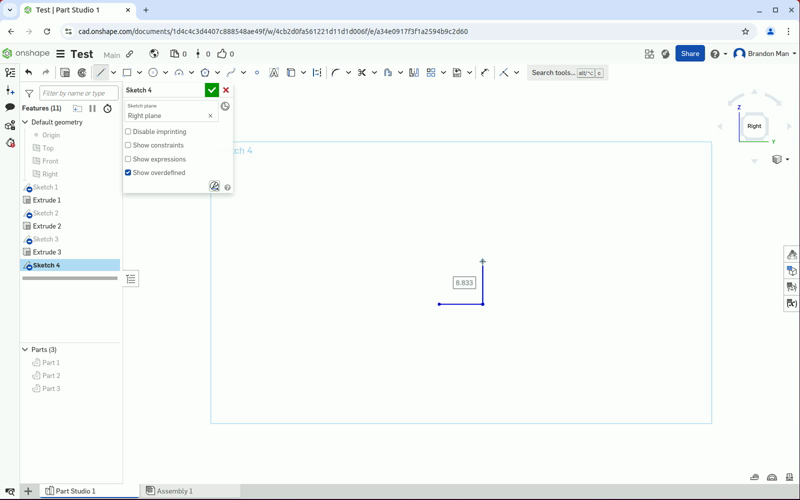
mouse_move(512, 261)
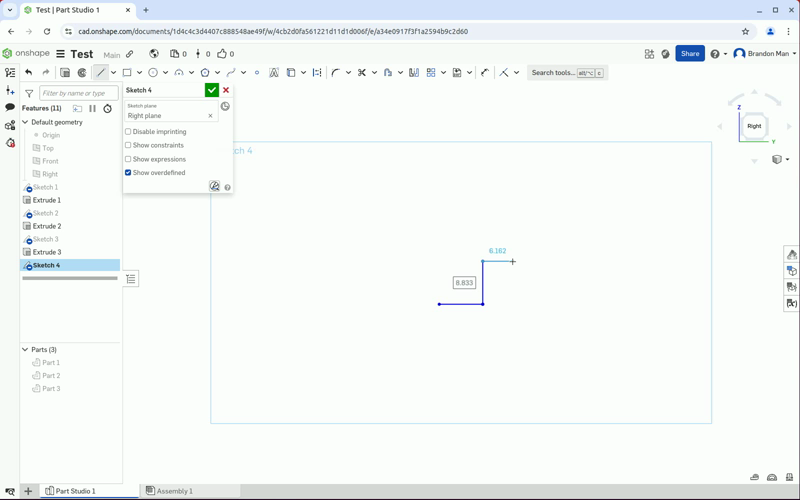
mouse_move(439, 261)
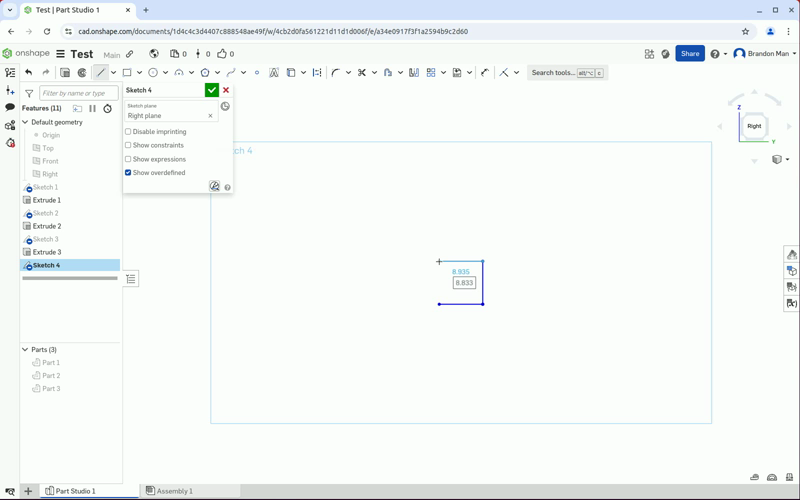
click(439, 261)
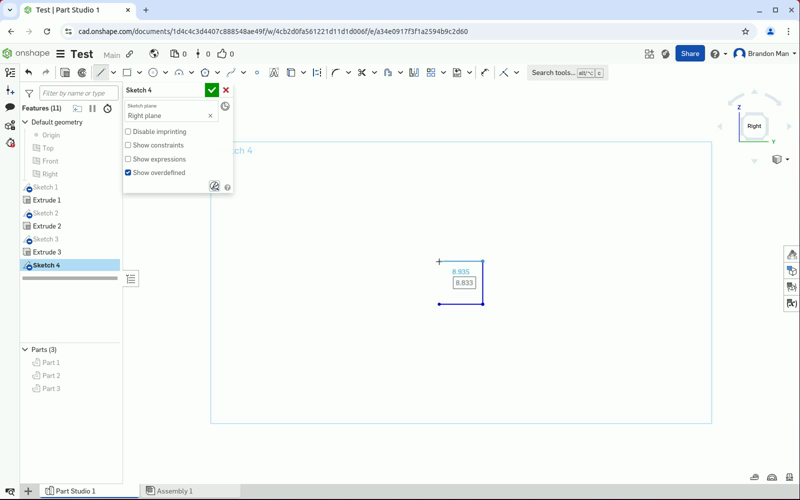
key_up(shift)
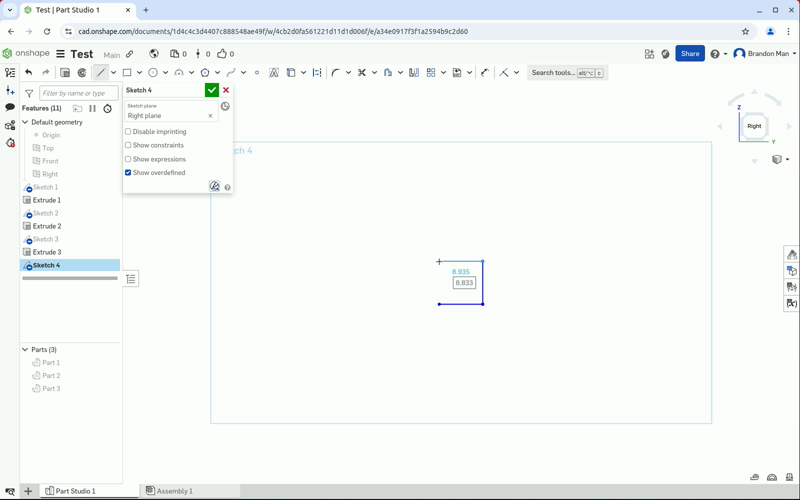
mouse_move(469, 261)
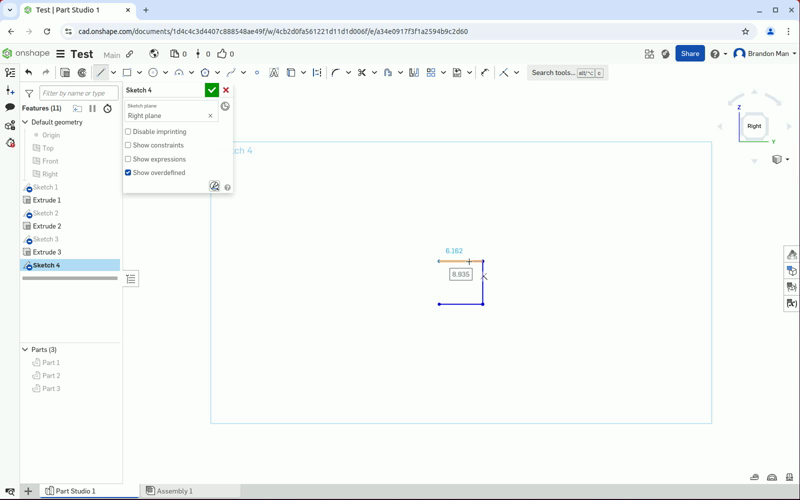
key_down(shift)
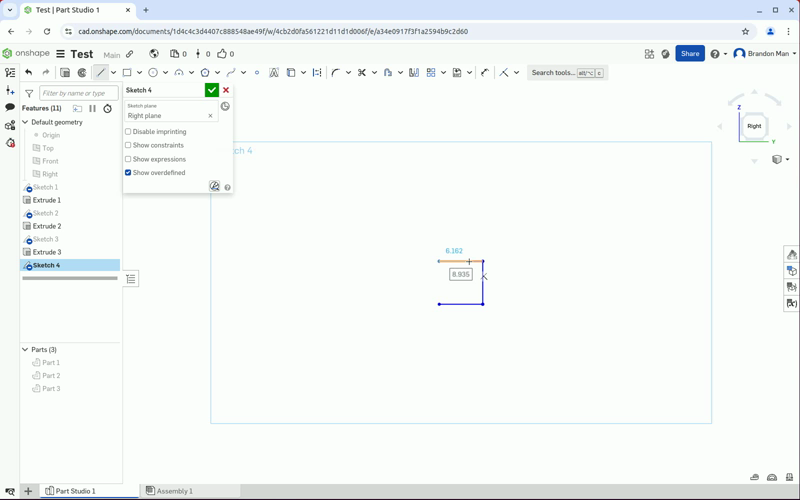
mouse_move(439, 304)
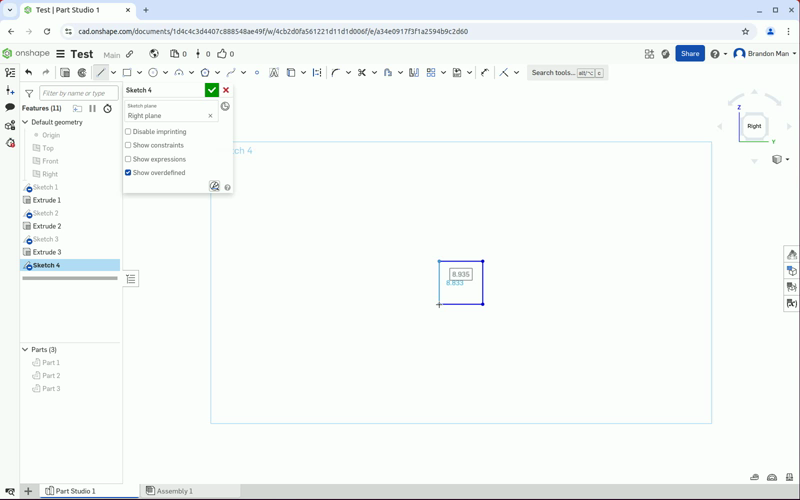
key_up(shift)
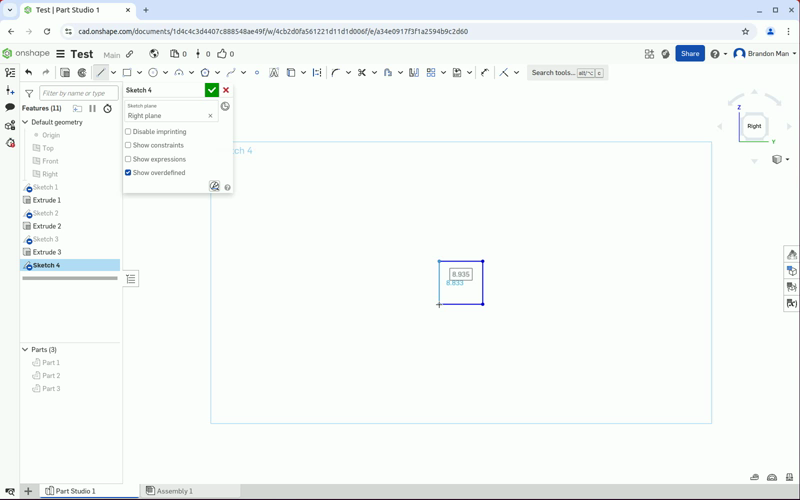
click(439, 304)
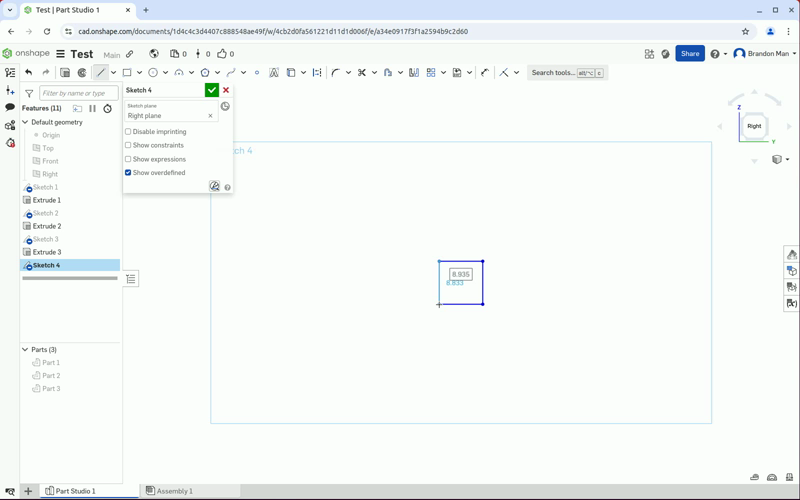
key(esc)
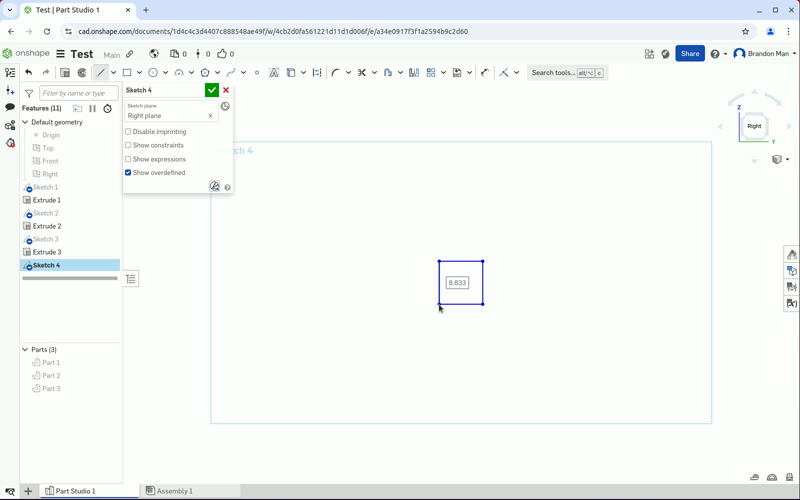
key(c)
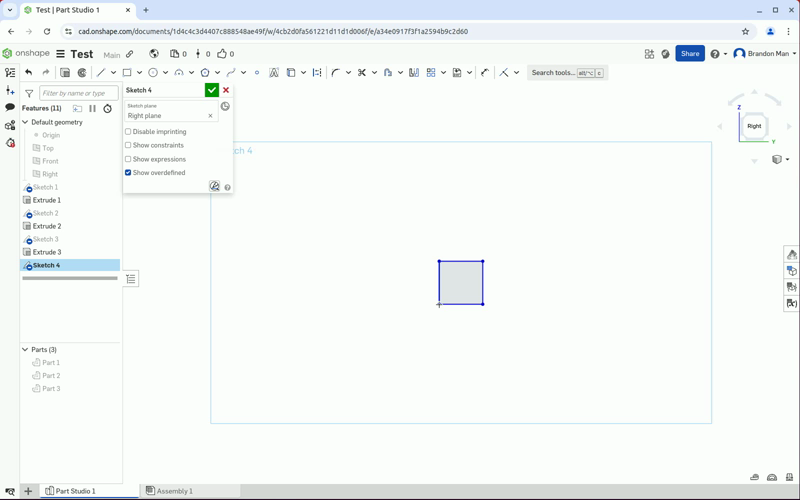
key_down(shift)
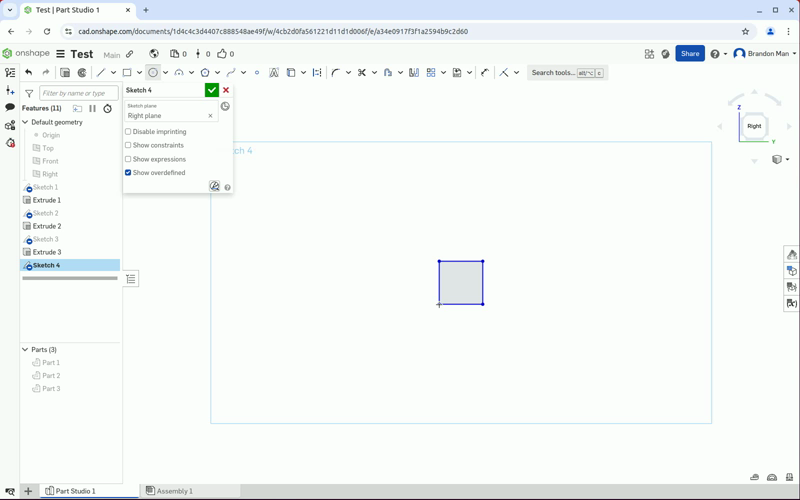
mouse_move(461, 282)
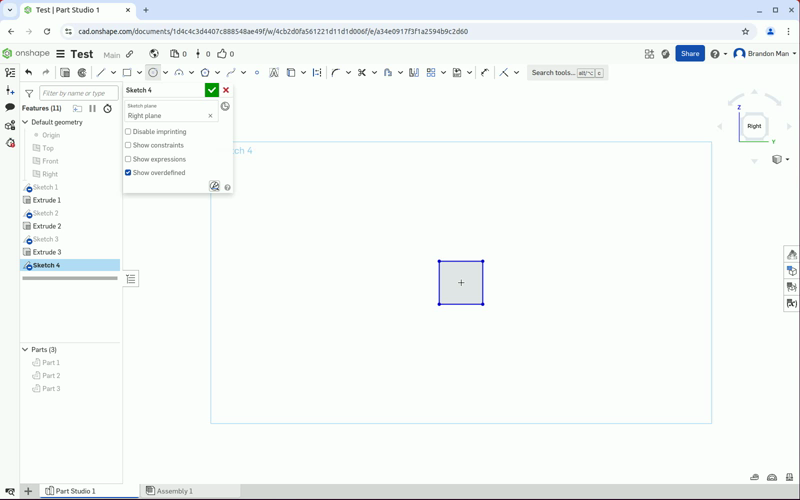
click(461, 282)
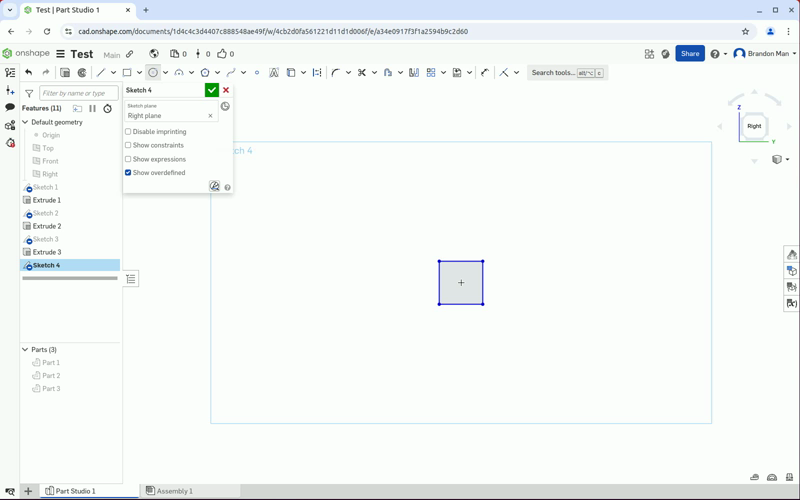
key_up(shift)
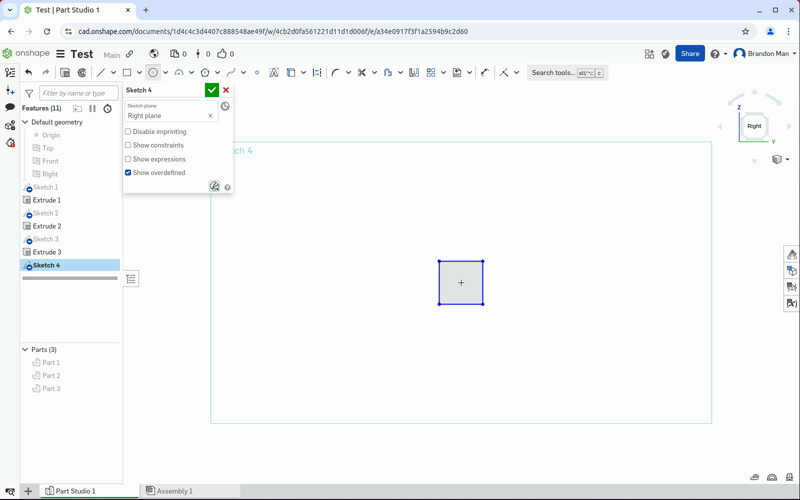
mouse_move(482, 282)
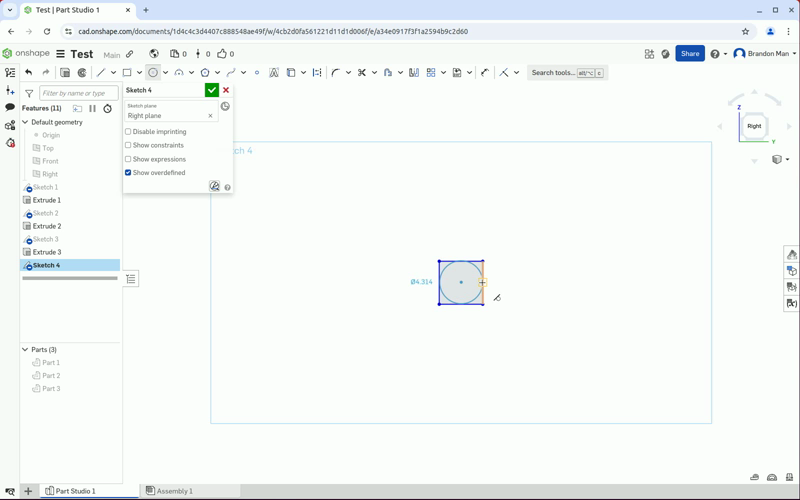
click(482, 282)
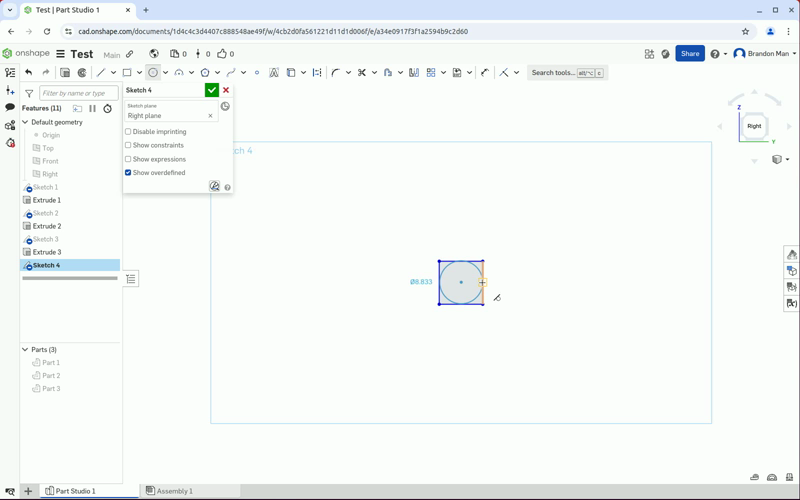
key(esc)
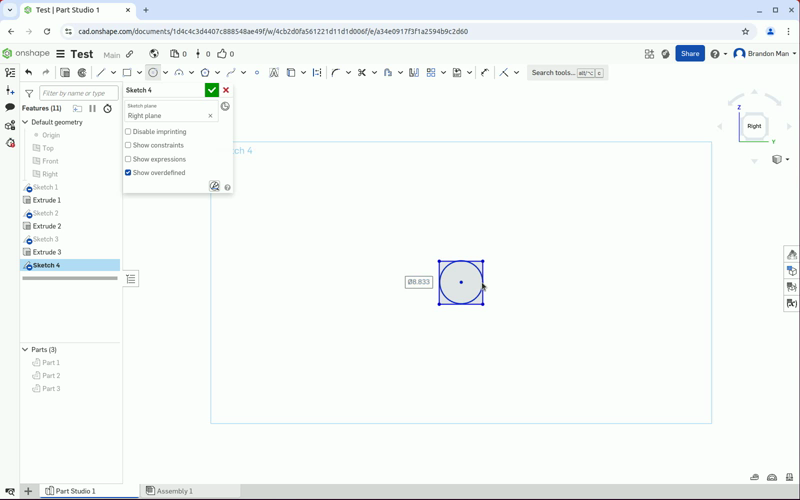
mouse_move(440, 267)
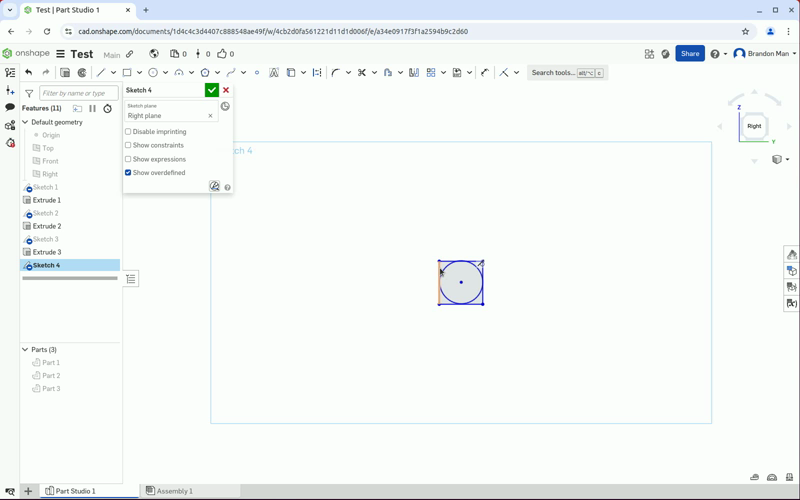
scroll(6)
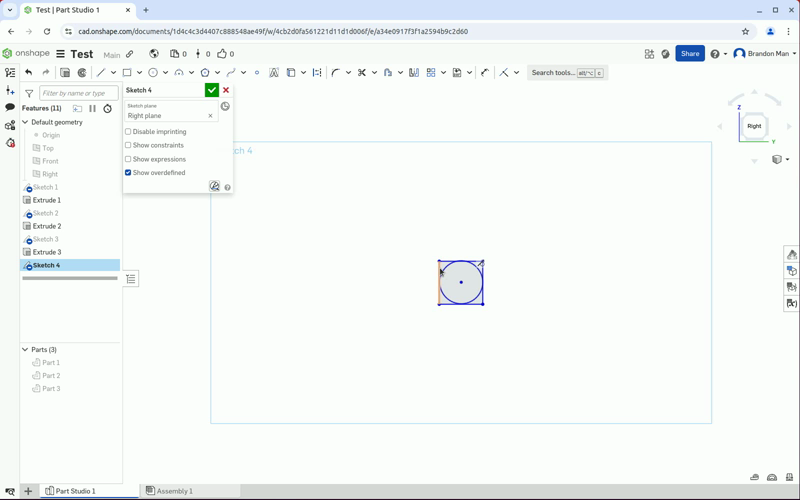
scroll(6)
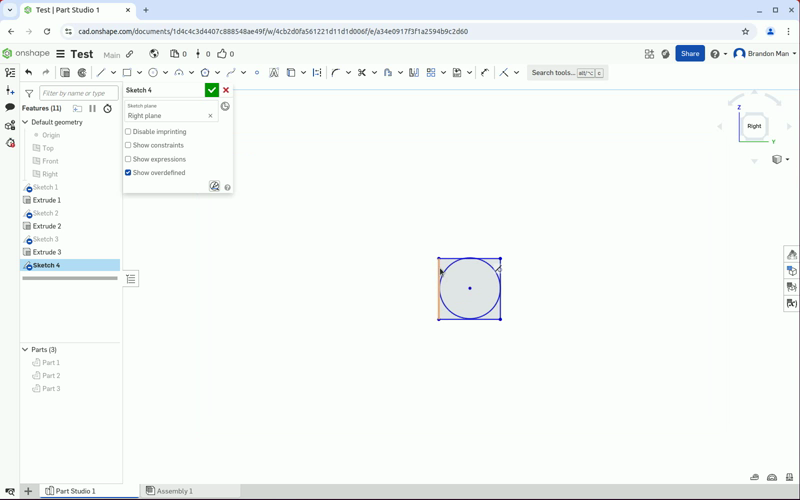
scroll(6)
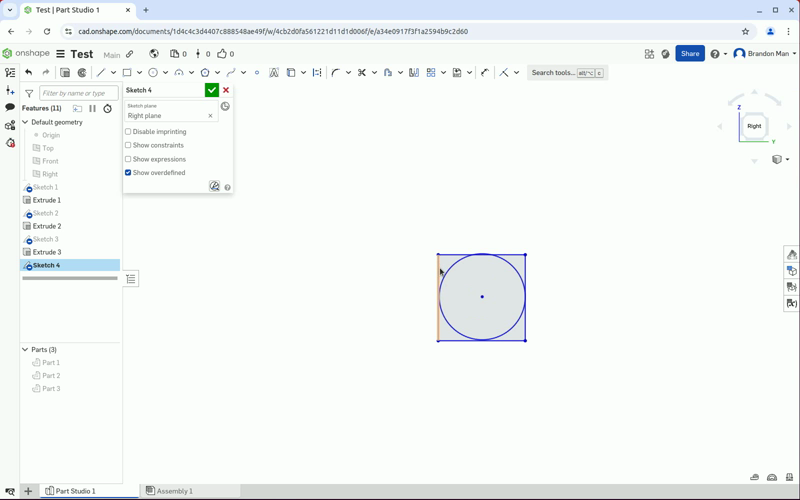
scroll(6)
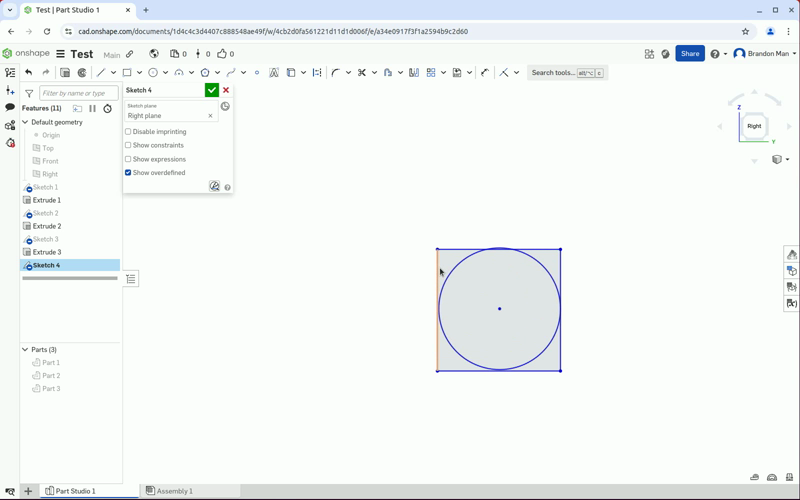
scroll(6)
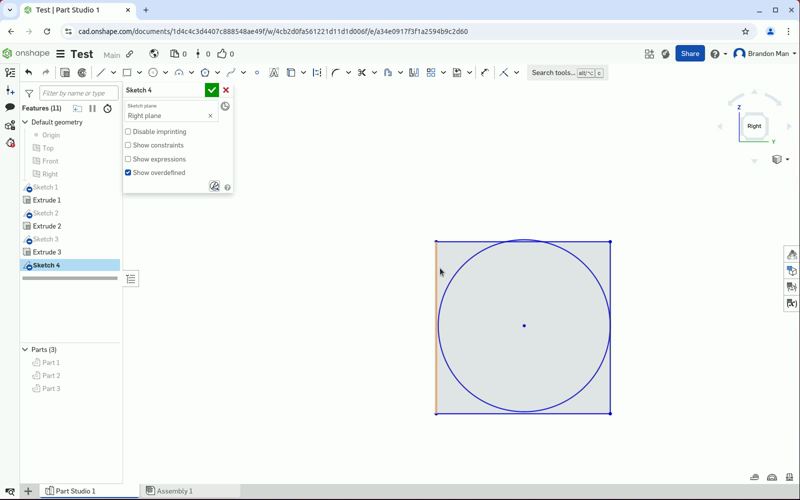
scroll(6)
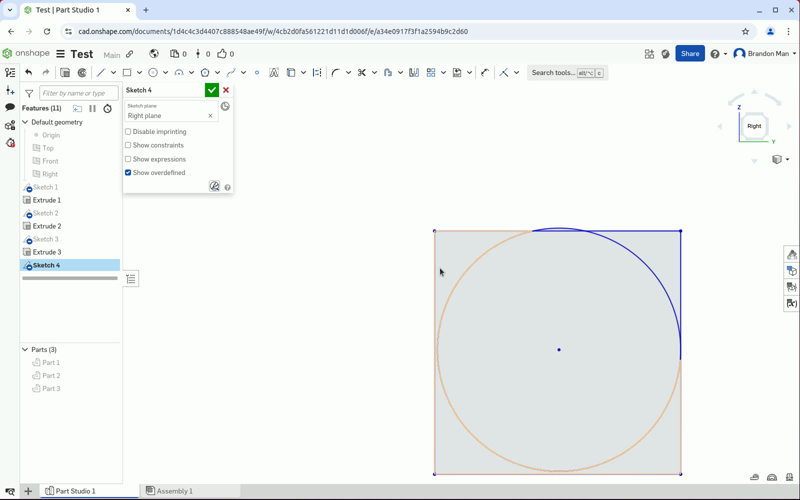
scroll(6)
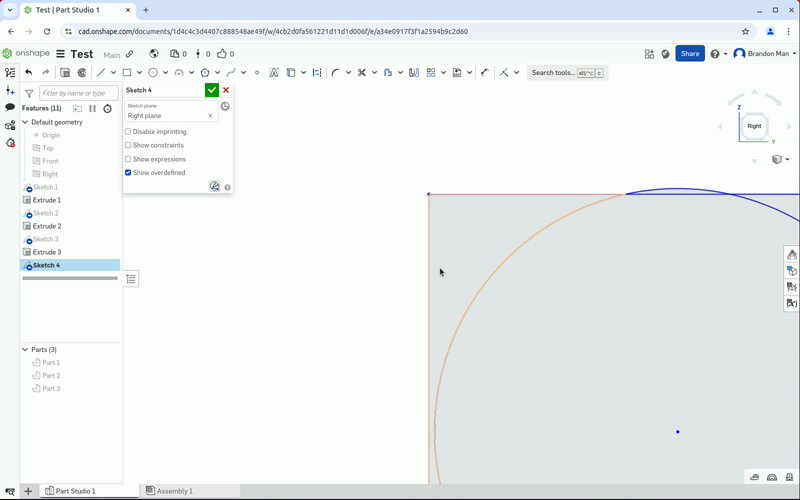
click(440, 267)
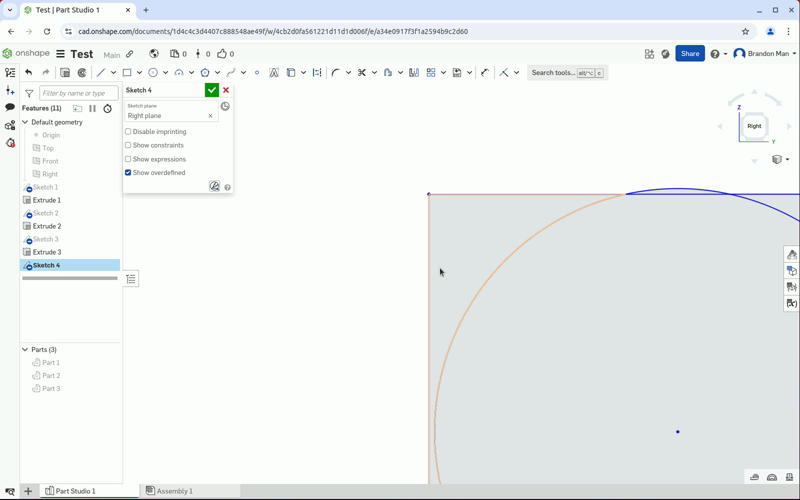
scroll(-6)
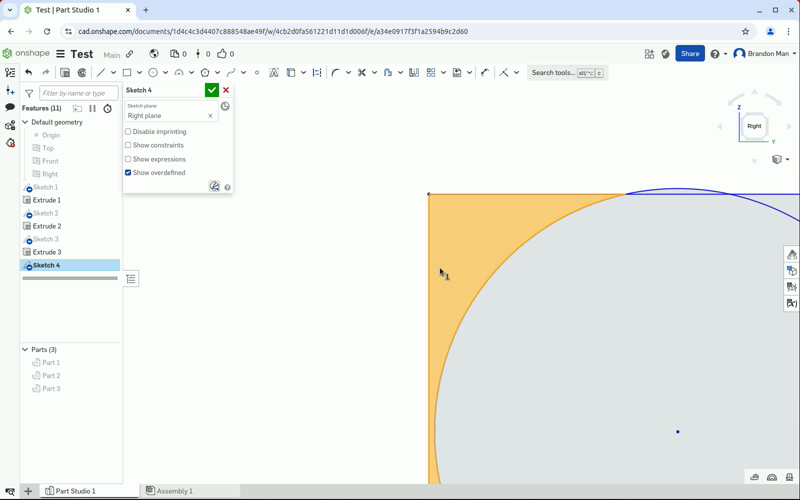
scroll(-6)
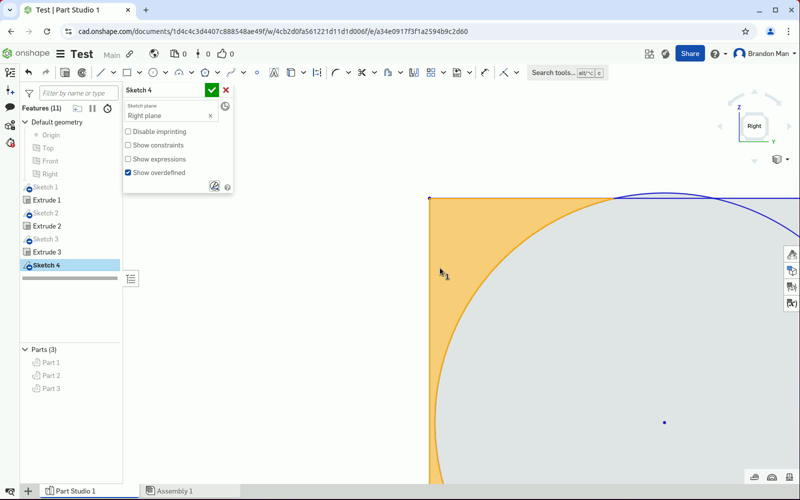
scroll(-6)
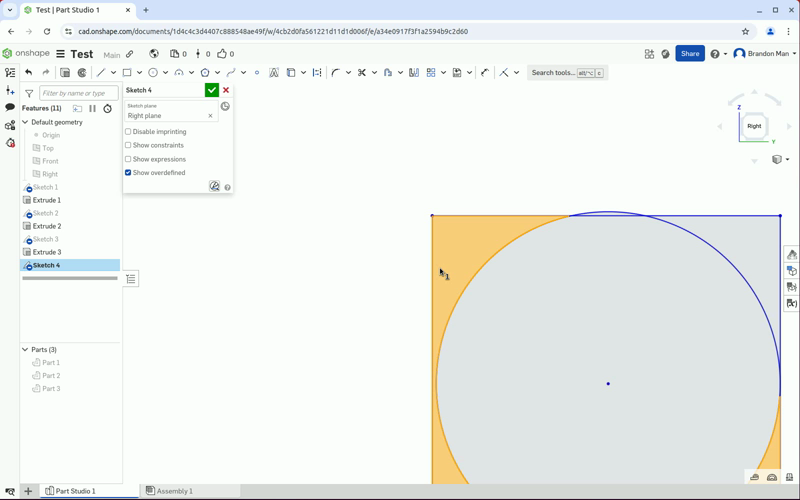
scroll(-6)
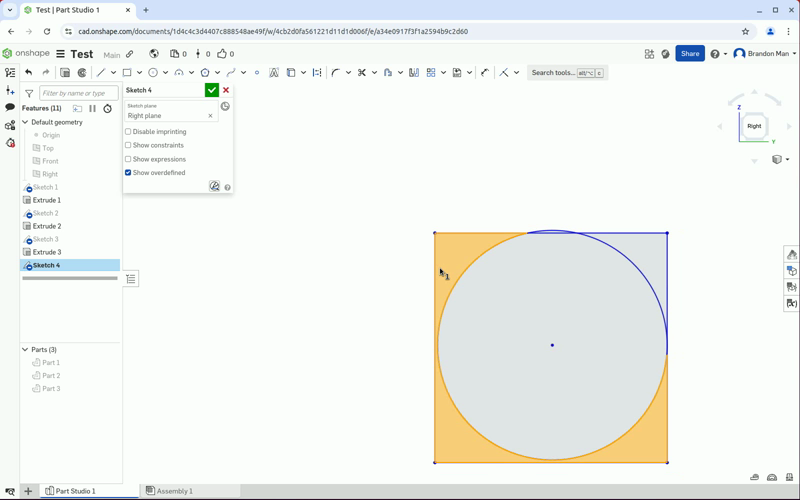
scroll(-6)
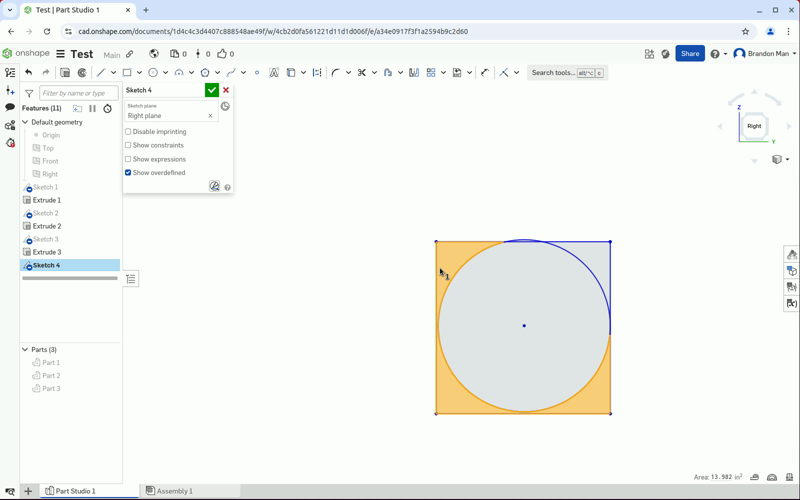
scroll(-6)
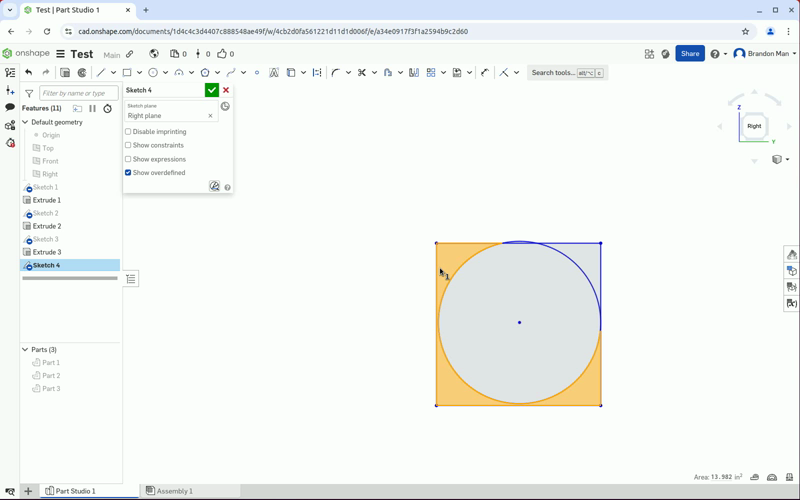
scroll(-6)
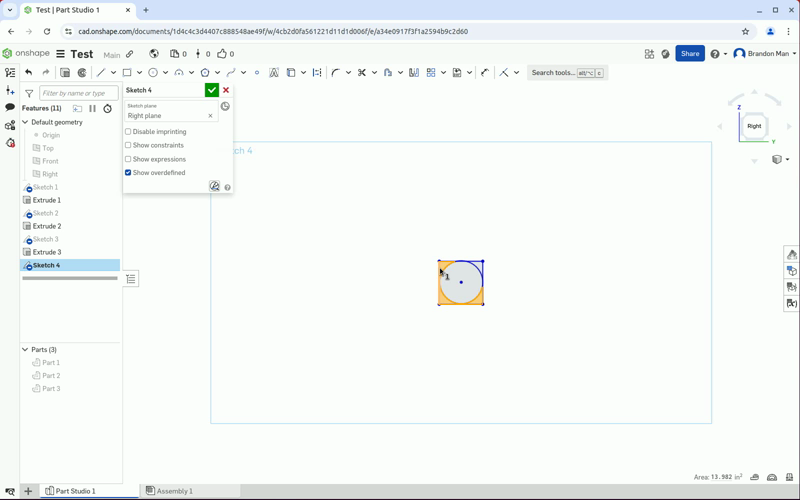
mouse_move(73, 352)
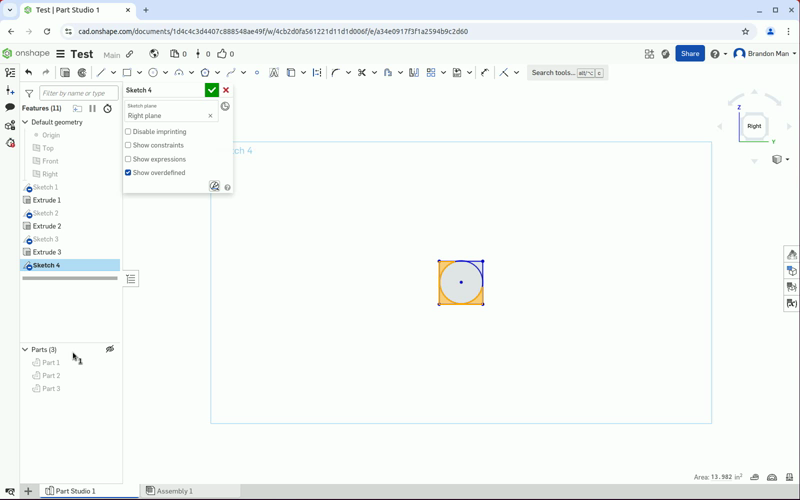
key(shift+y)
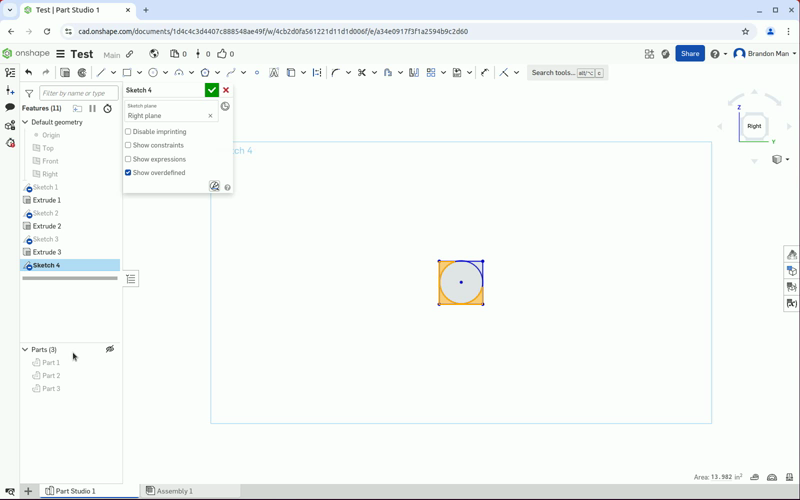
key(shift+e)
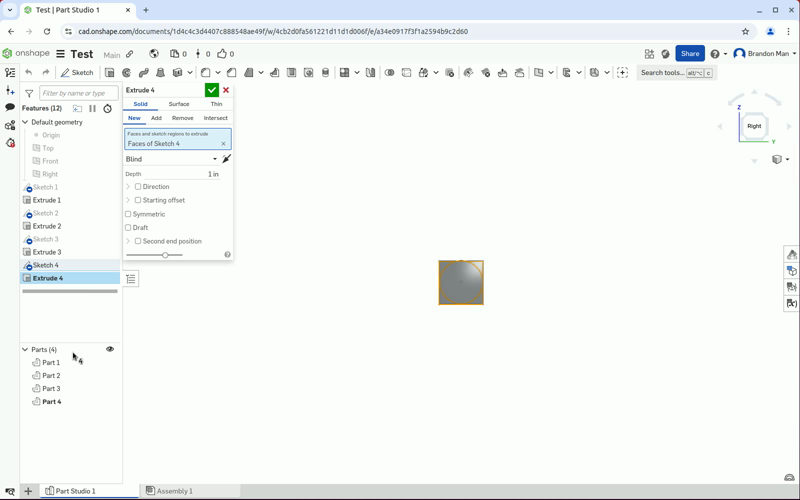
mouse_move(143, 106)
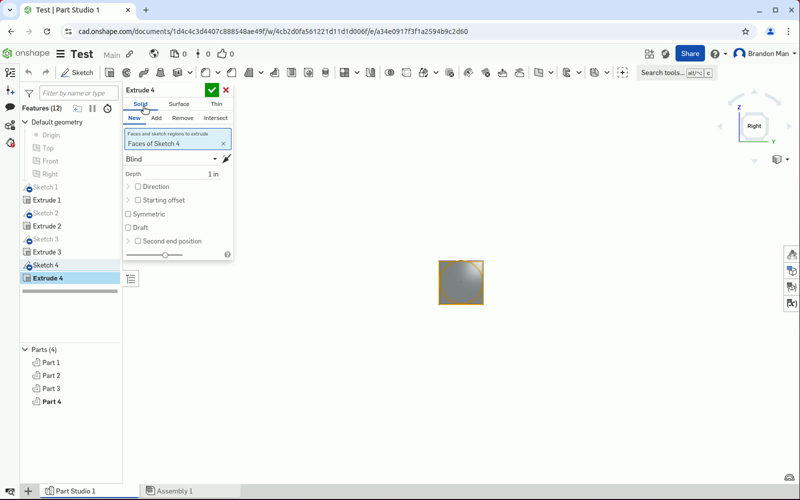
click(143, 106)
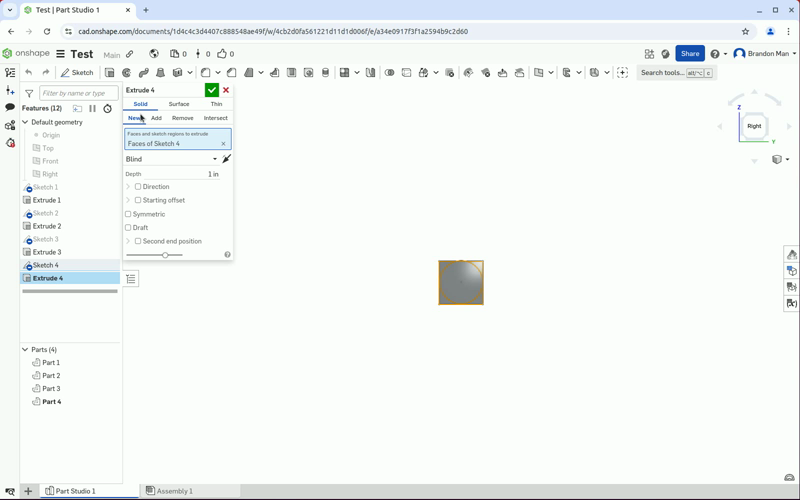
mouse_move(137, 120)
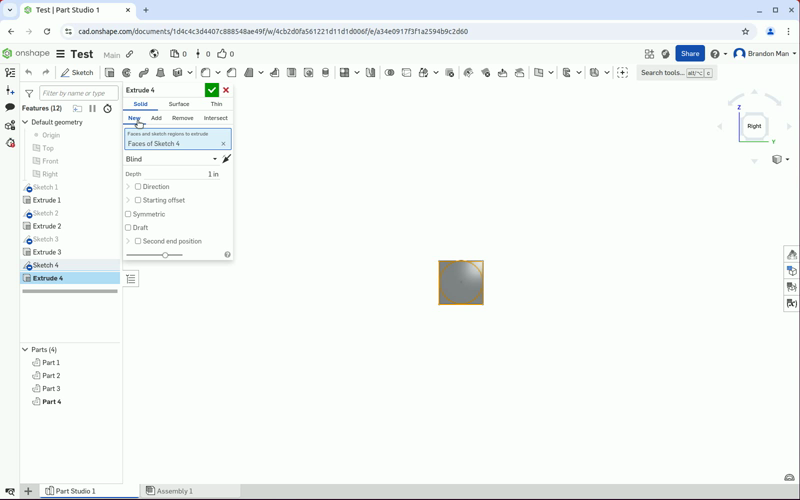
click(137, 120)
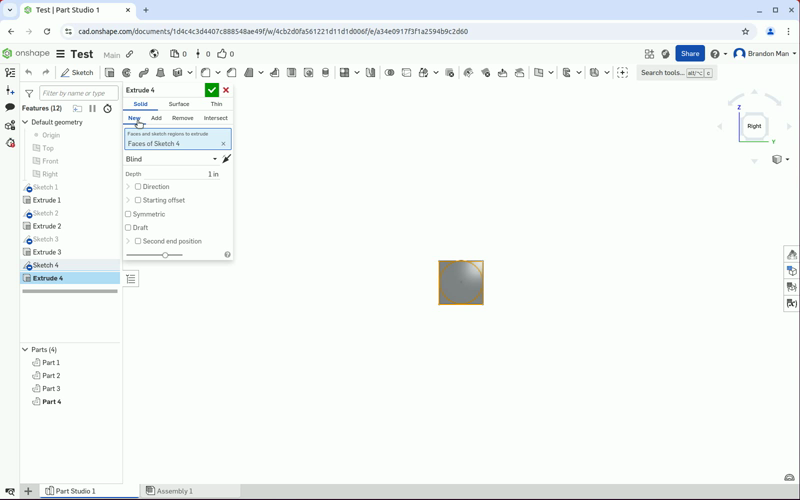
key(tab, 4)
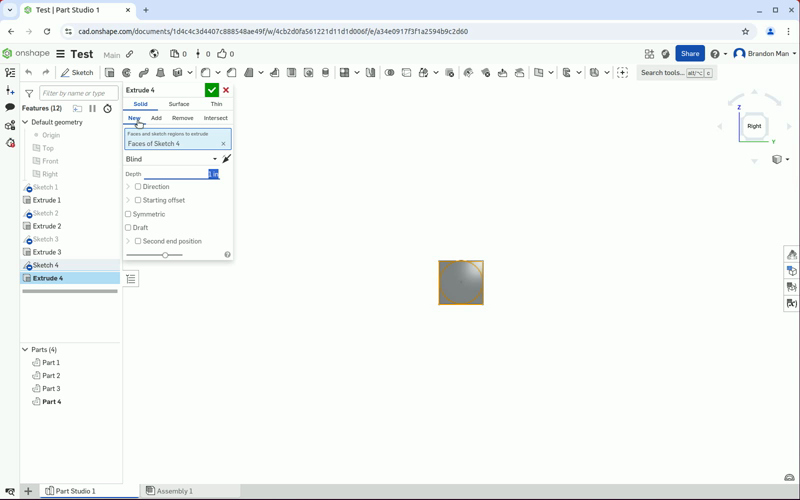
text(-3.129)
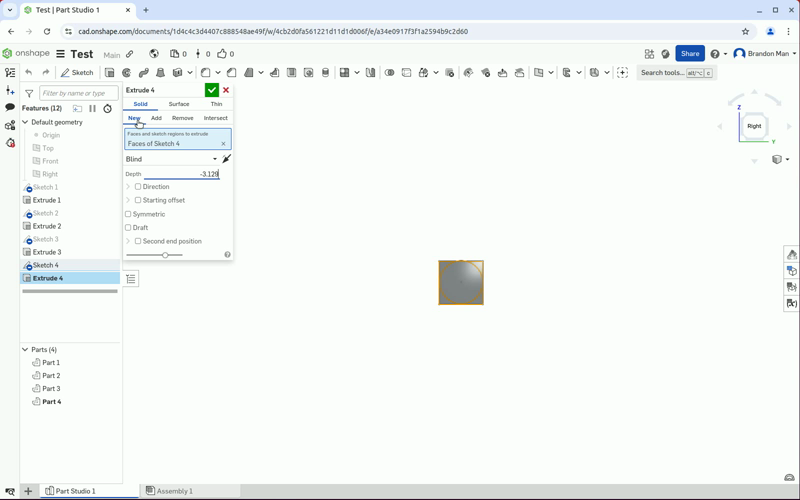
key(enter)
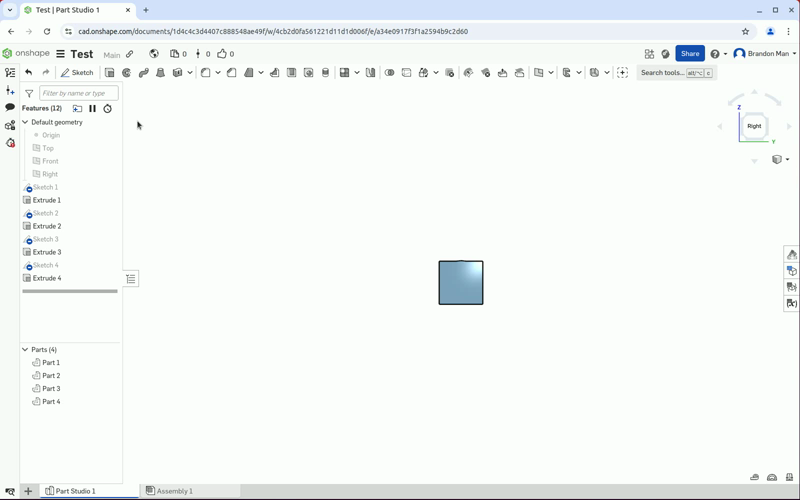
key(shift+h)
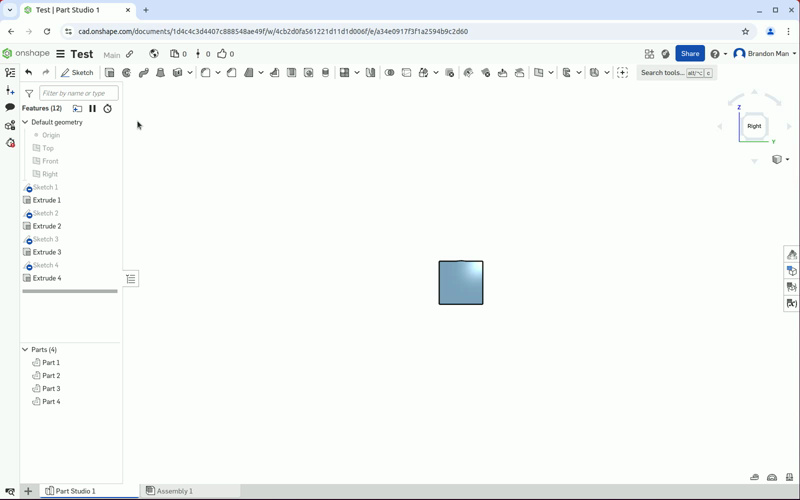
key(shift+h)
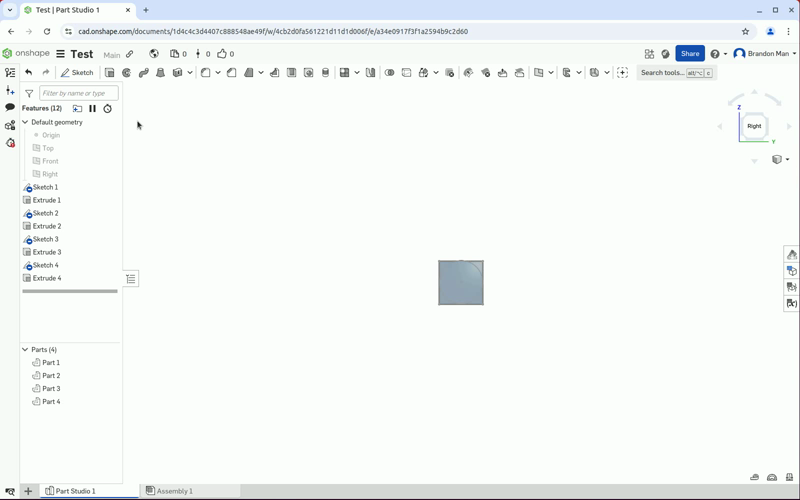
key(shift+7)
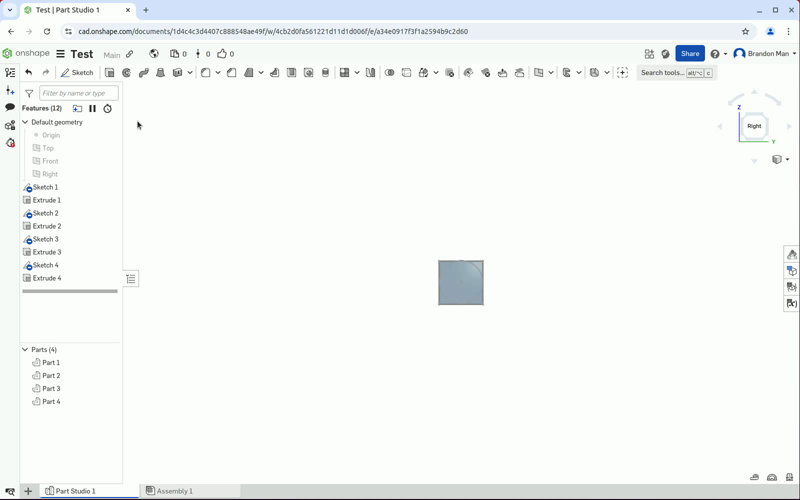
key(right, 2)
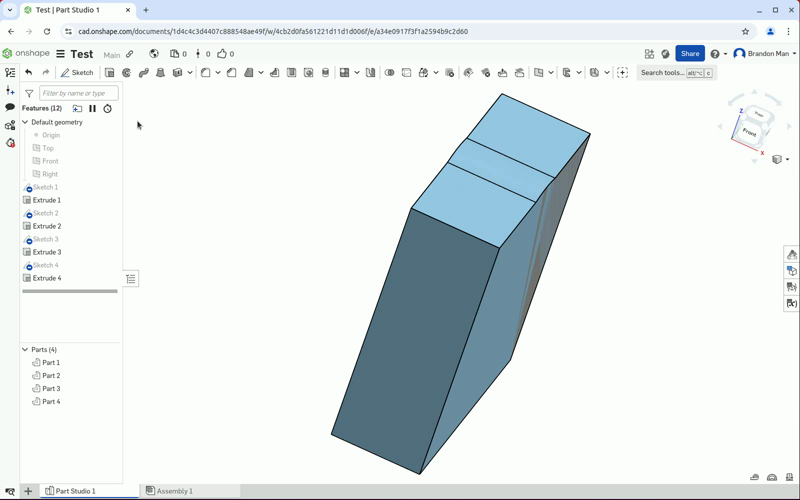
key(down, 2)
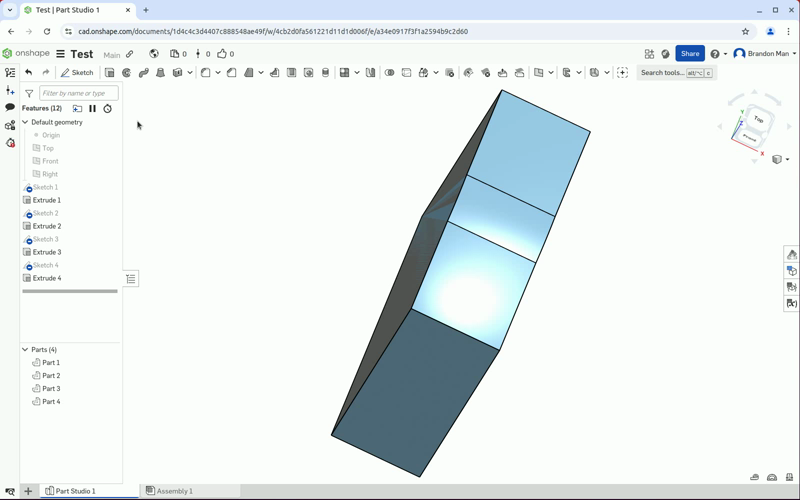
key(up, 2)
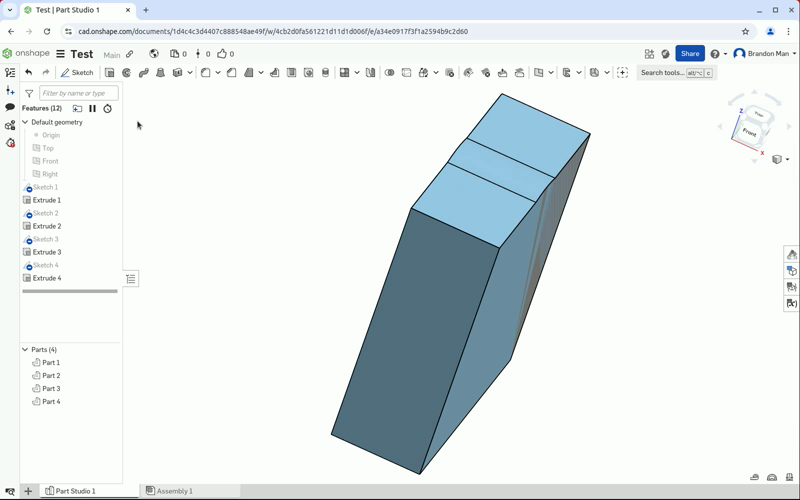
key(left, 2)
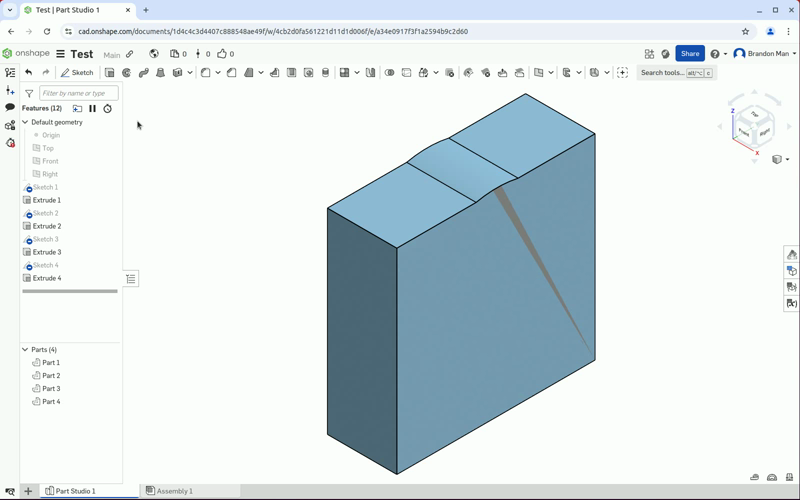
mouse_move(73, 189)
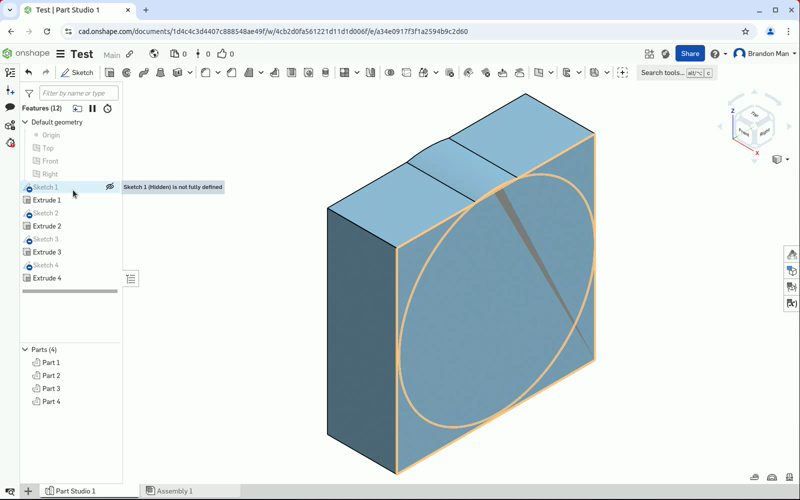
click(73, 189)